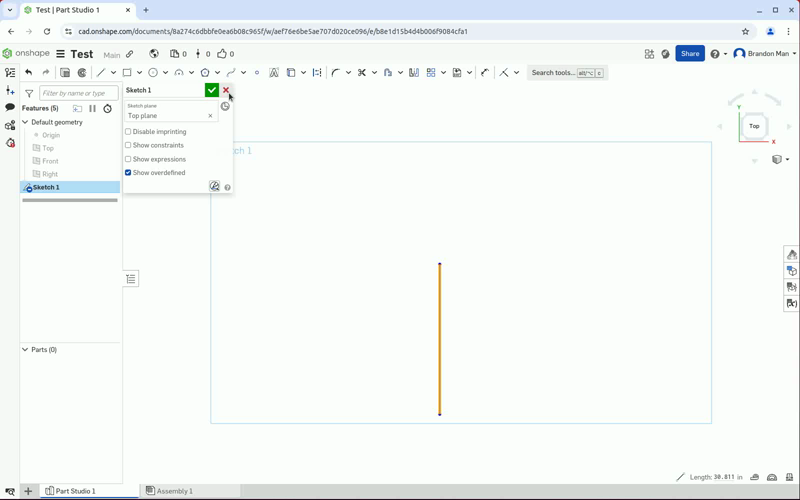
key(shift+h)
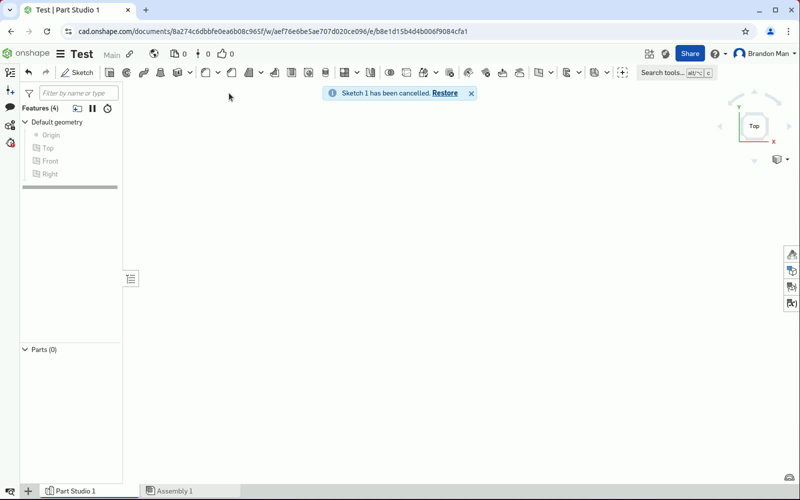
mouse_move(73, 352)
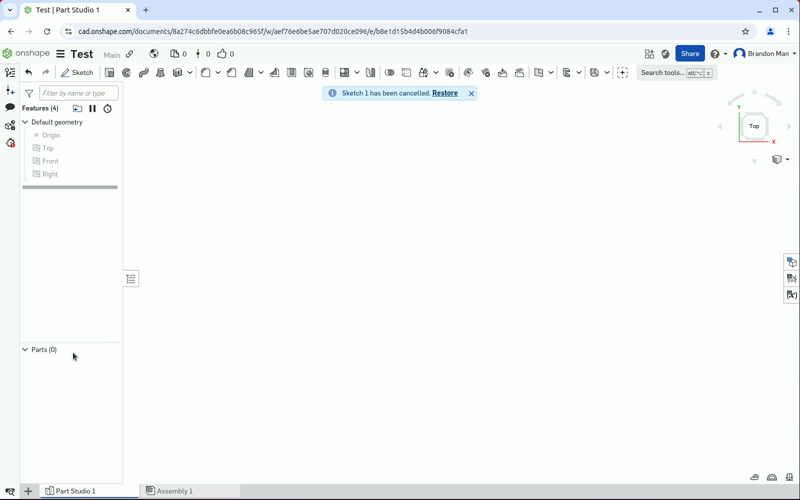
key(y)
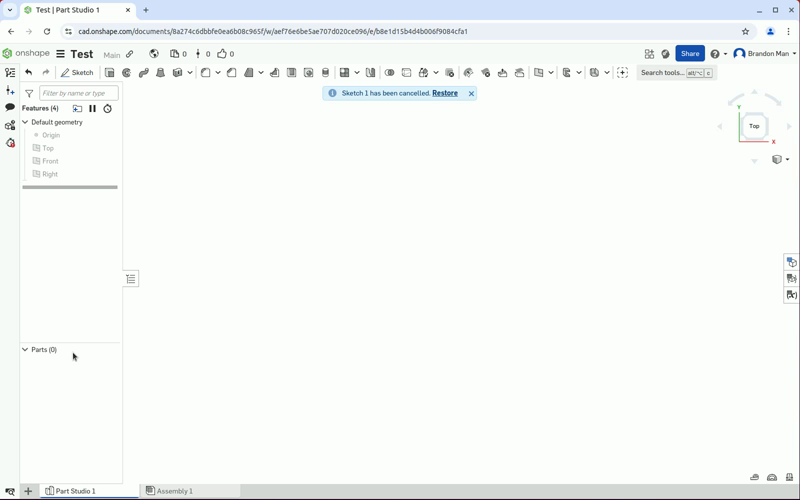
key(shift+p)
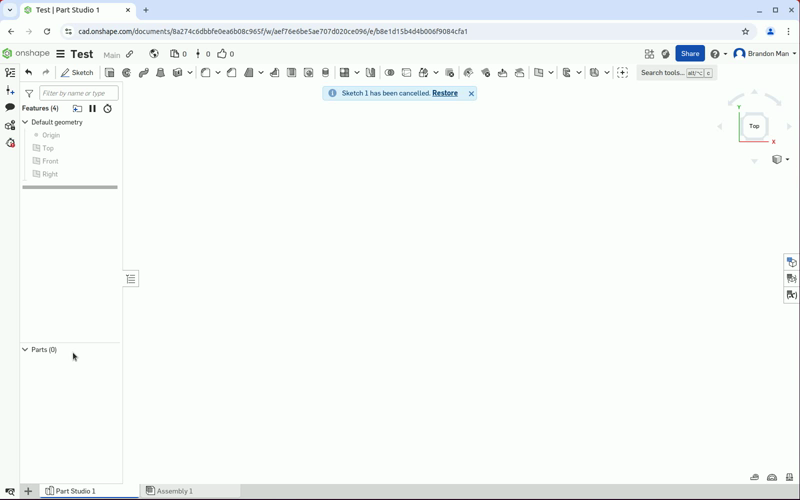
key(space)
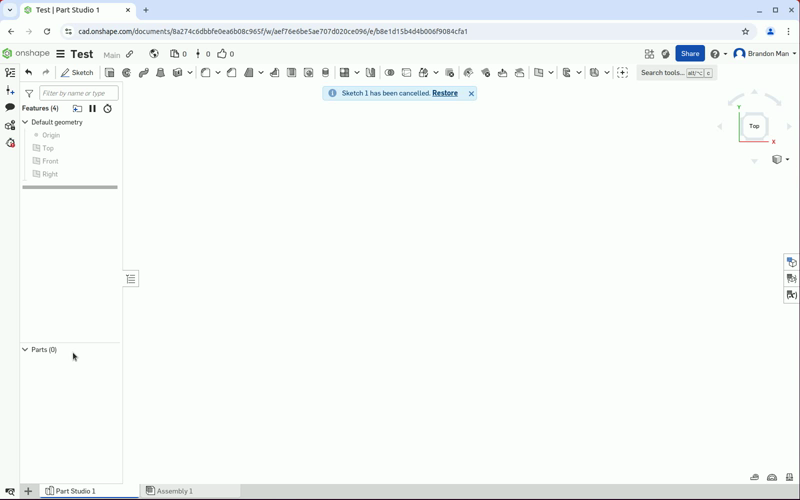
key_down(shift)
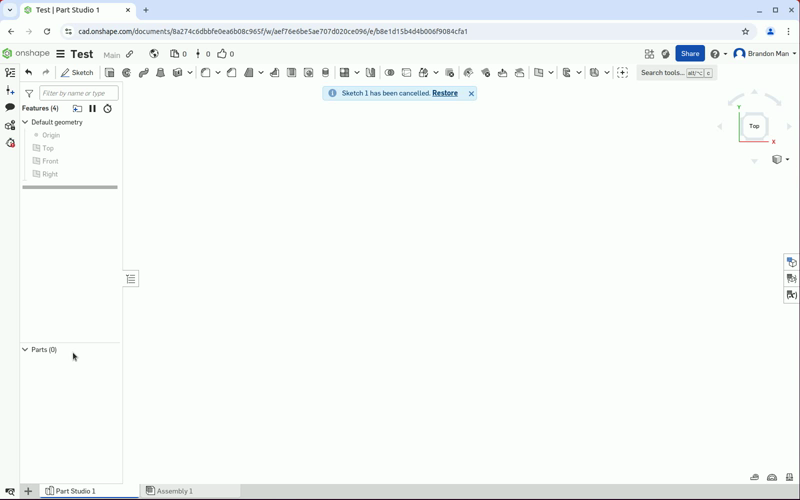
key(up)
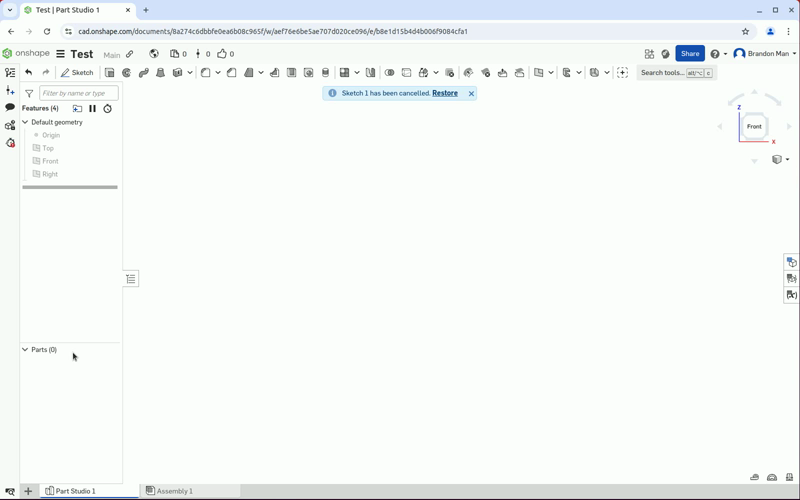
key_up(shift)
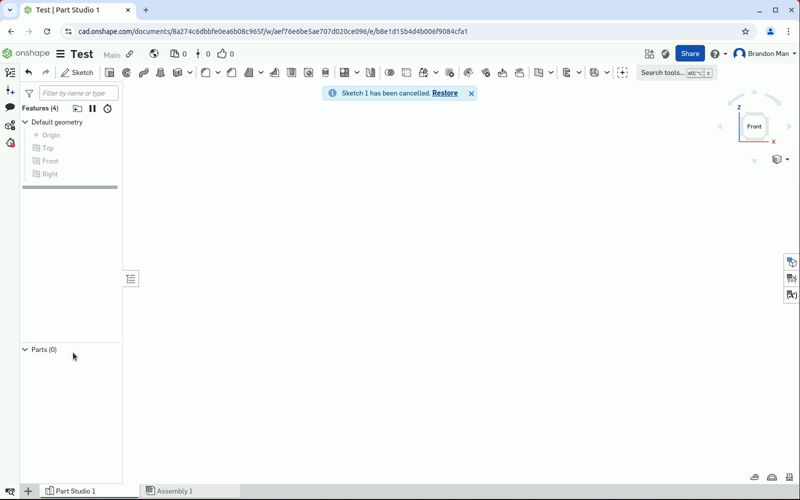
mouse_move(73, 352)
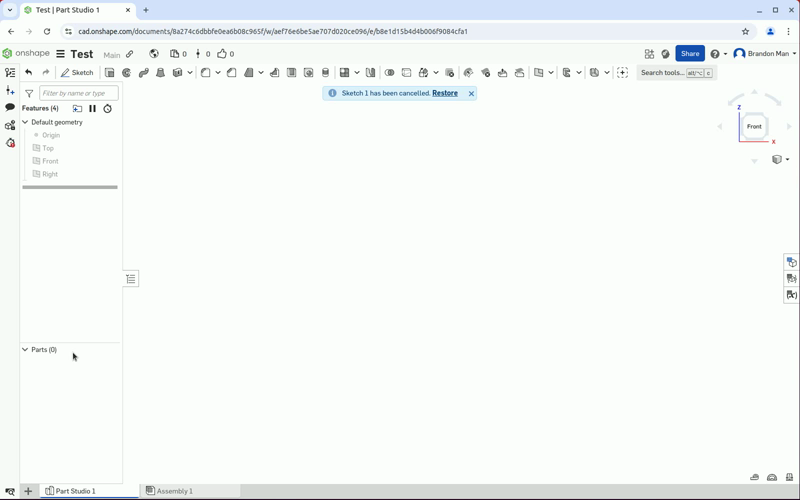
key(shift+y)
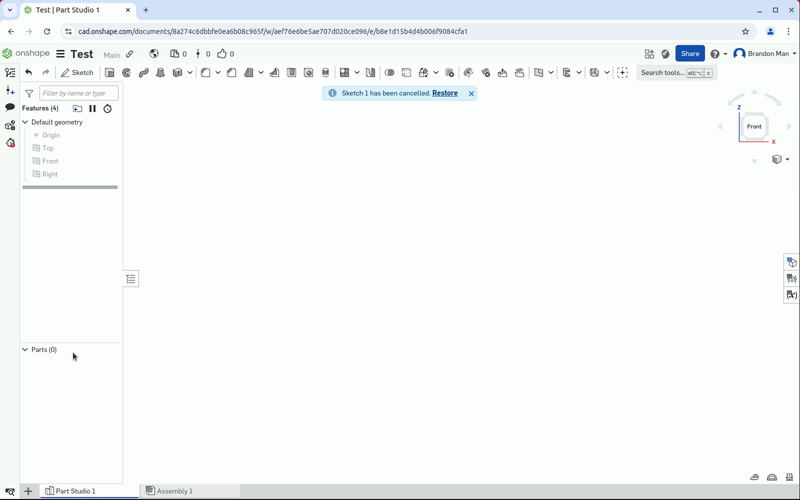
key(shift+s)
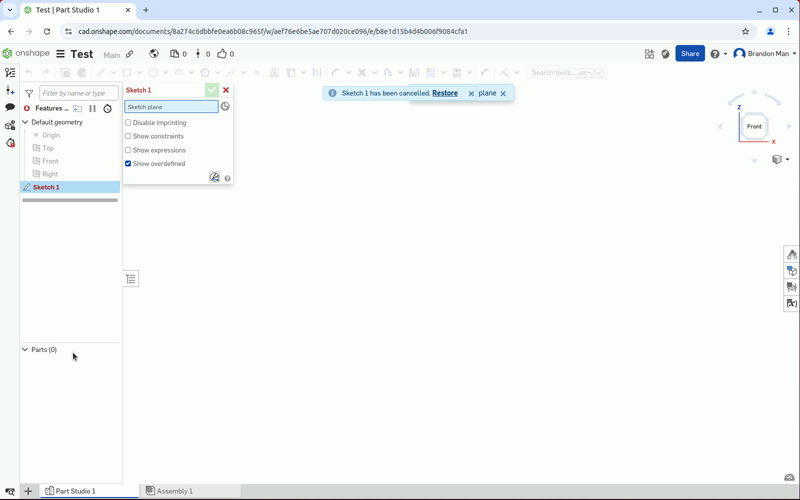
mouse_move(73, 163)
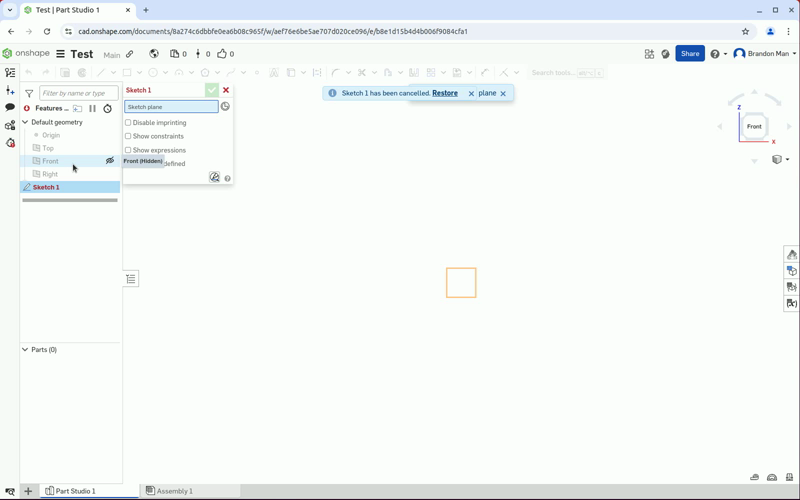
click(73, 163)
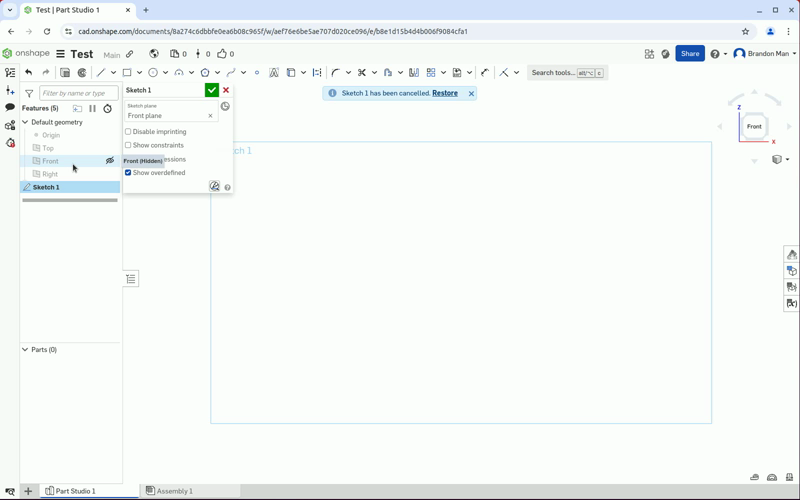
mouse_move(73, 352)
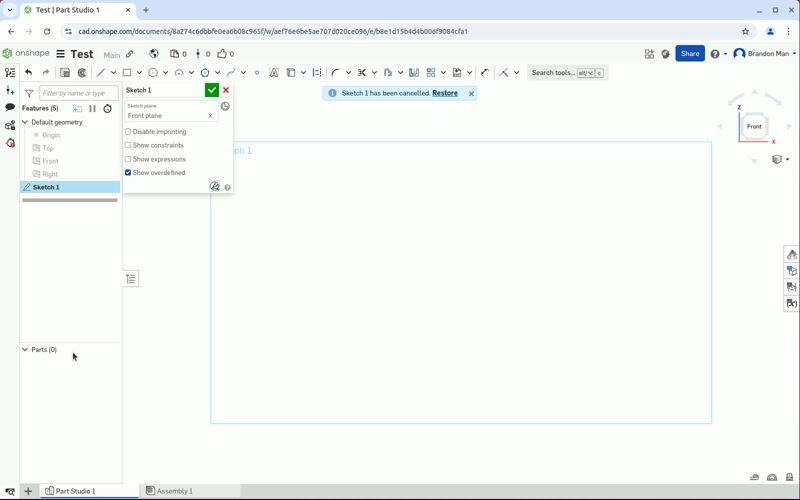
key(y)
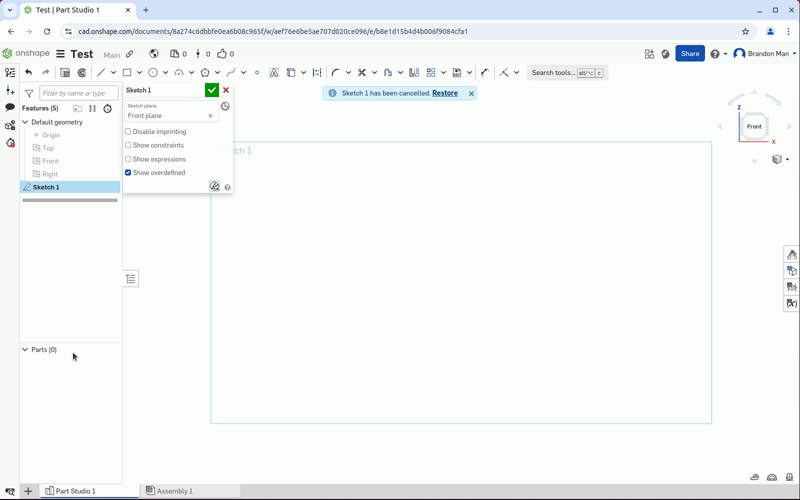
key(c)
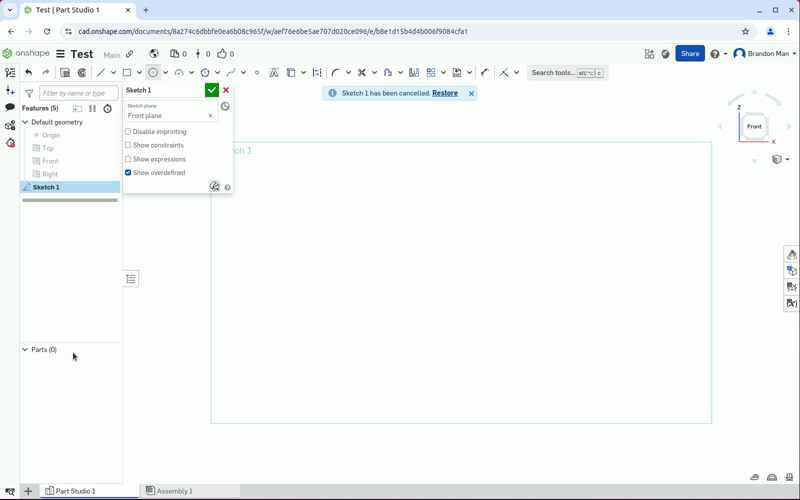
key_down(shift)
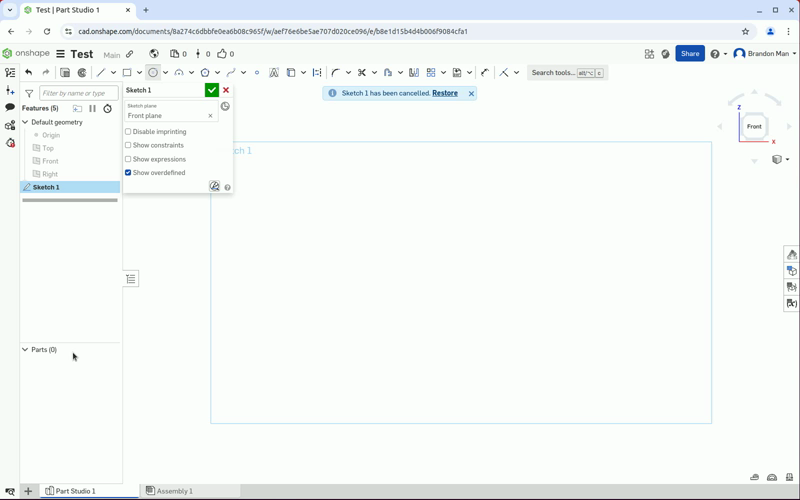
mouse_move(460, 282)
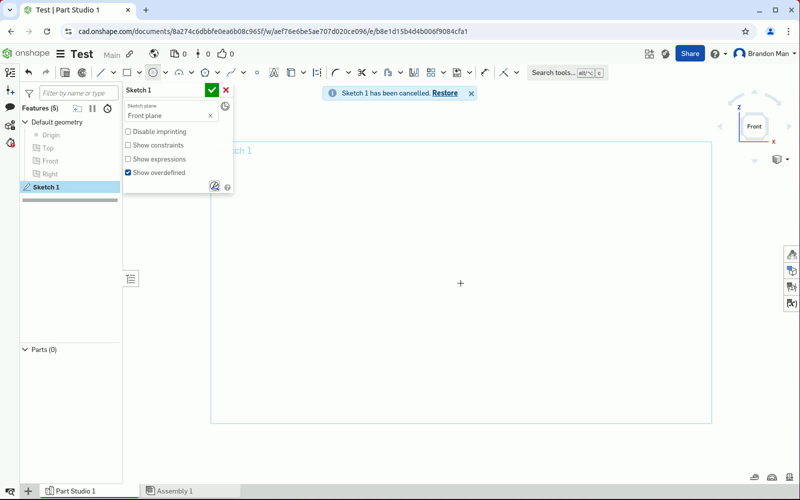
click(460, 282)
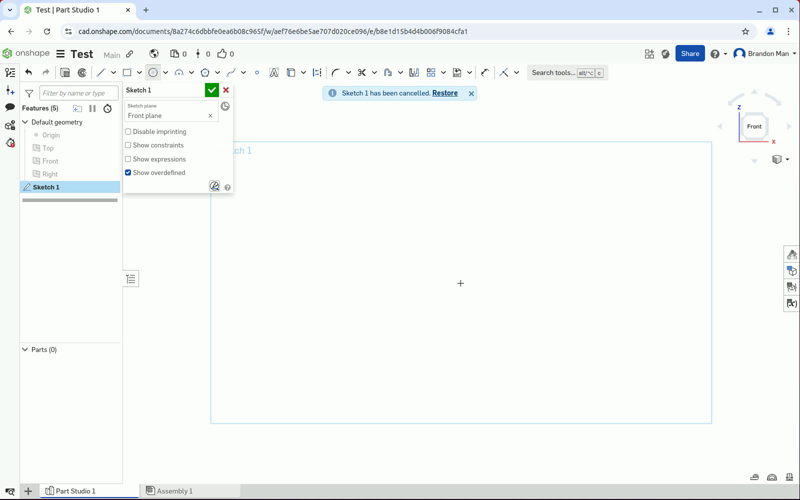
key_up(shift)
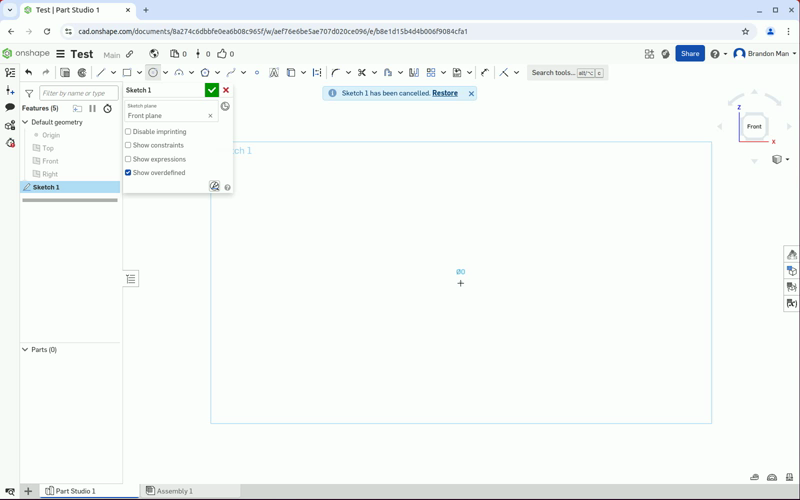
mouse_move(541, 282)
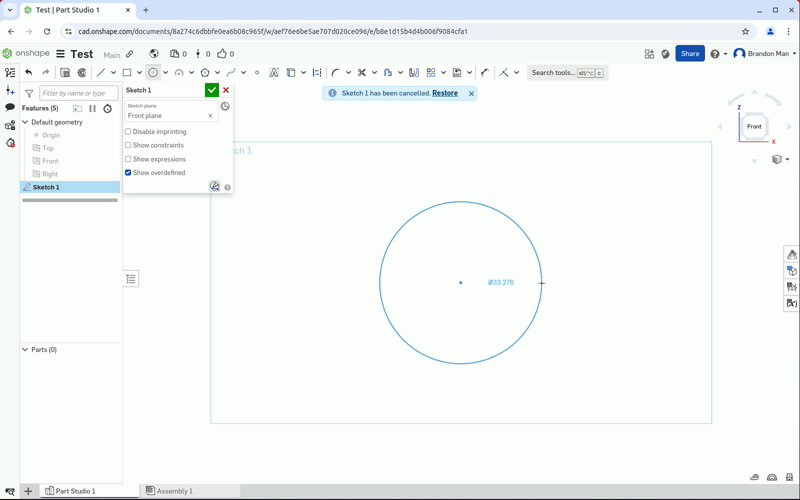
click(541, 282)
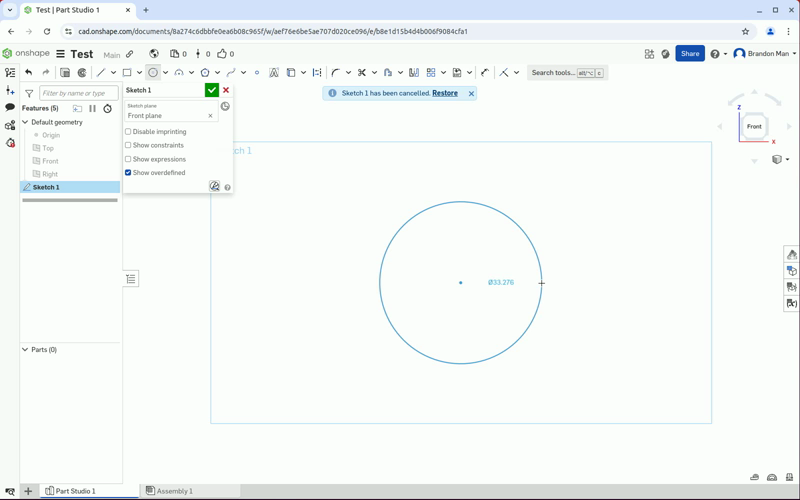
key(esc)
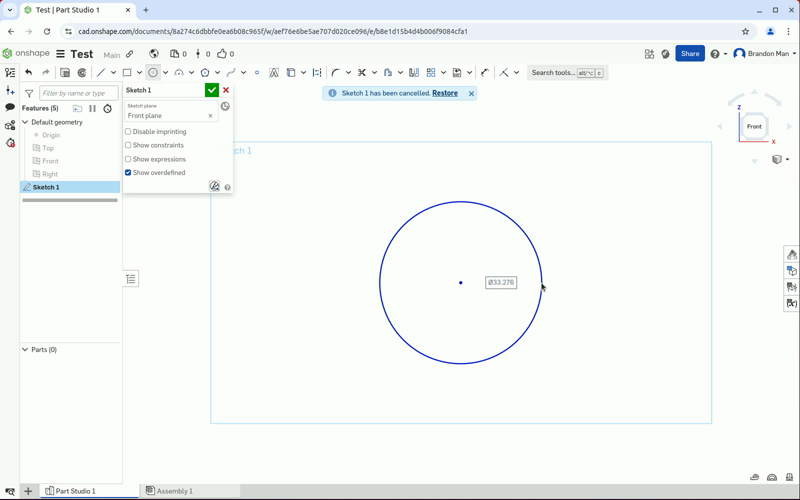
key(c)
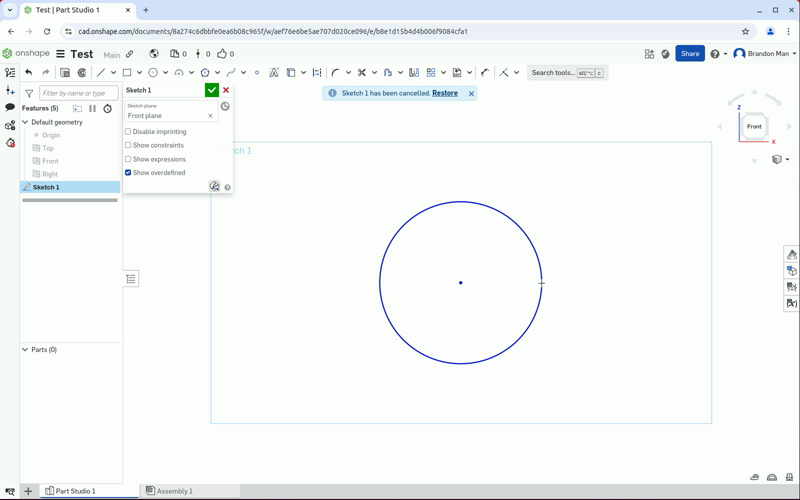
key_down(shift)
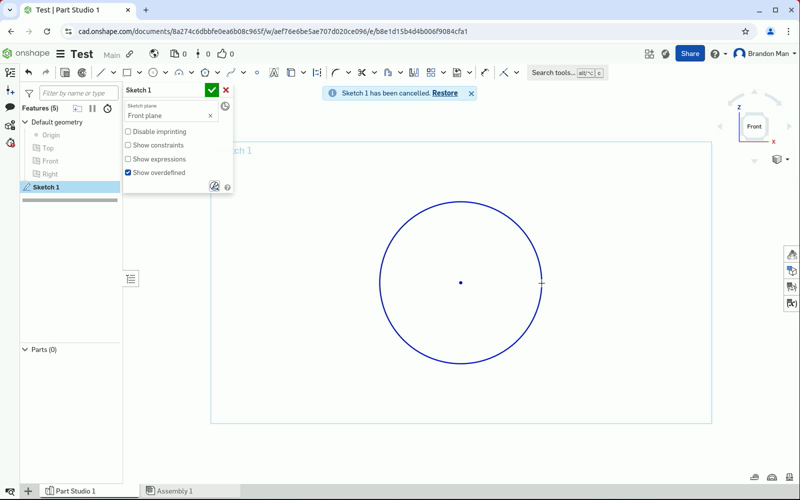
mouse_move(460, 282)
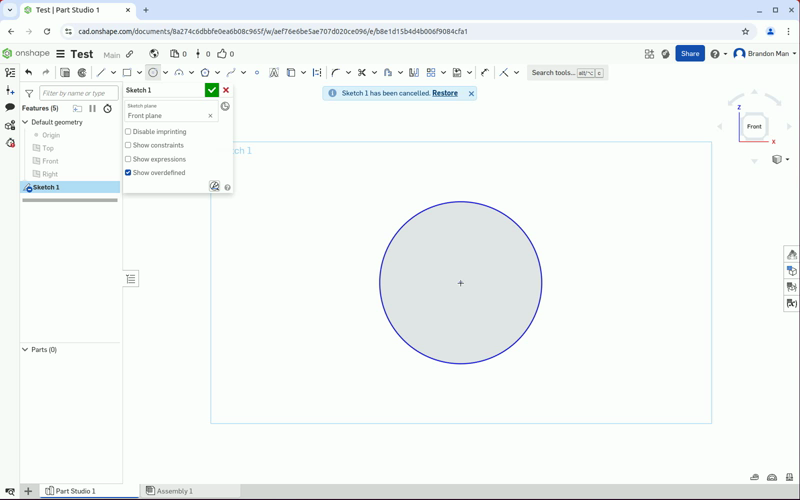
click(460, 282)
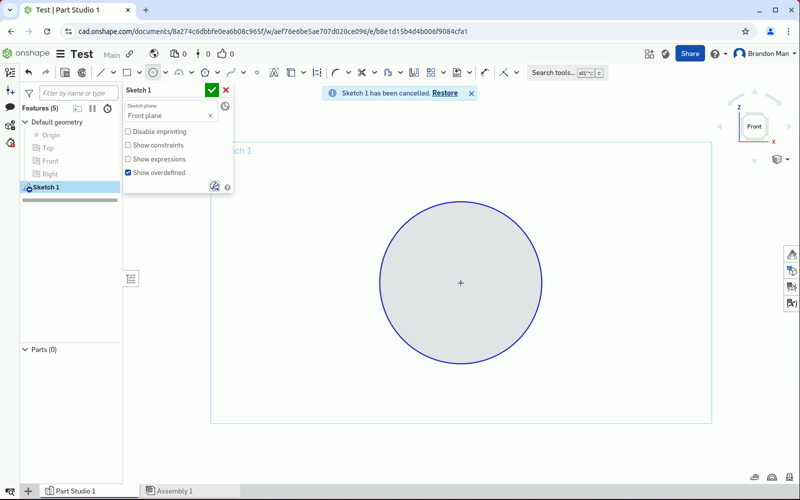
key_up(shift)
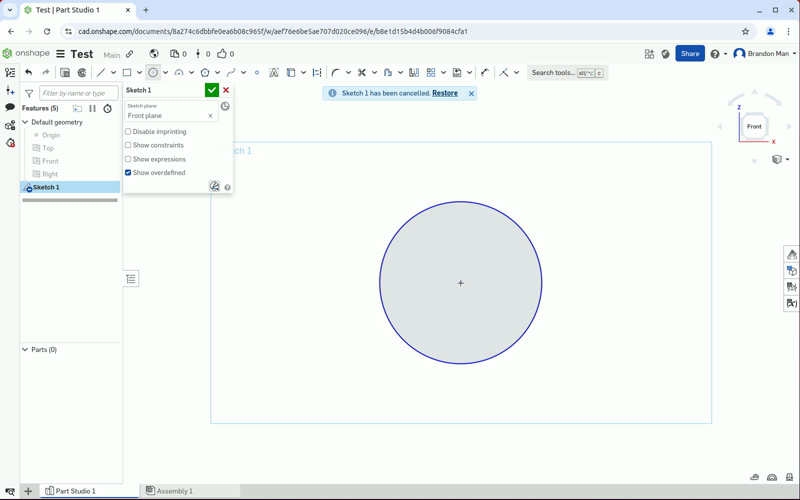
mouse_move(523, 282)
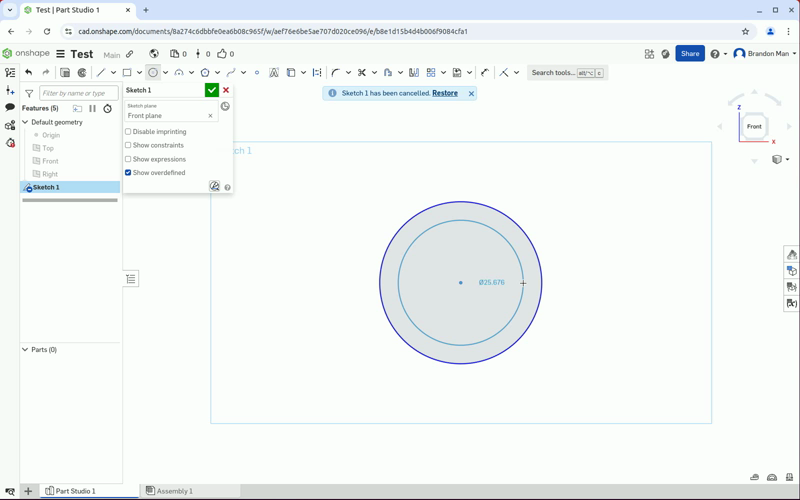
click(523, 282)
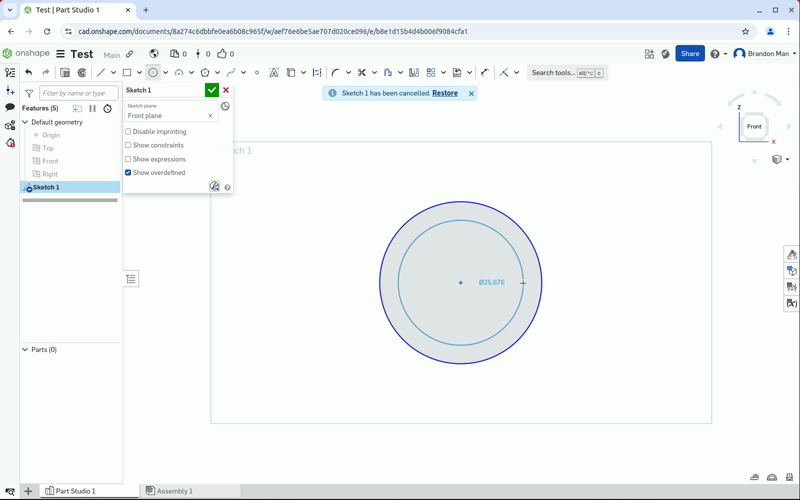
key(esc)
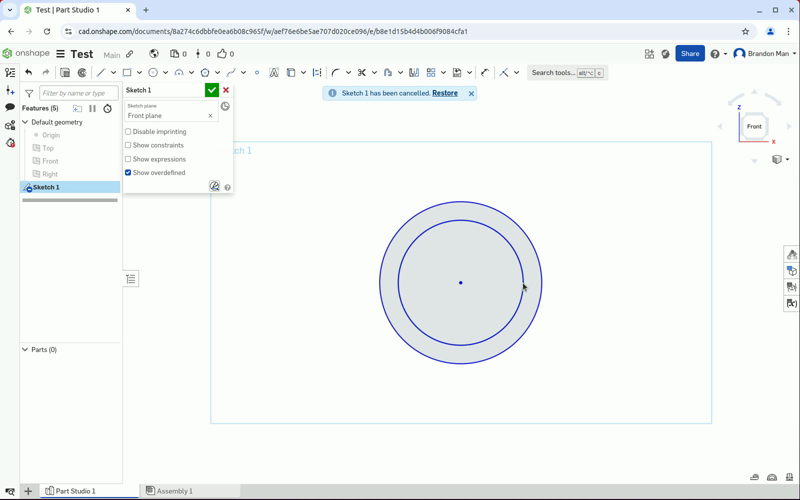
mouse_move(526, 256)
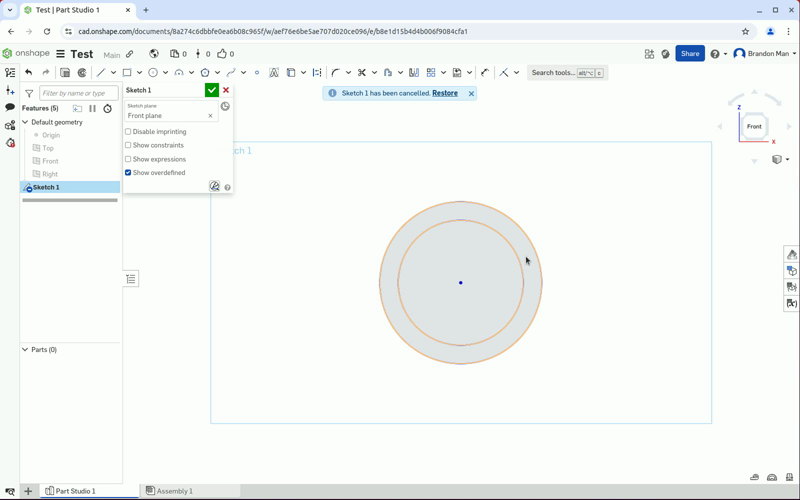
click(526, 256)
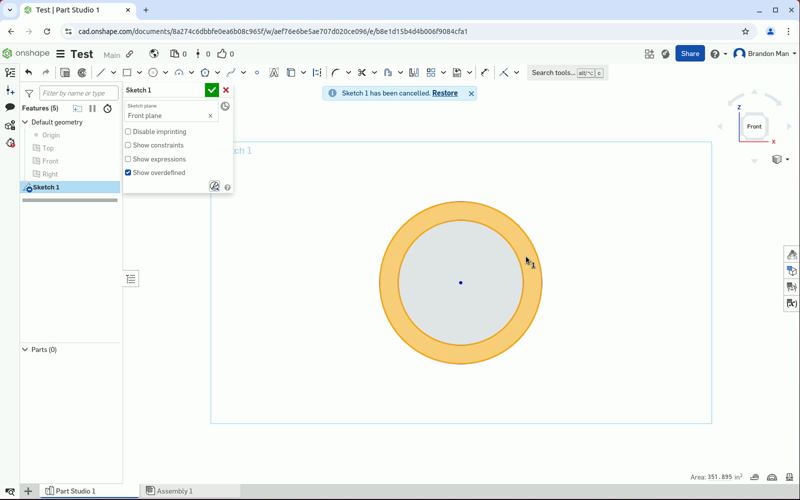
mouse_move(73, 352)
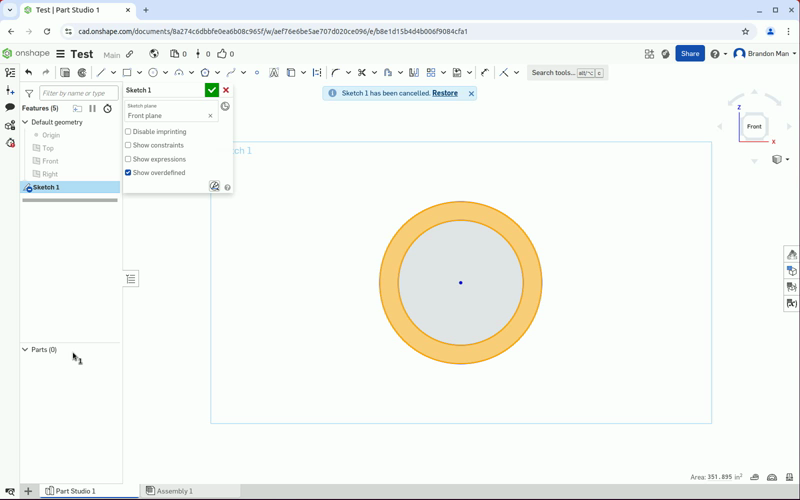
key(shift+y)
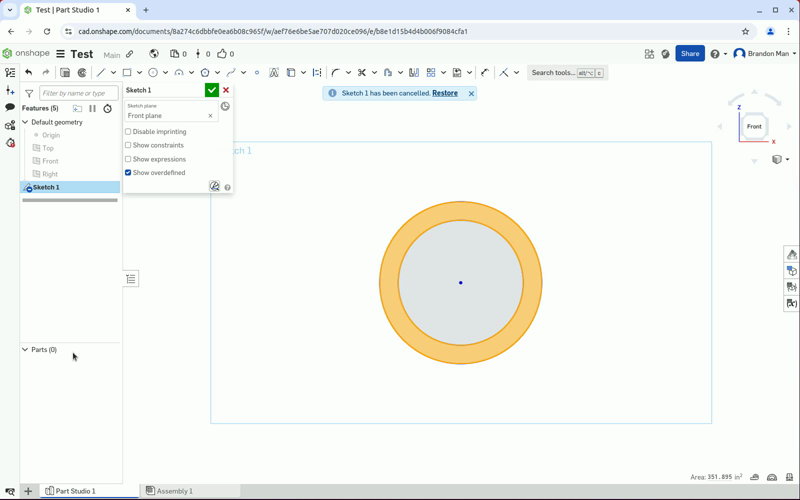
key(shift+e)
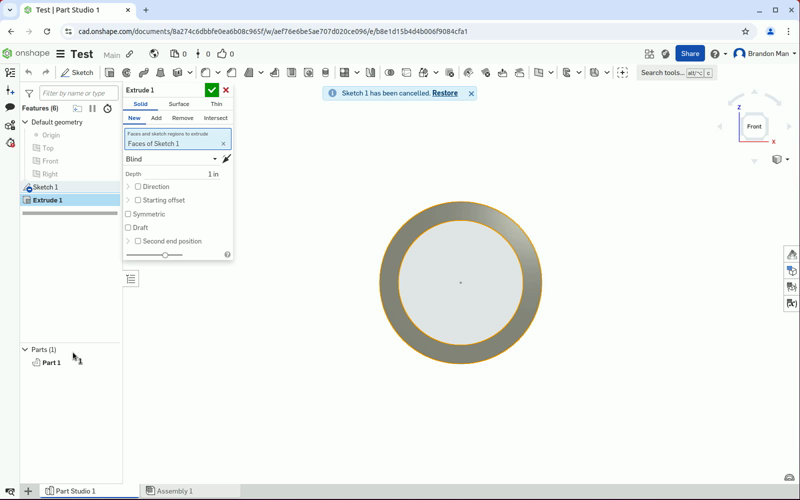
mouse_move(143, 106)
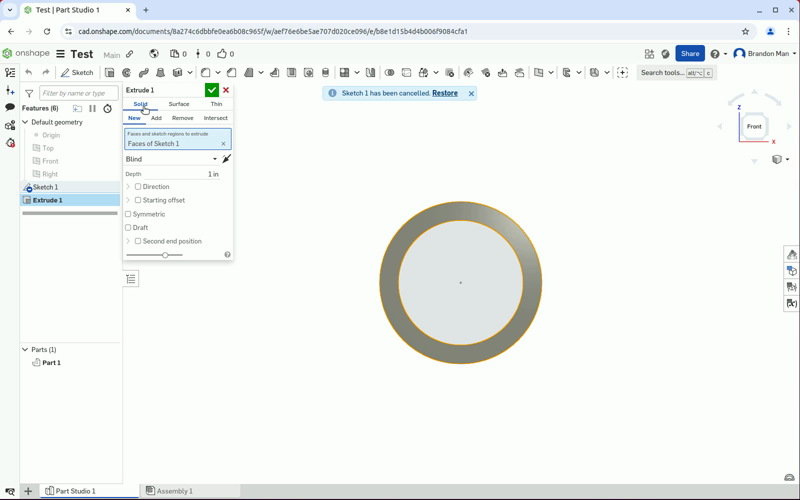
click(143, 106)
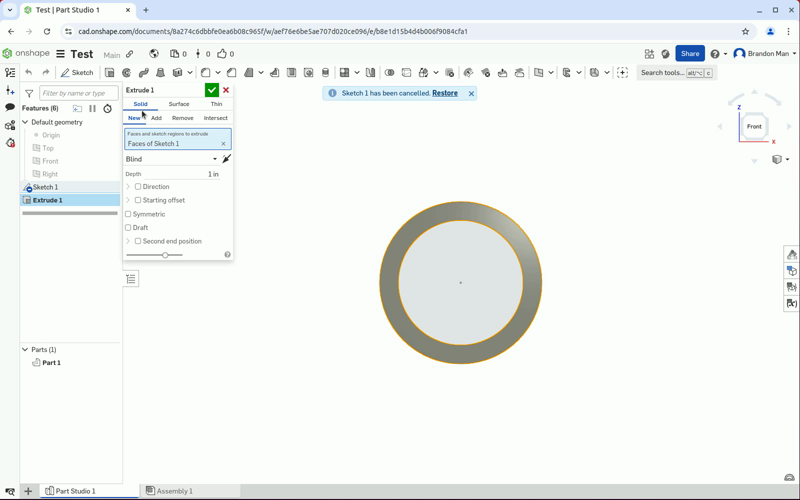
mouse_move(137, 120)
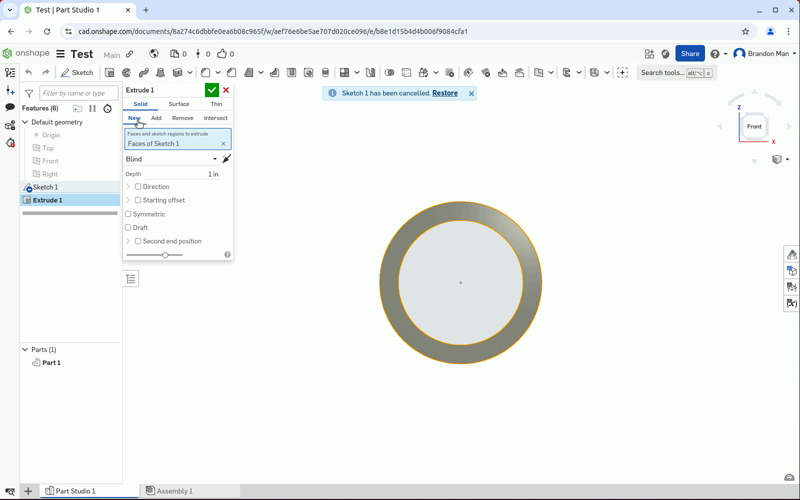
click(137, 120)
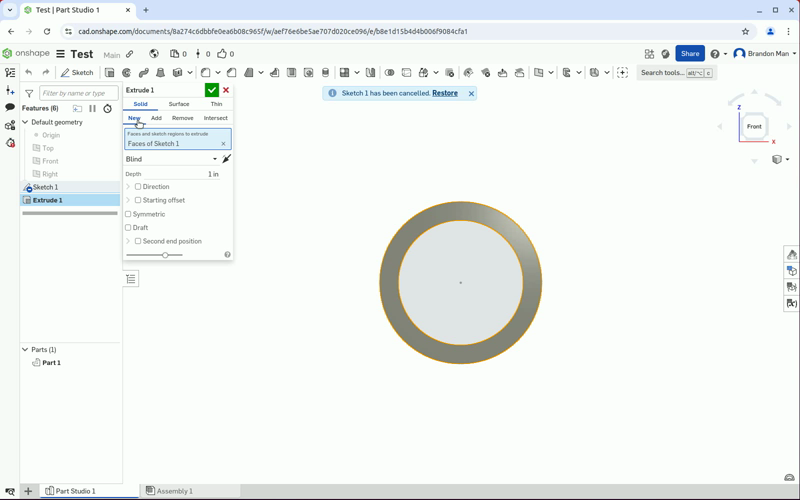
key(tab, 4)
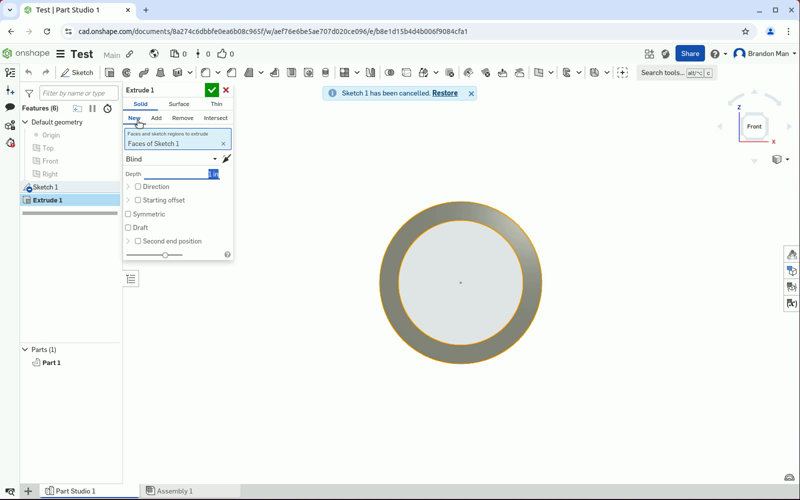
text(18.294)
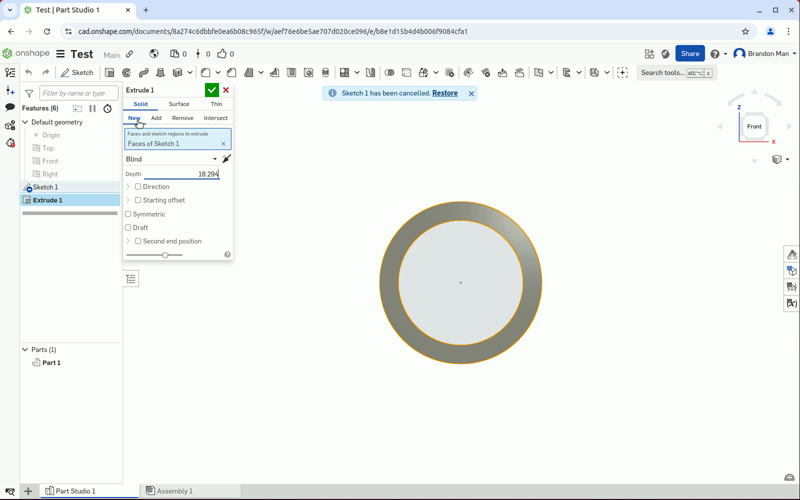
key(enter)
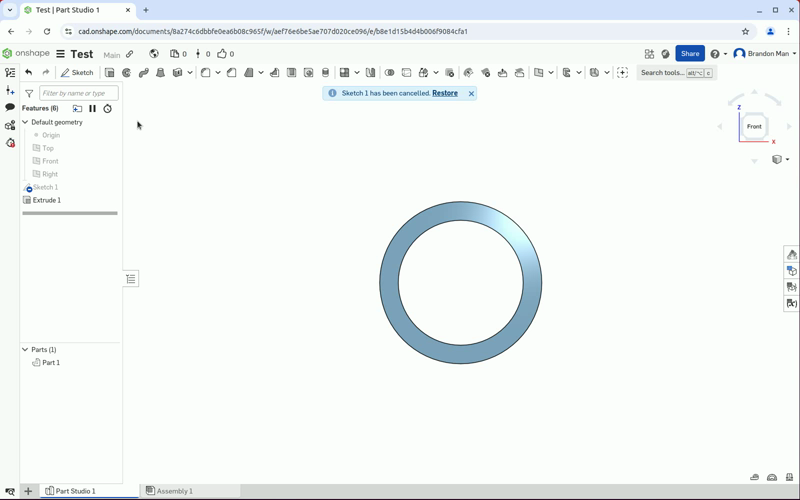
key(shift+h)
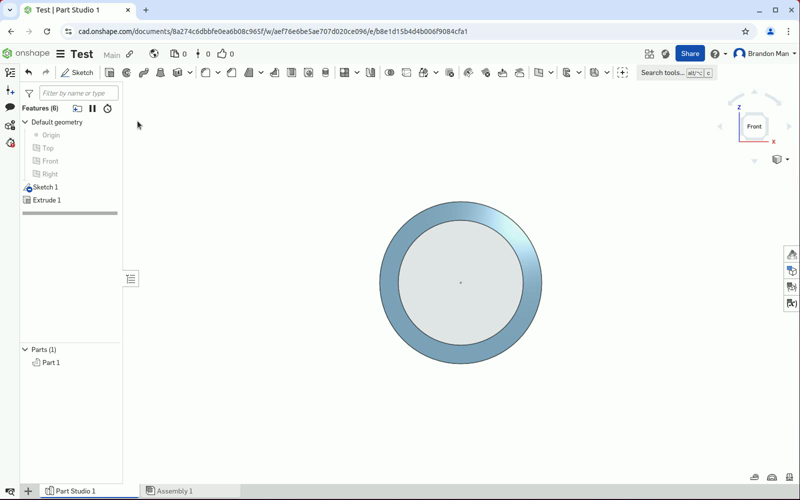
key(shift+h)
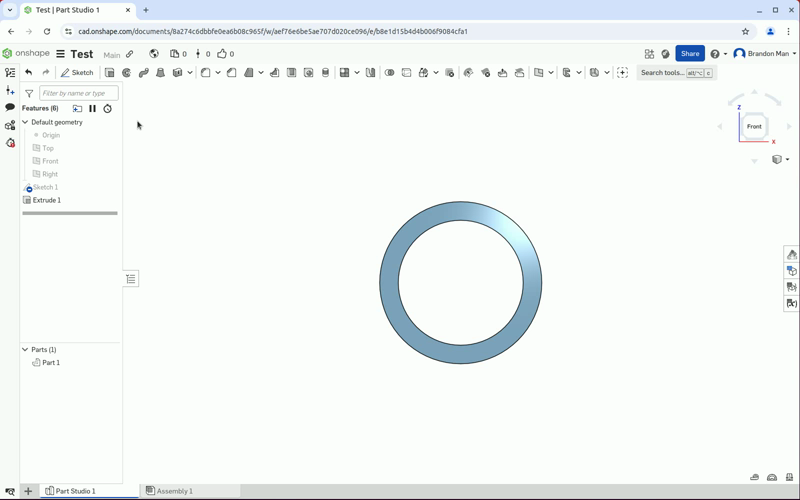
mouse_move(73, 189)
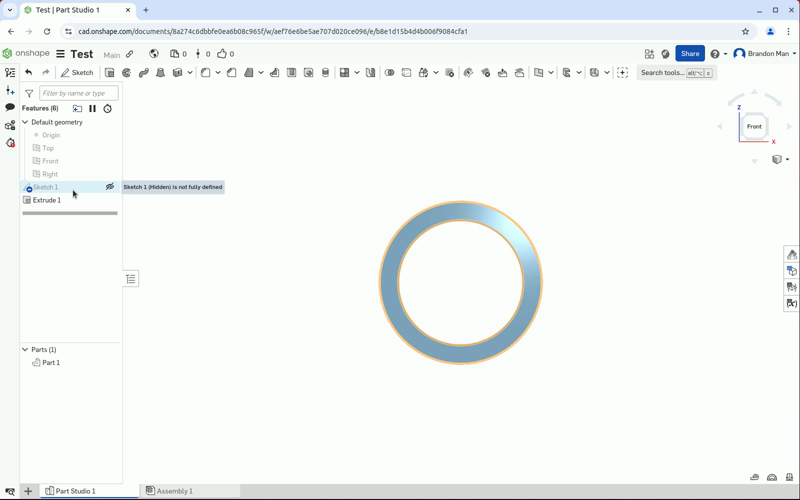
click(73, 189)
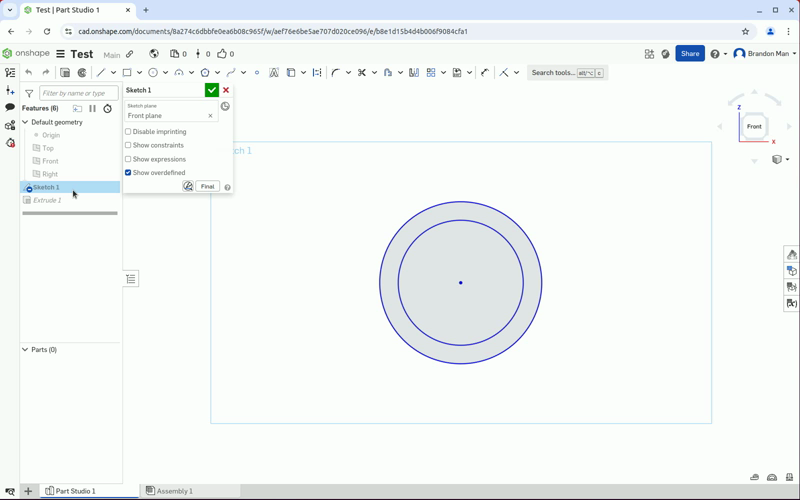
mouse_move(229, 92)
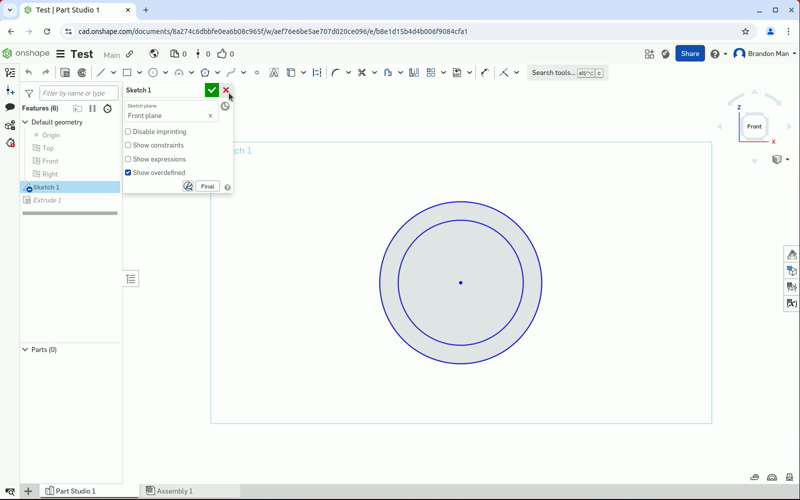
click(229, 92)
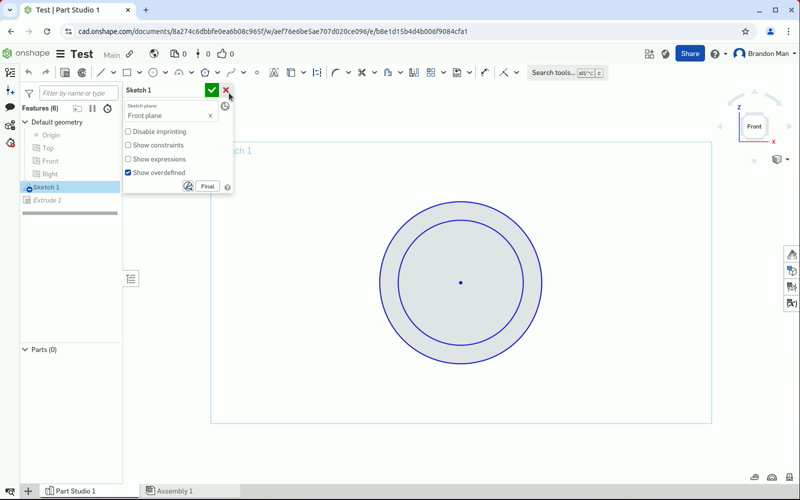
key(shift+s)
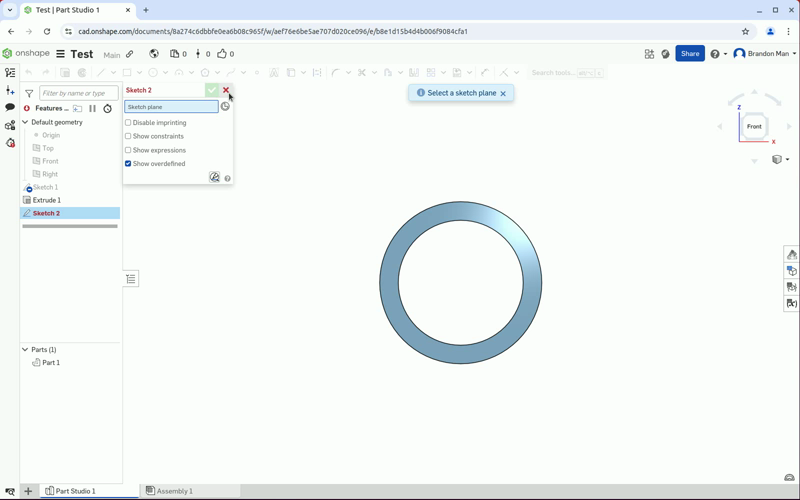
mouse_move(73, 163)
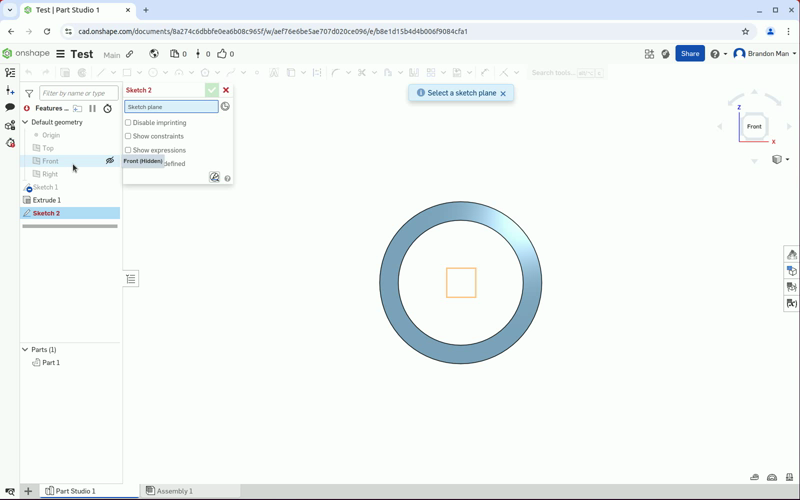
click(73, 163)
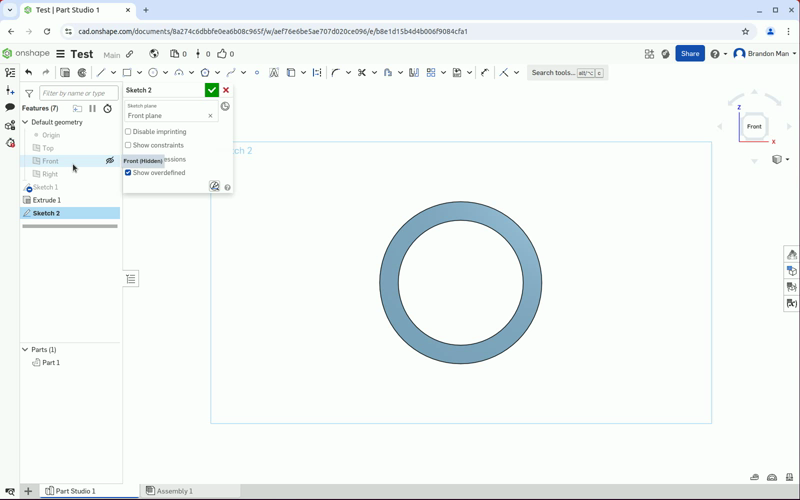
mouse_move(73, 352)
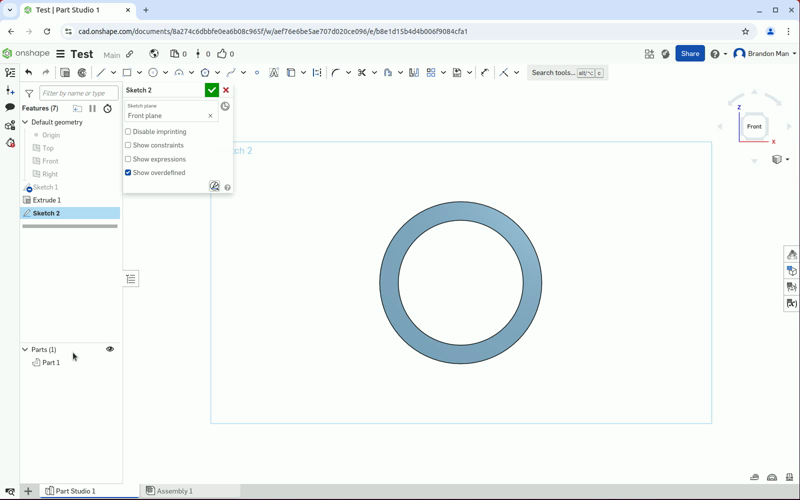
key(y)
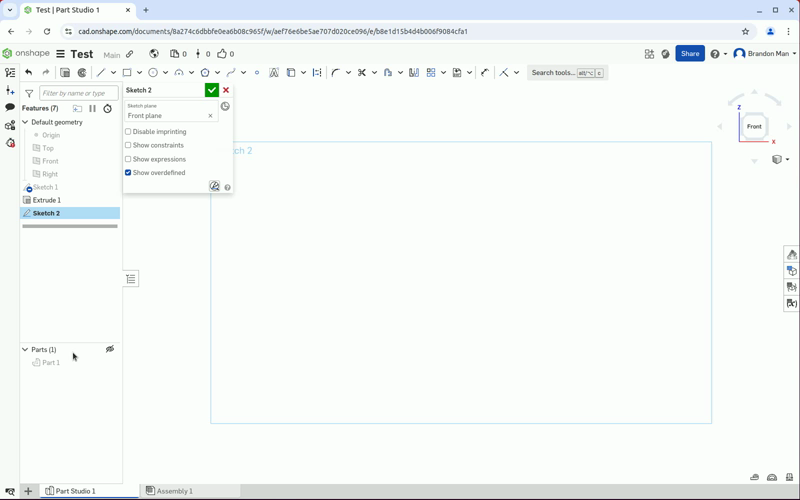
key(l)
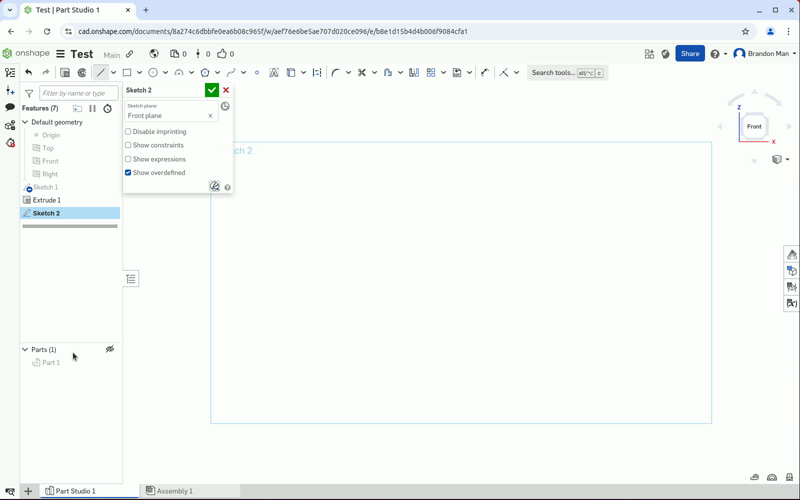
key_down(shift)
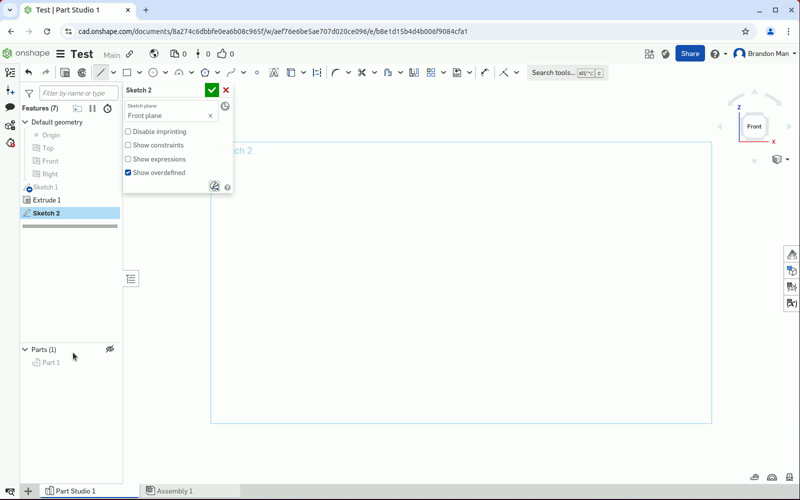
mouse_move(348, 309)
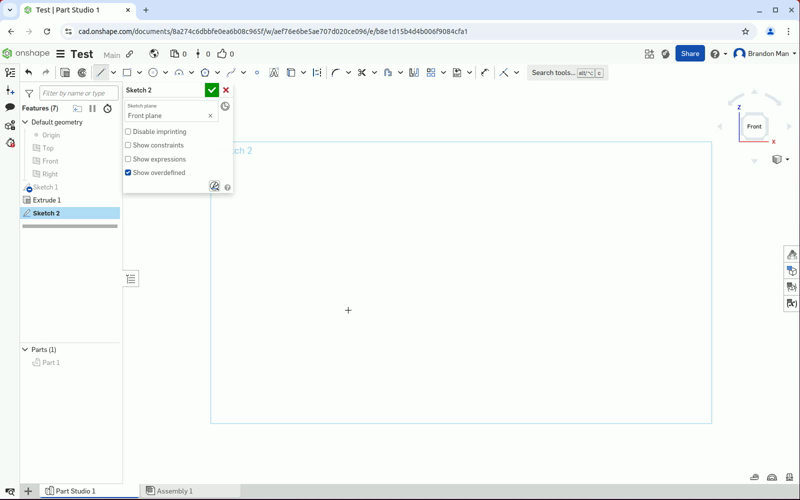
click(348, 309)
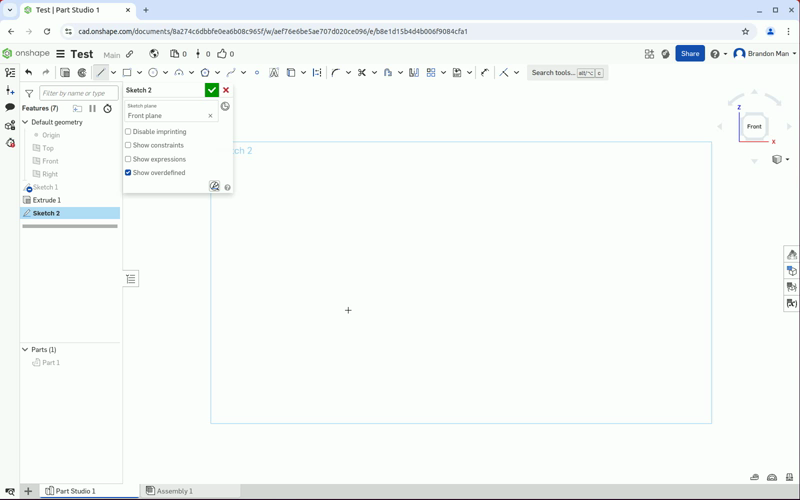
key_up(shift)
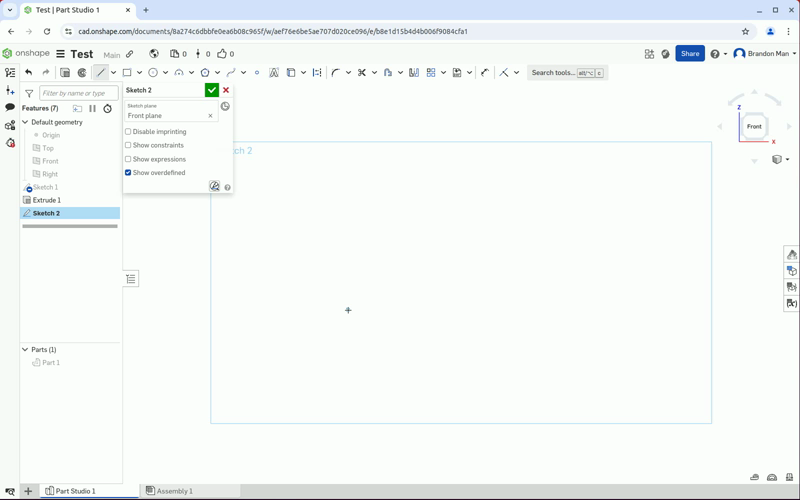
key_down(shift)
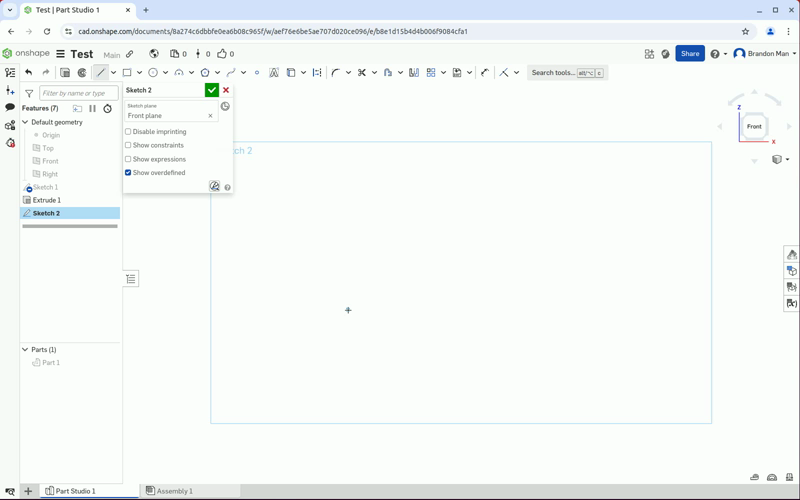
mouse_move(378, 309)
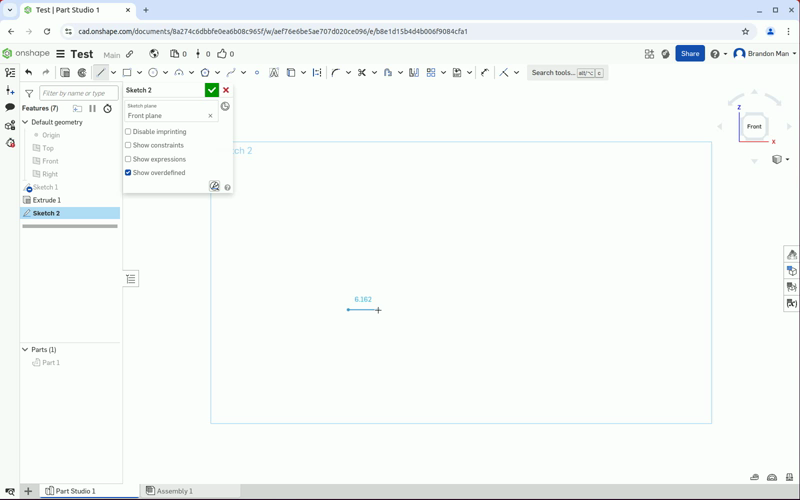
mouse_move(383, 309)
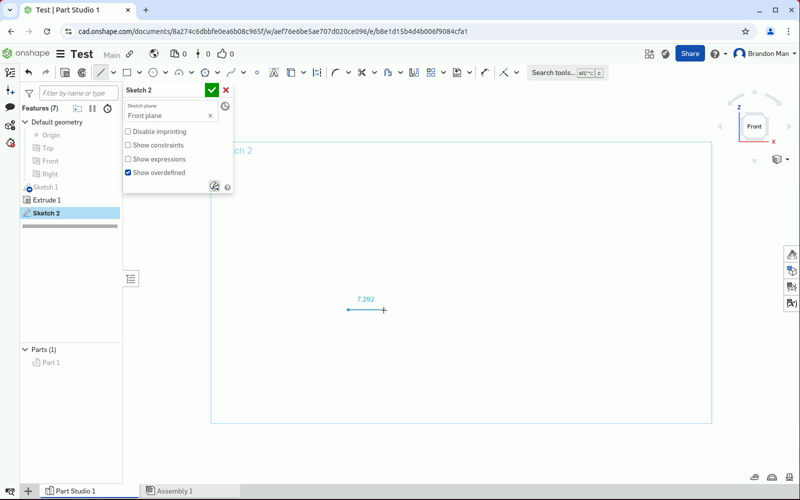
click(383, 309)
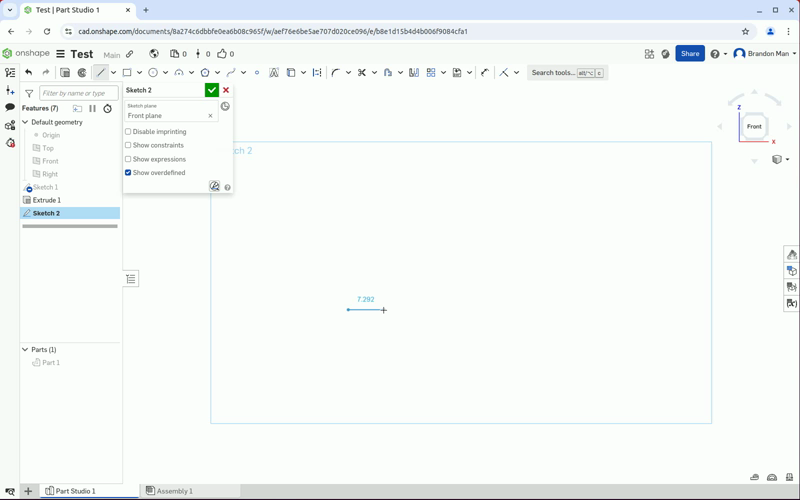
key_up(shift)
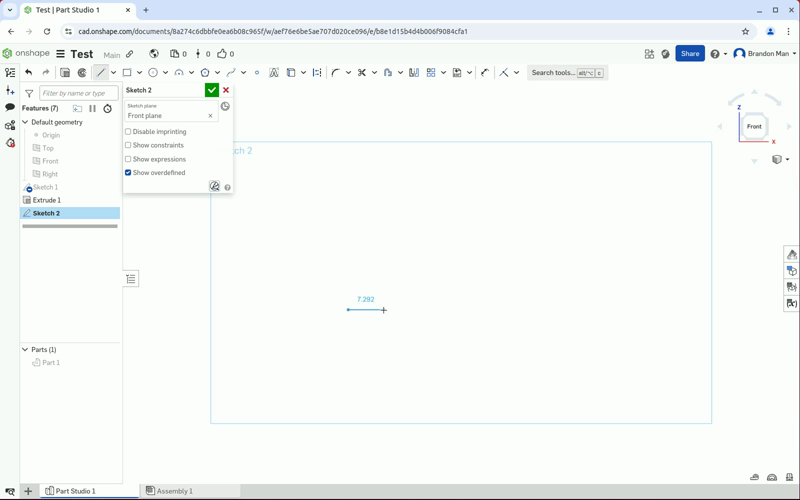
key_down(shift)
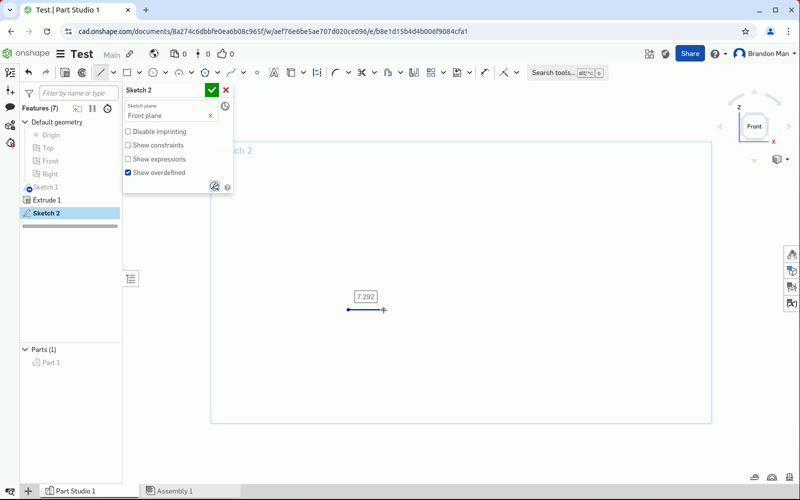
mouse_move(413, 309)
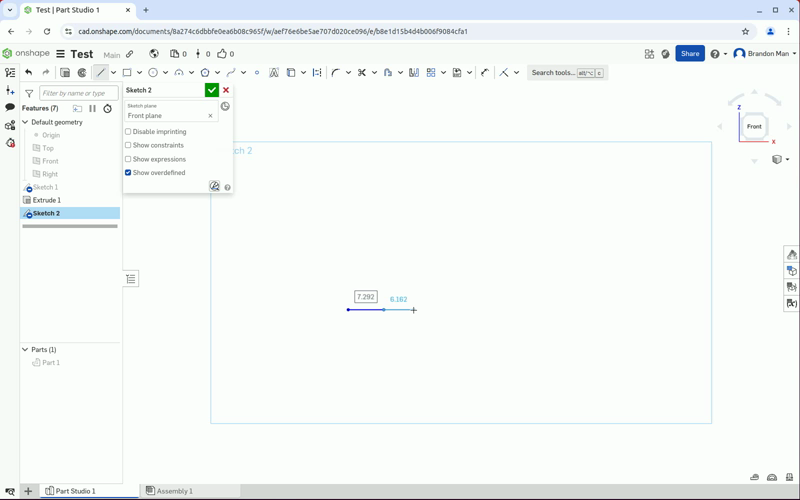
mouse_move(383, 256)
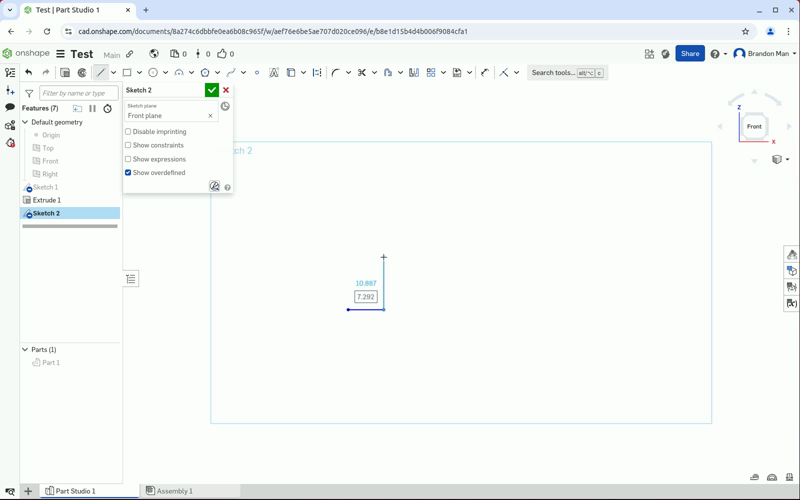
click(383, 256)
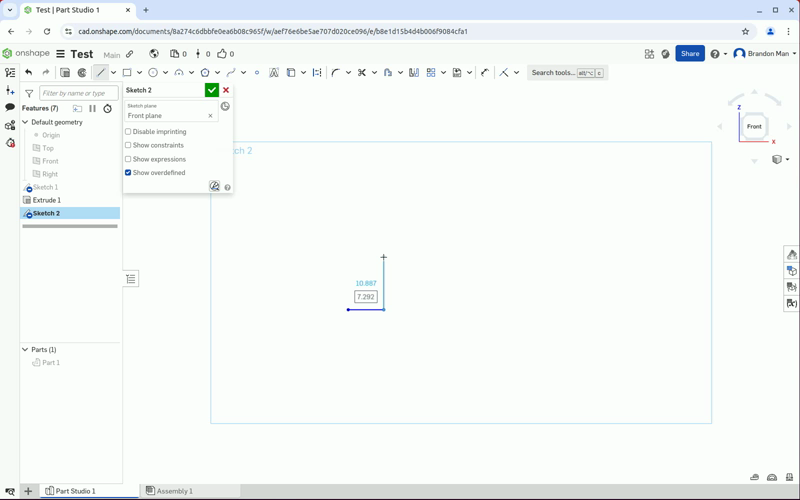
key_up(shift)
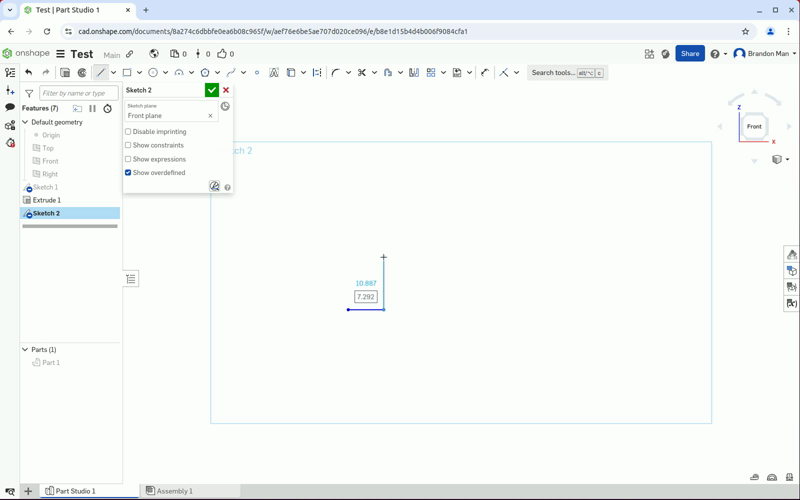
key_down(shift)
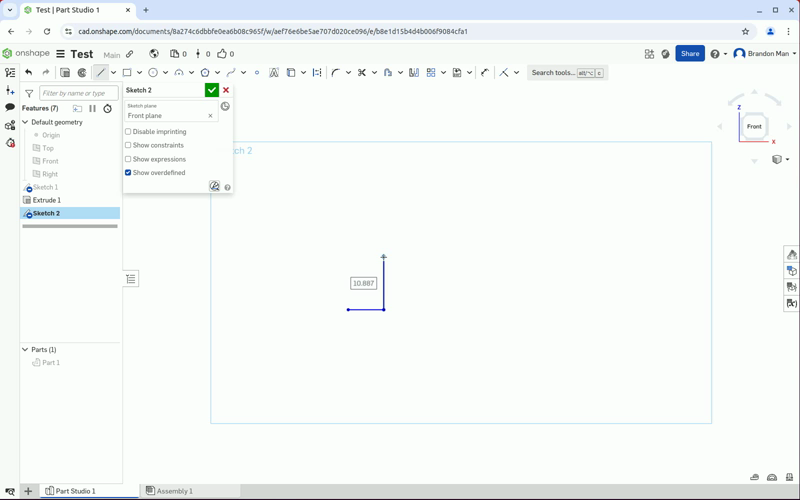
mouse_move(413, 256)
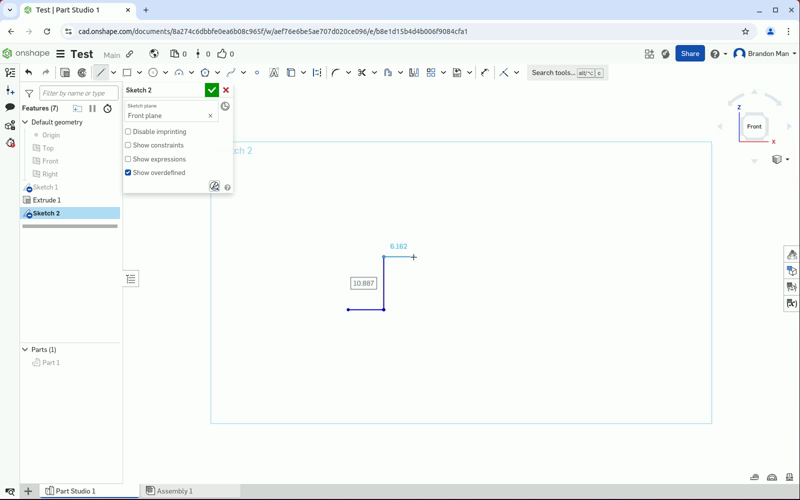
mouse_move(348, 256)
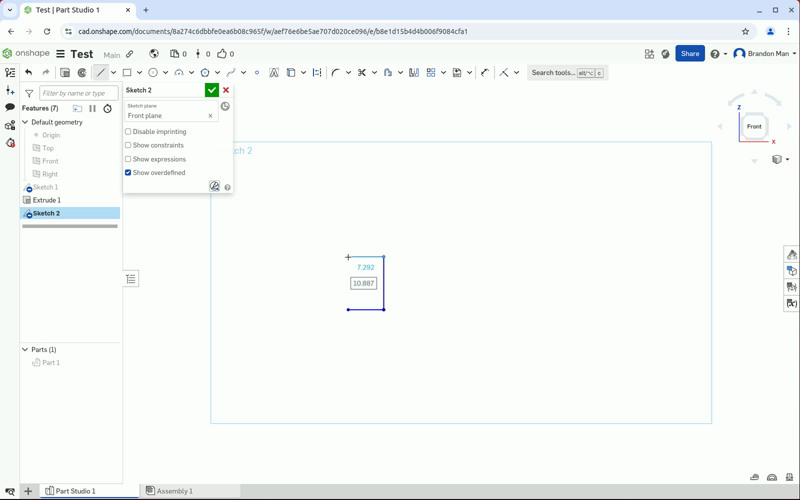
click(348, 256)
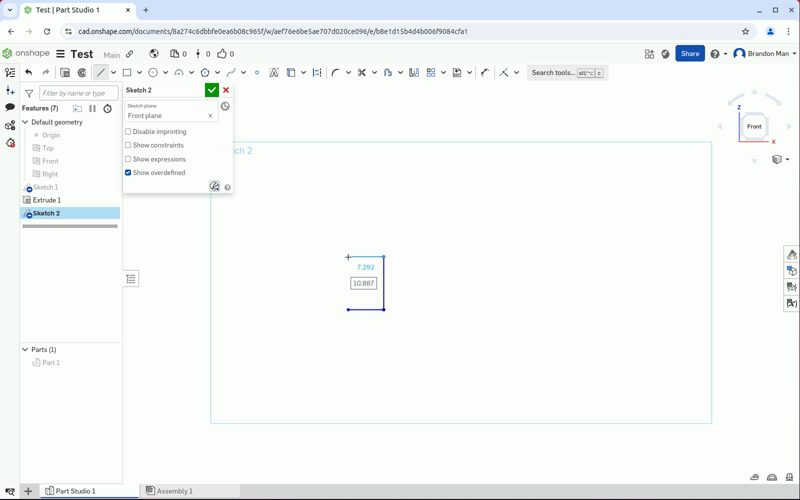
key_up(shift)
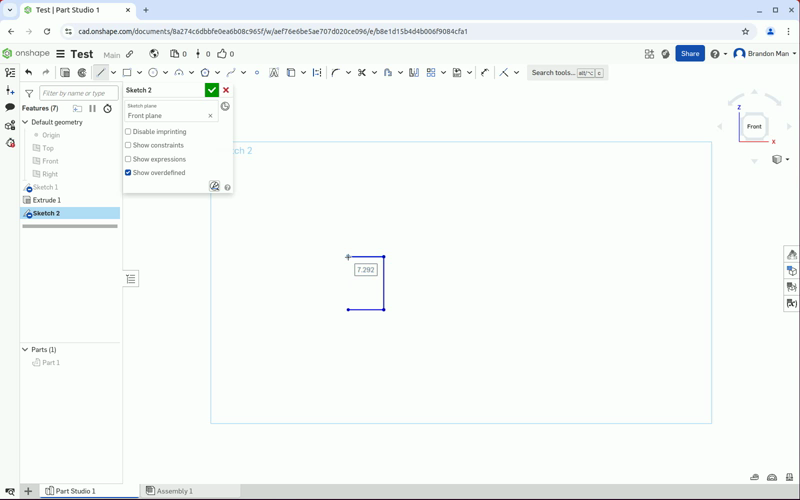
mouse_move(378, 256)
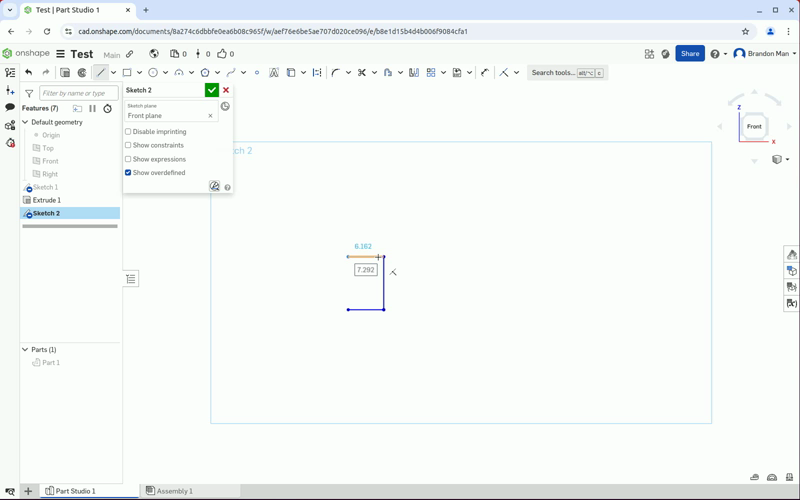
key_down(shift)
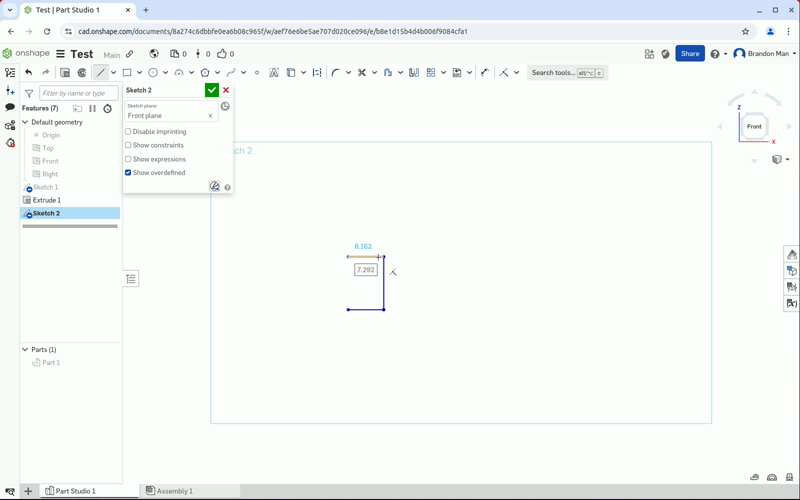
mouse_move(348, 309)
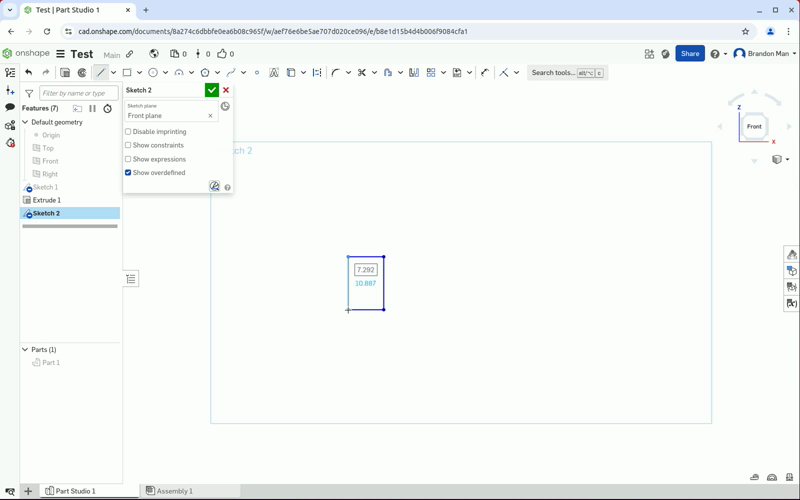
key_up(shift)
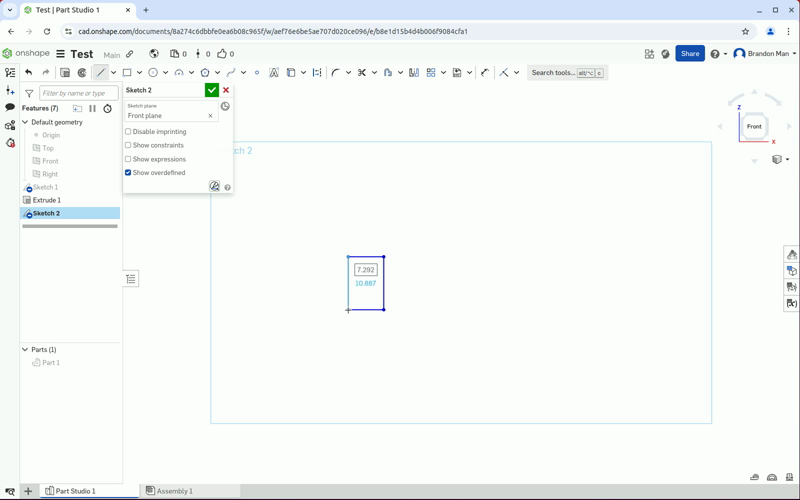
click(348, 309)
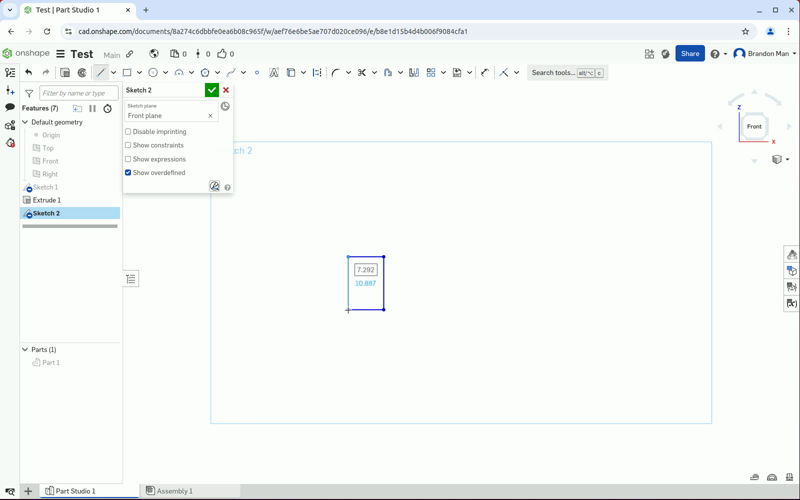
key(esc)
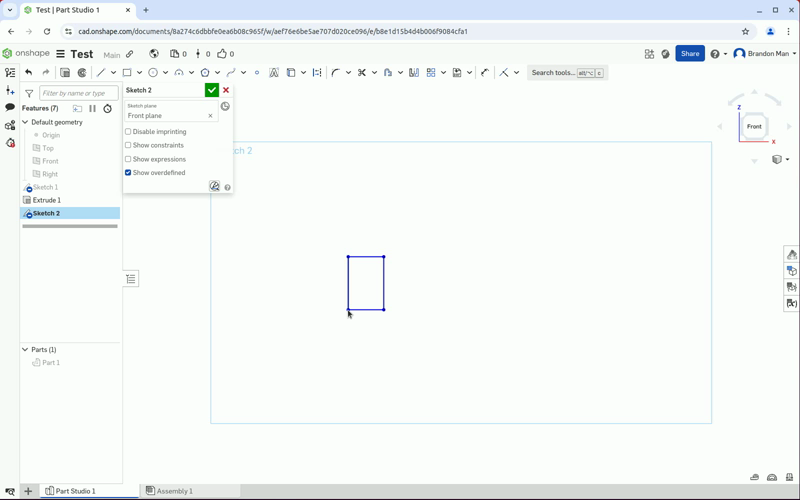
key(l)
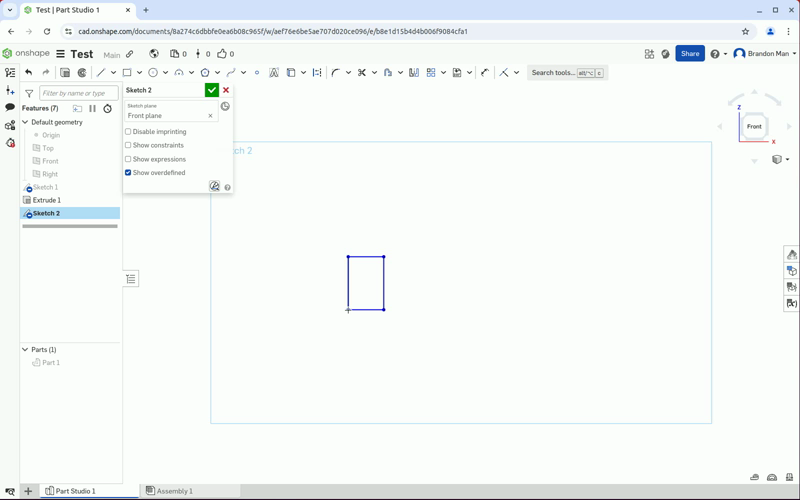
key_down(shift)
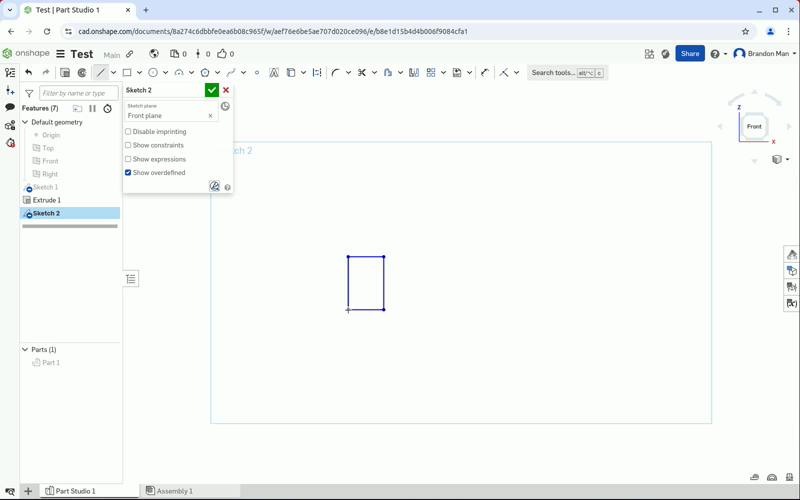
mouse_move(359, 299)
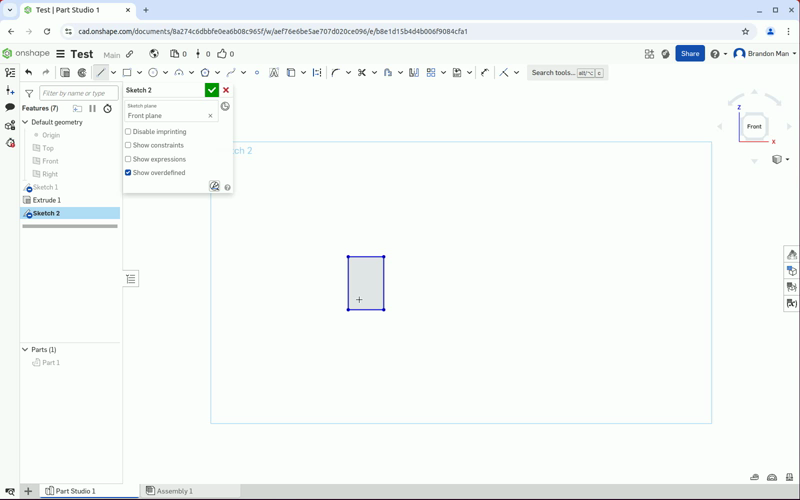
click(359, 299)
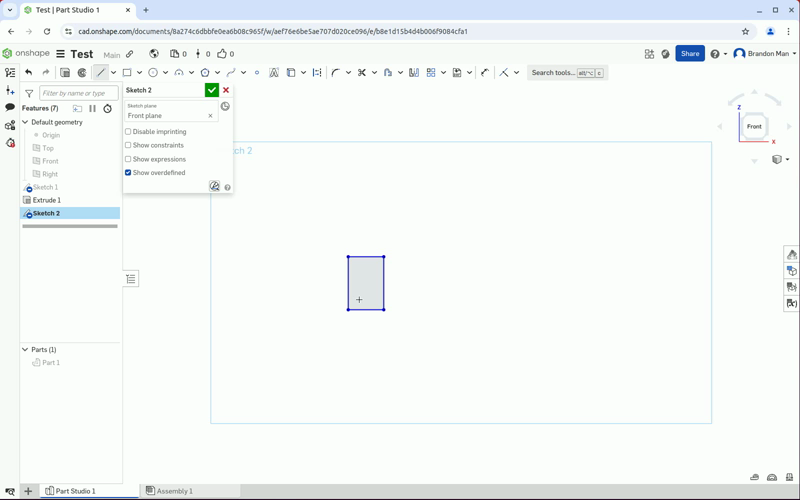
key_up(shift)
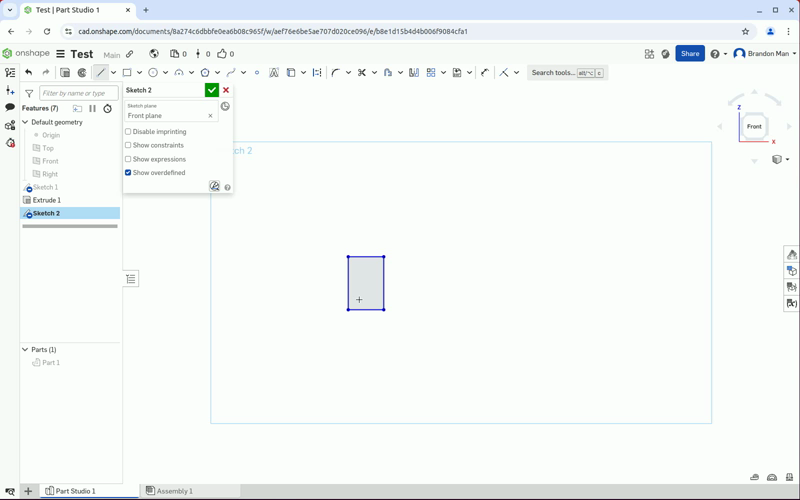
key_down(shift)
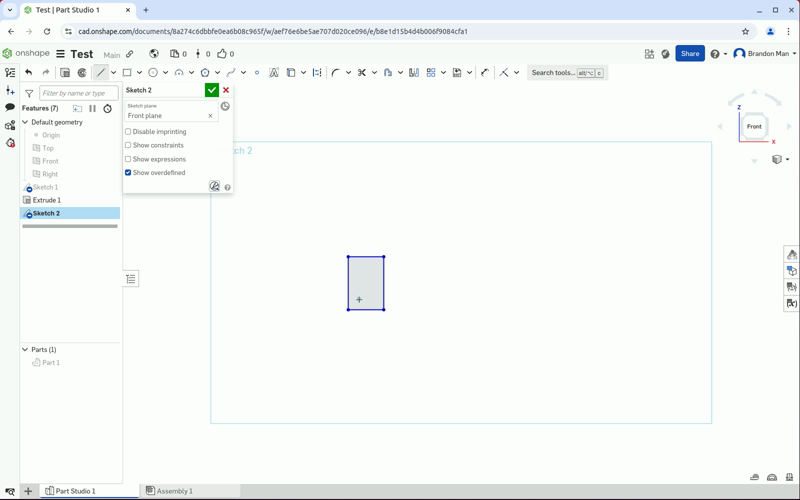
mouse_move(389, 299)
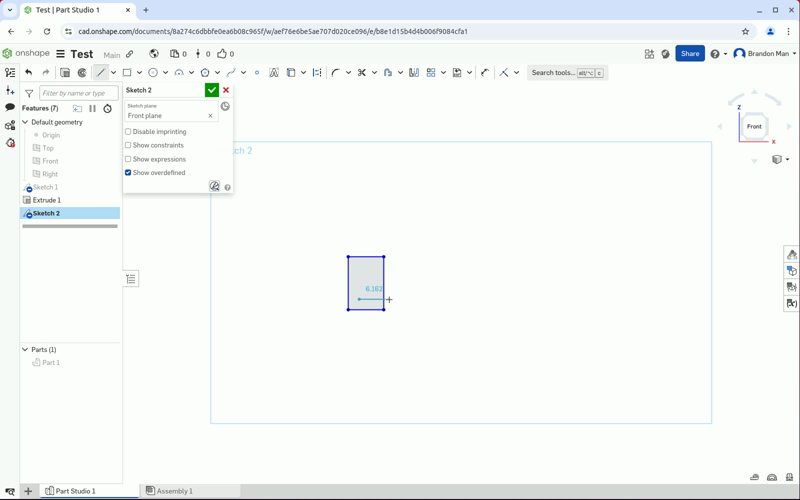
mouse_move(372, 299)
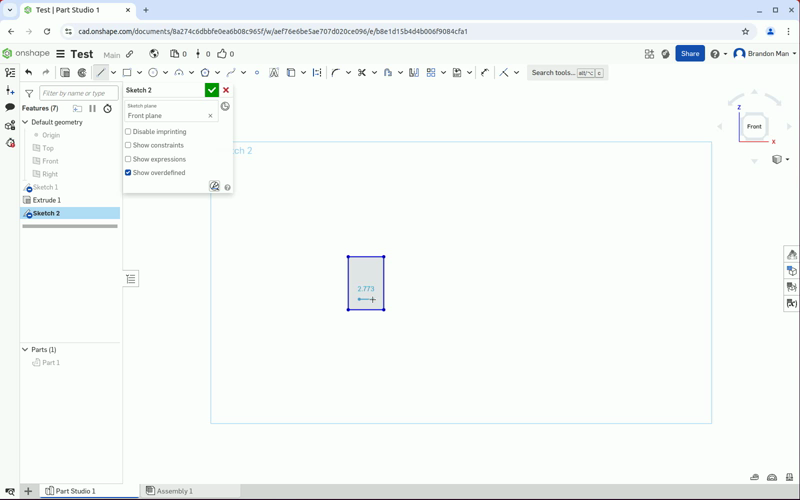
click(372, 299)
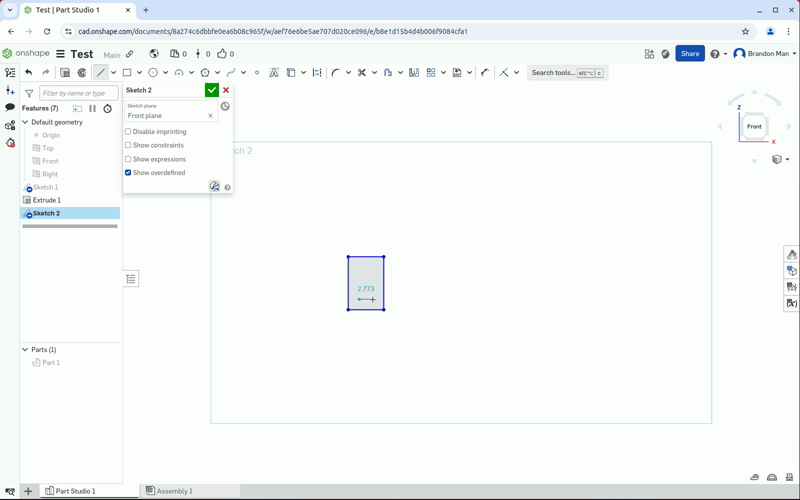
key_up(shift)
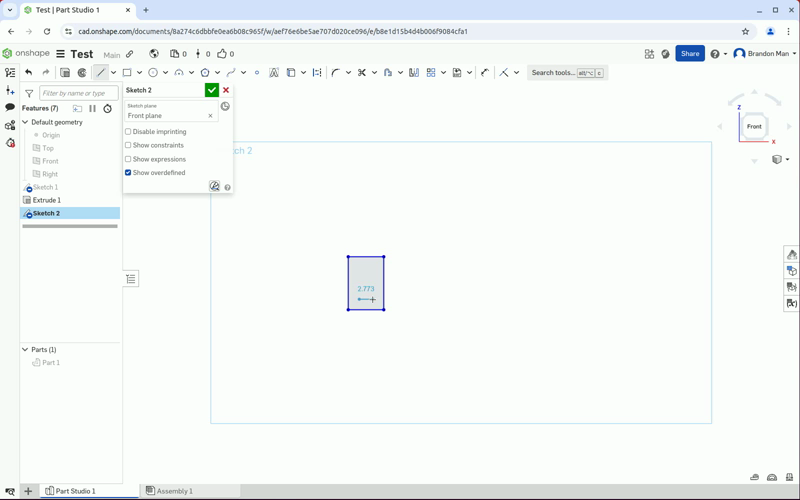
key_down(shift)
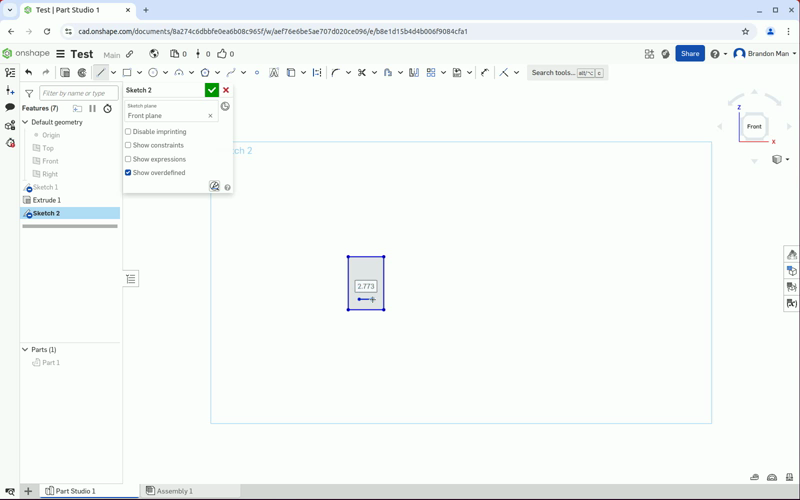
mouse_move(402, 299)
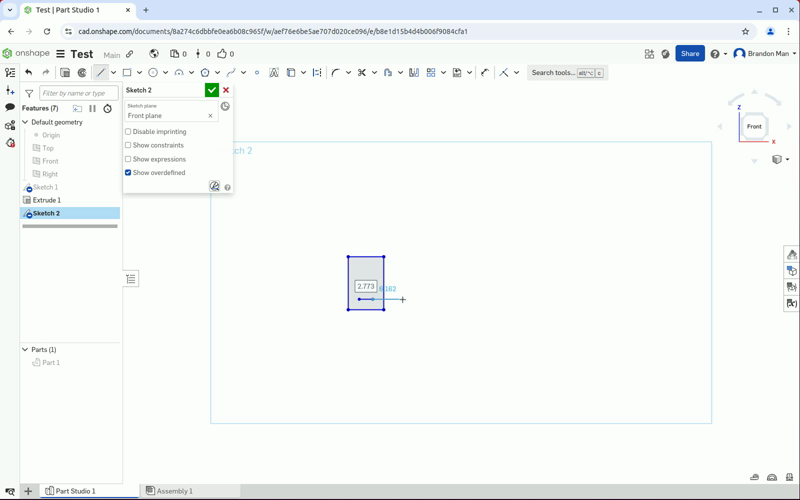
mouse_move(372, 267)
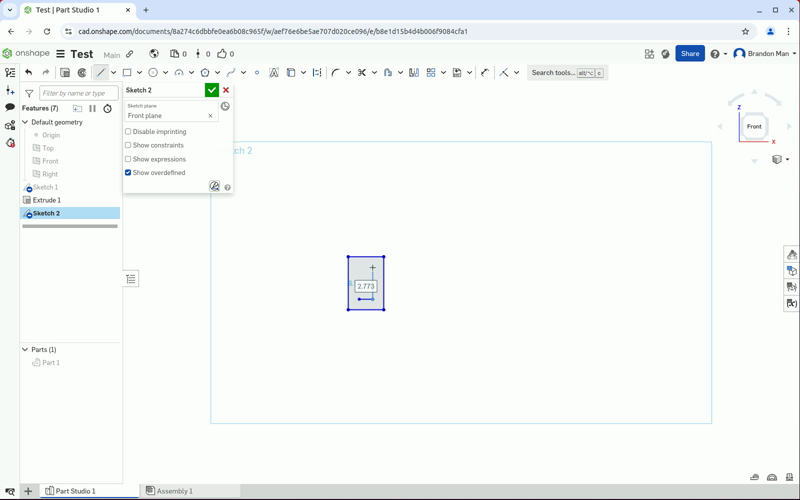
click(372, 267)
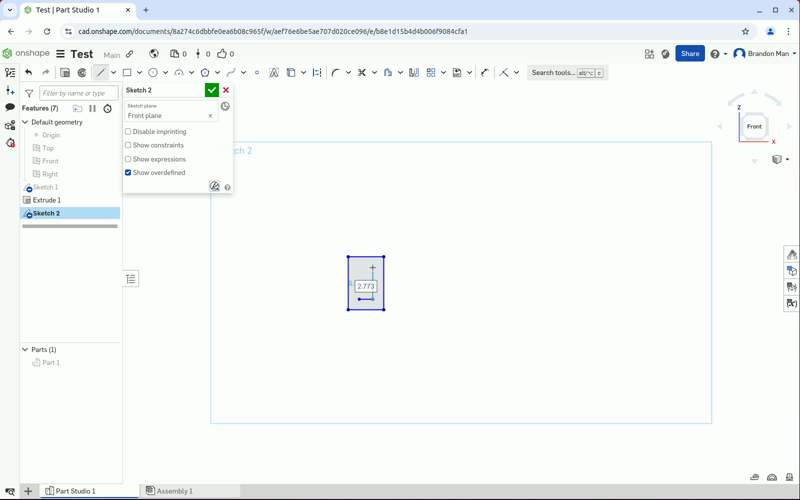
key_up(shift)
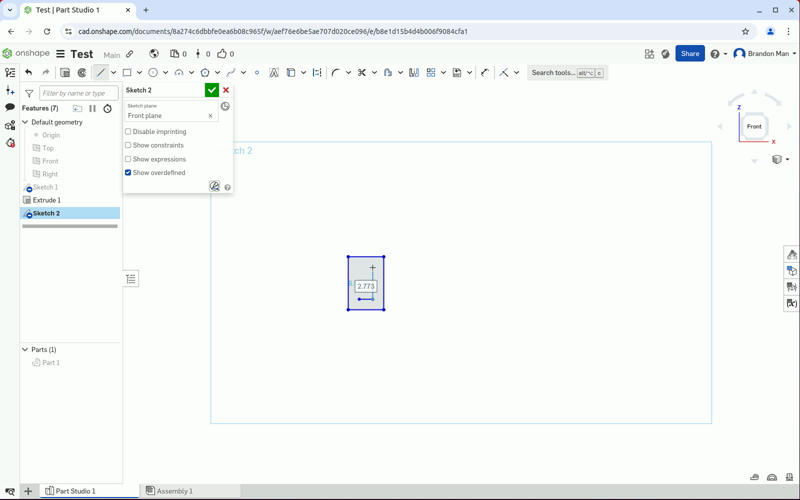
key_down(shift)
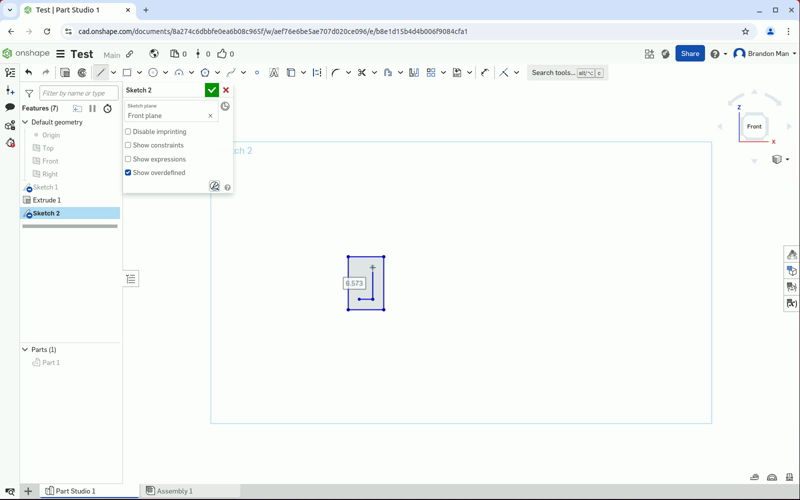
mouse_move(402, 267)
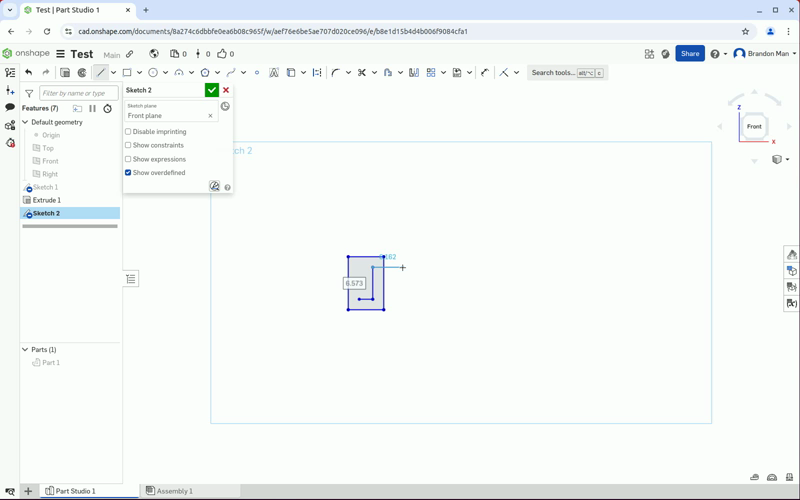
mouse_move(359, 267)
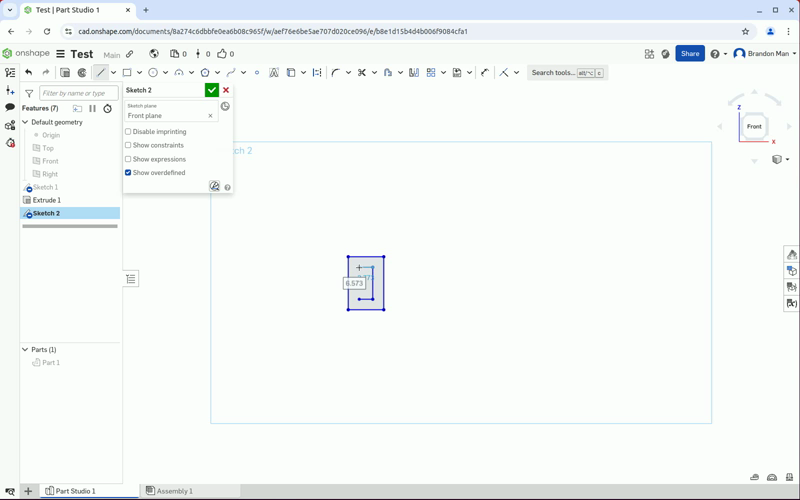
click(359, 267)
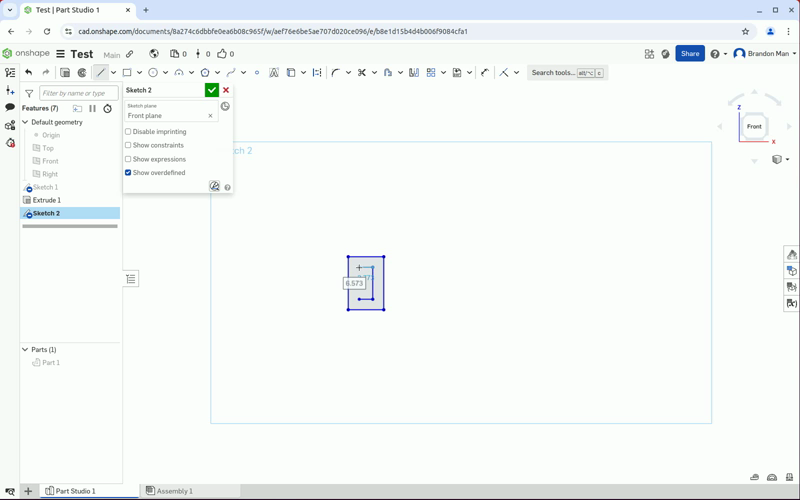
key_up(shift)
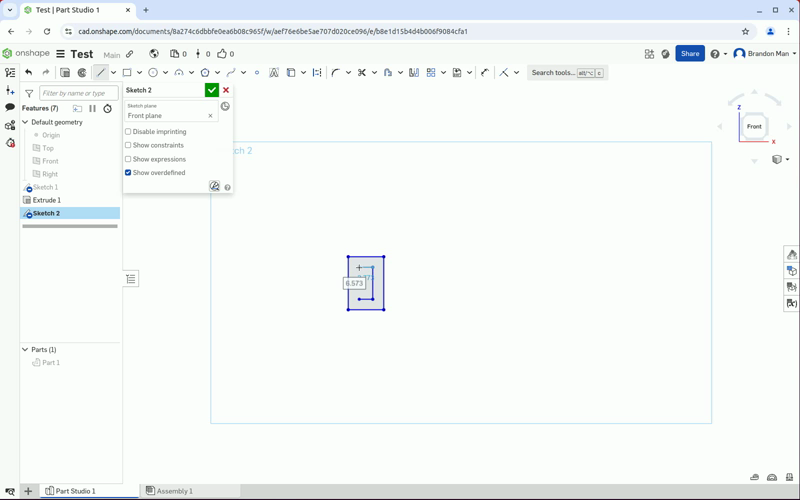
mouse_move(389, 267)
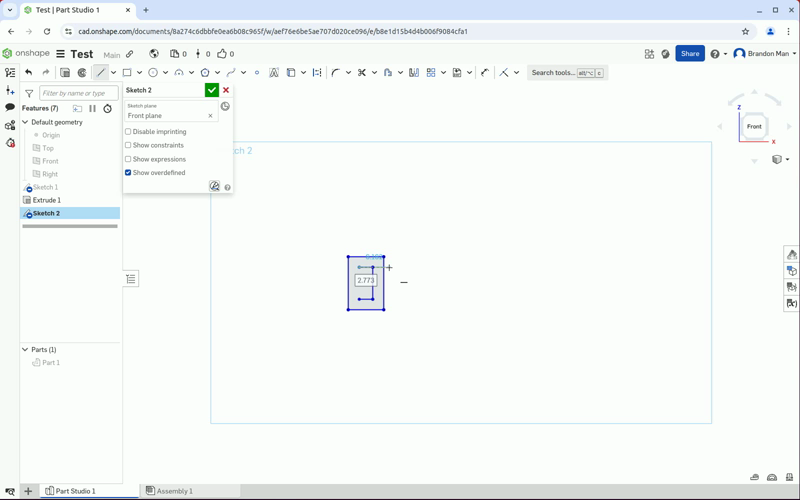
key_down(shift)
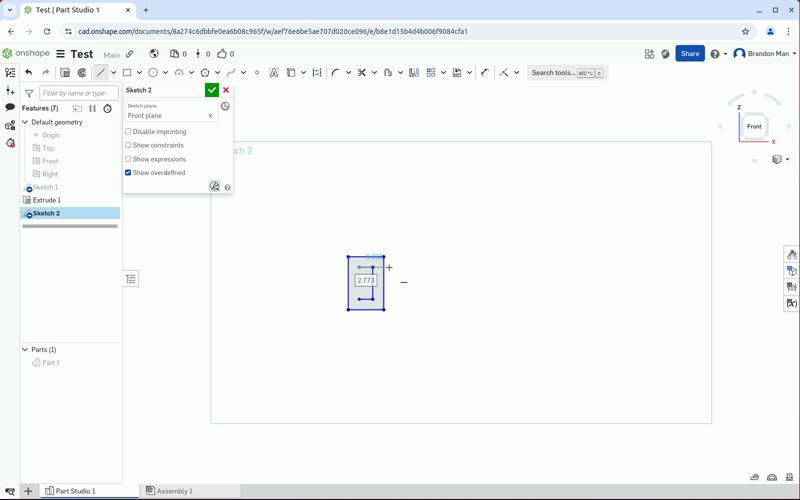
mouse_move(359, 299)
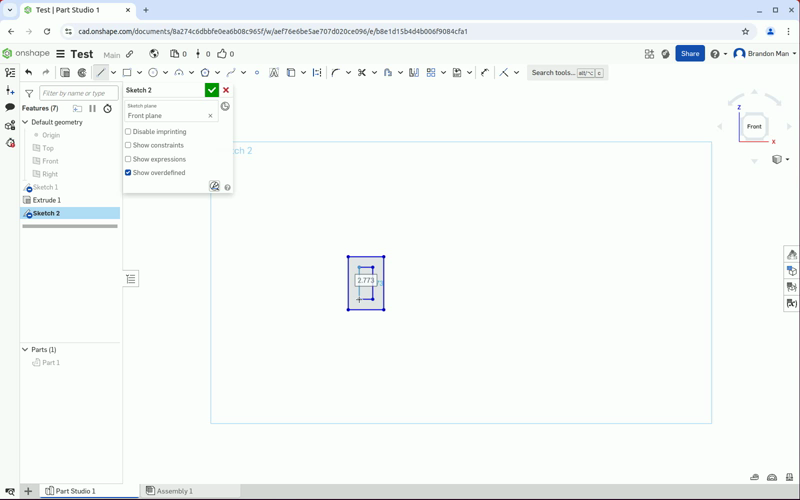
key_up(shift)
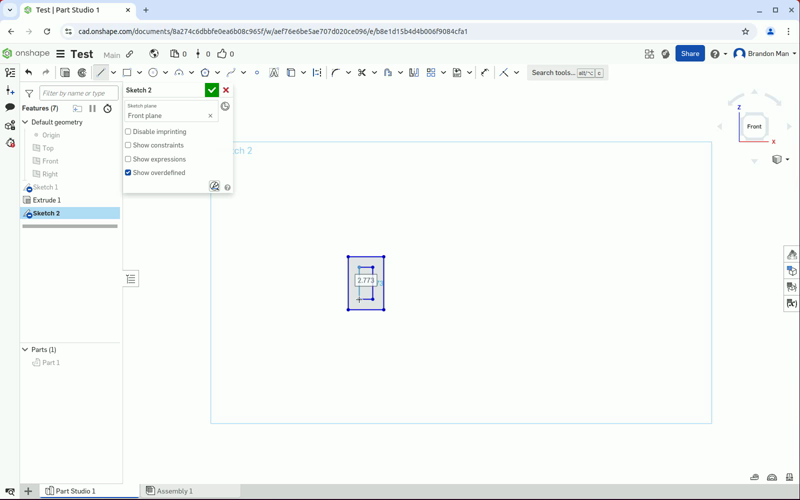
click(359, 299)
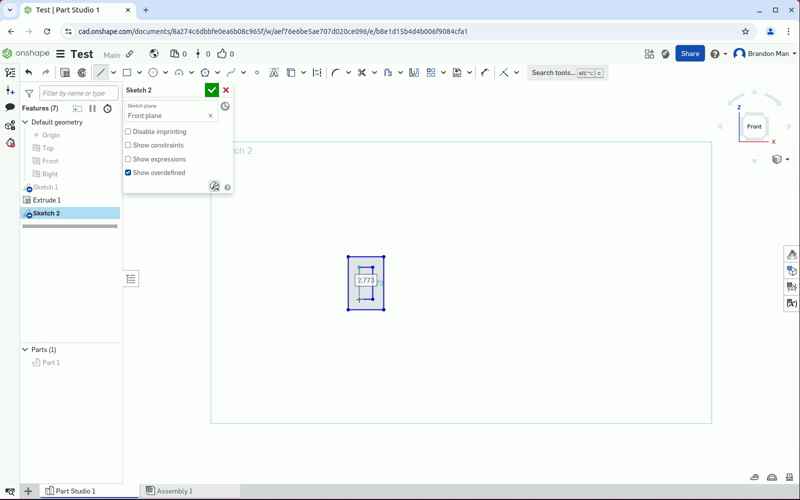
key(esc)
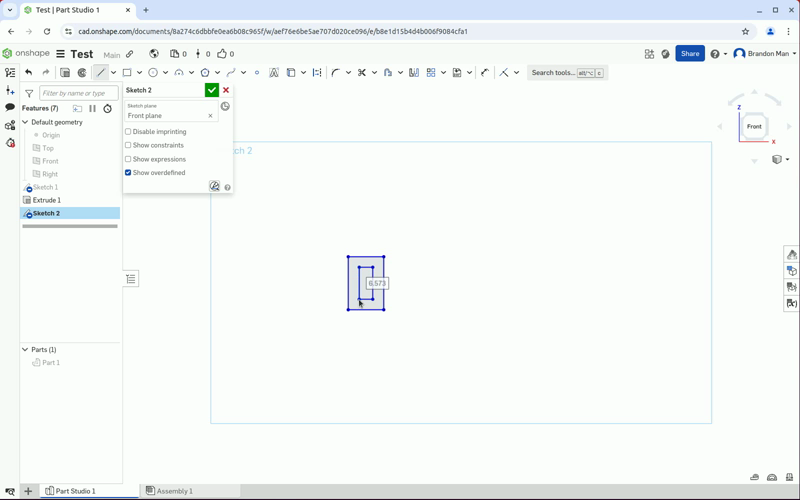
mouse_move(349, 282)
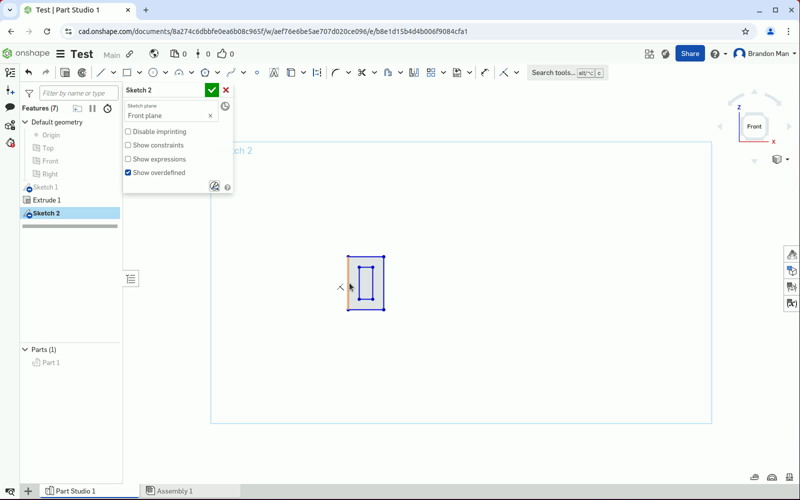
scroll(6)
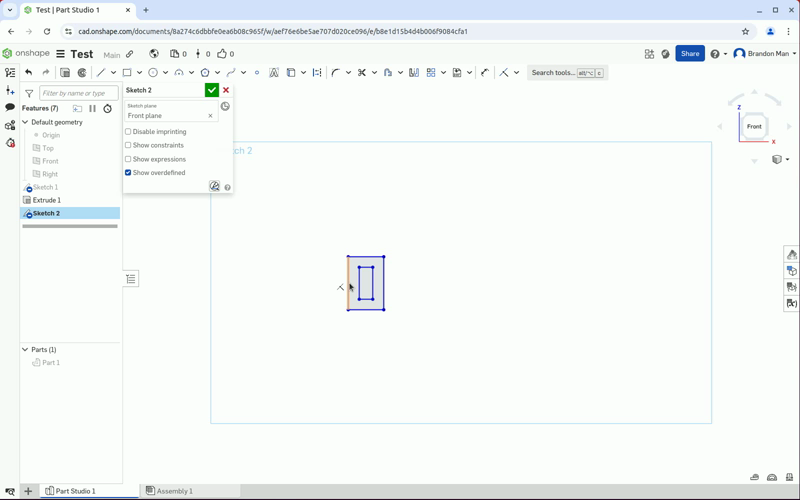
scroll(6)
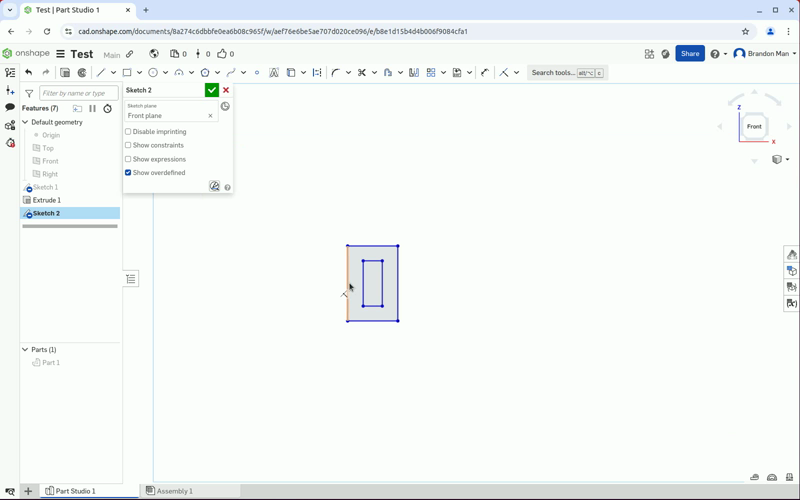
scroll(6)
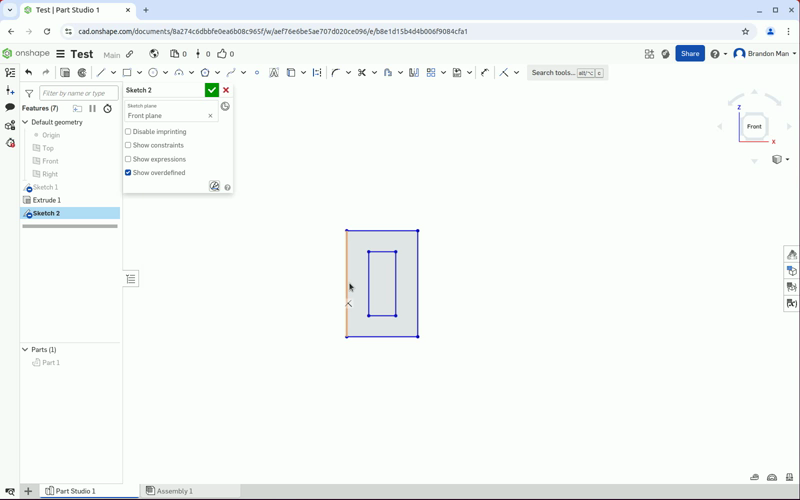
scroll(6)
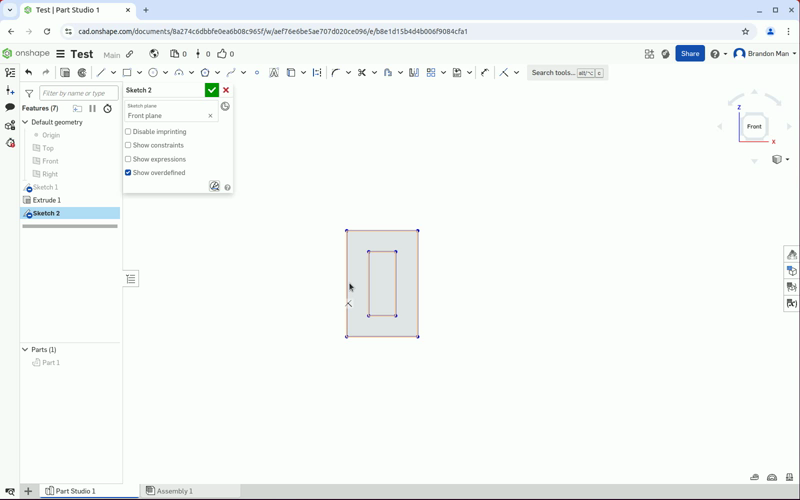
scroll(6)
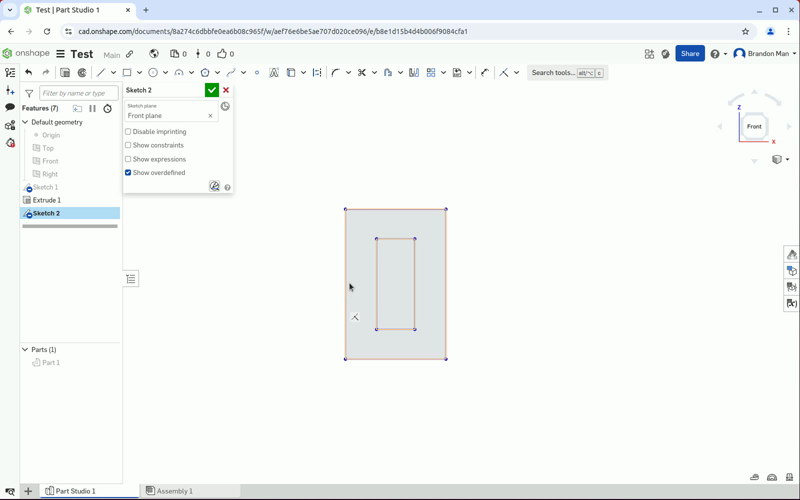
scroll(6)
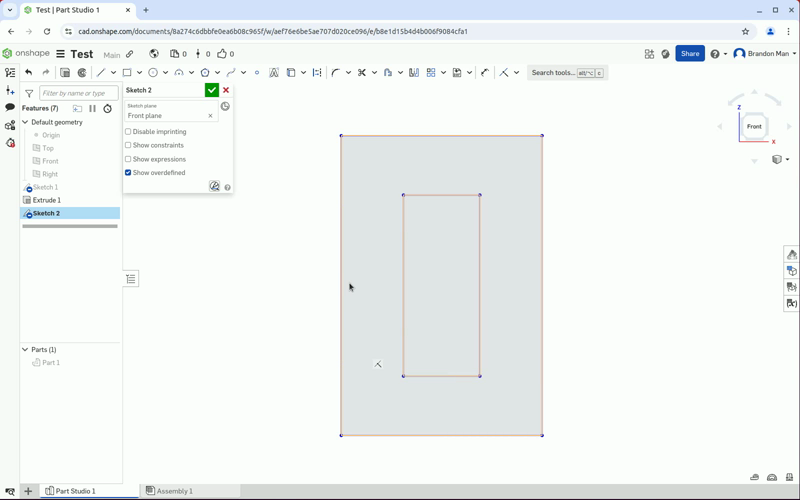
scroll(6)
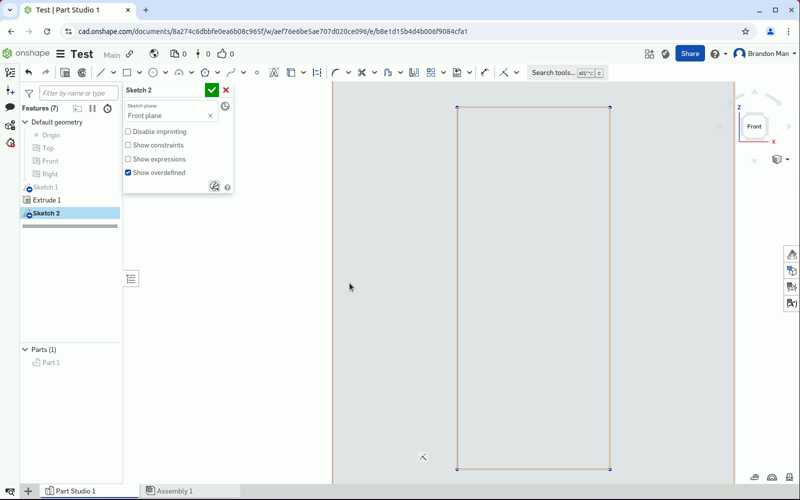
click(349, 282)
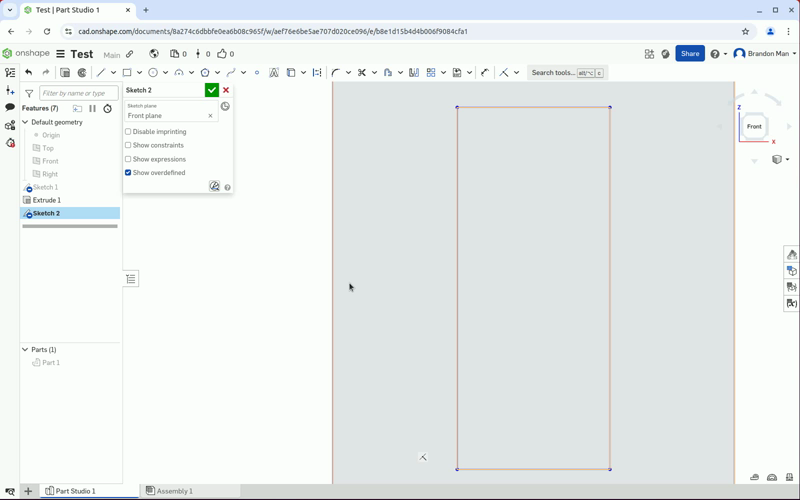
scroll(-6)
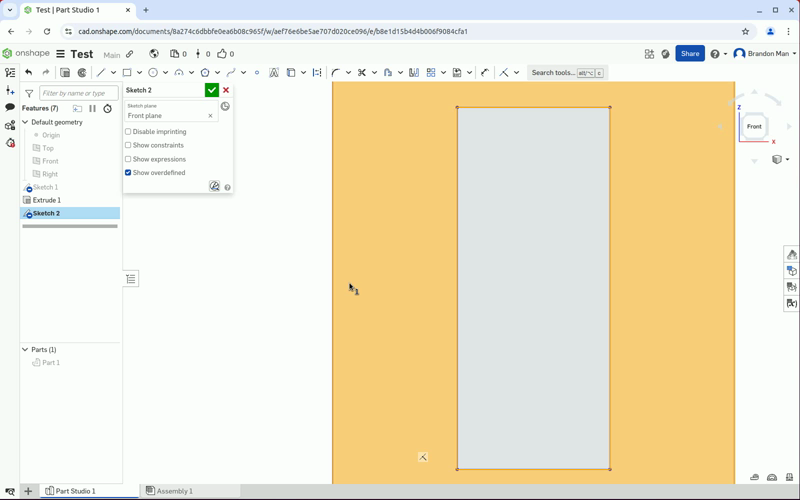
scroll(-6)
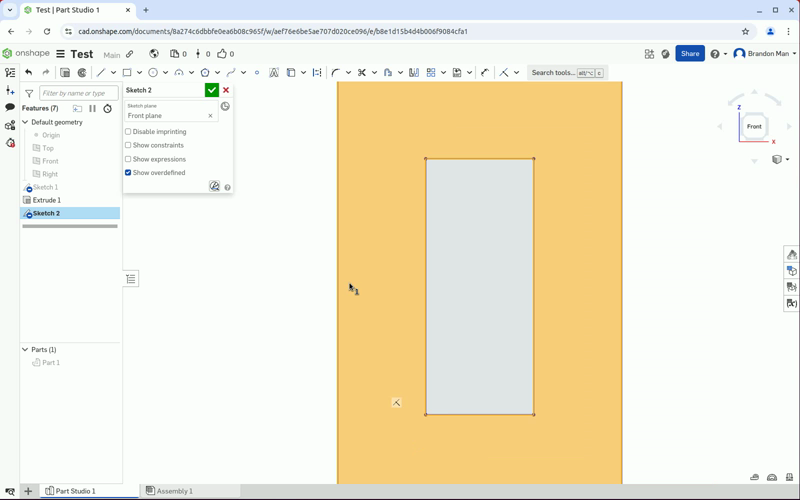
scroll(-6)
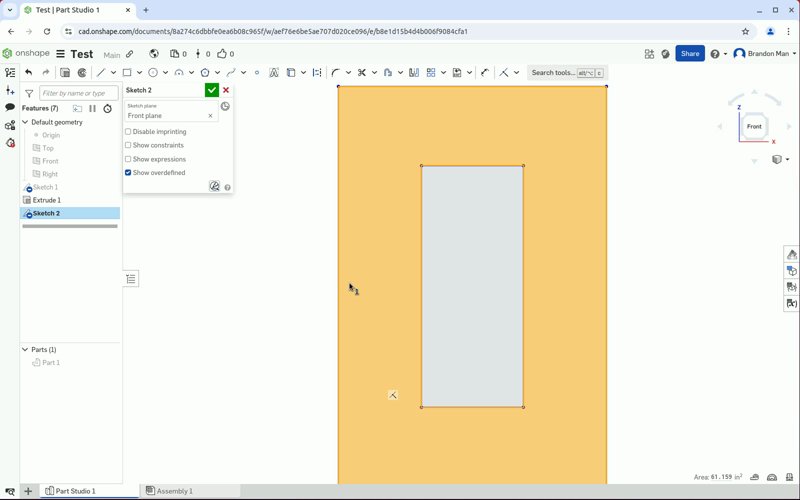
scroll(-6)
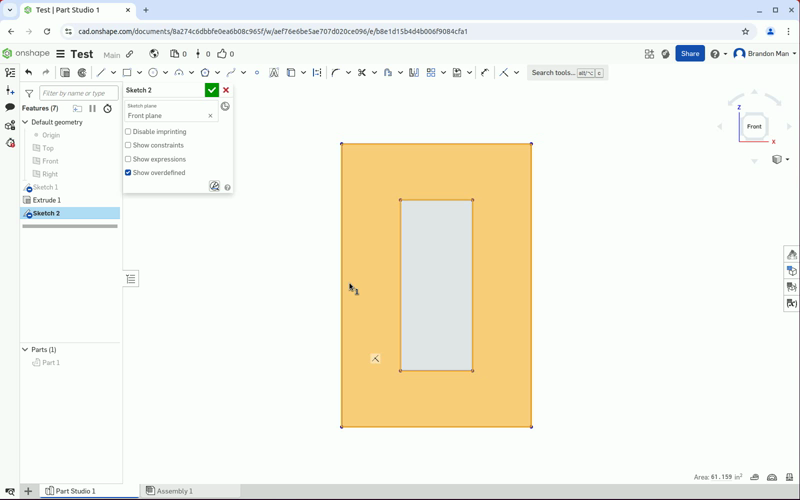
scroll(-6)
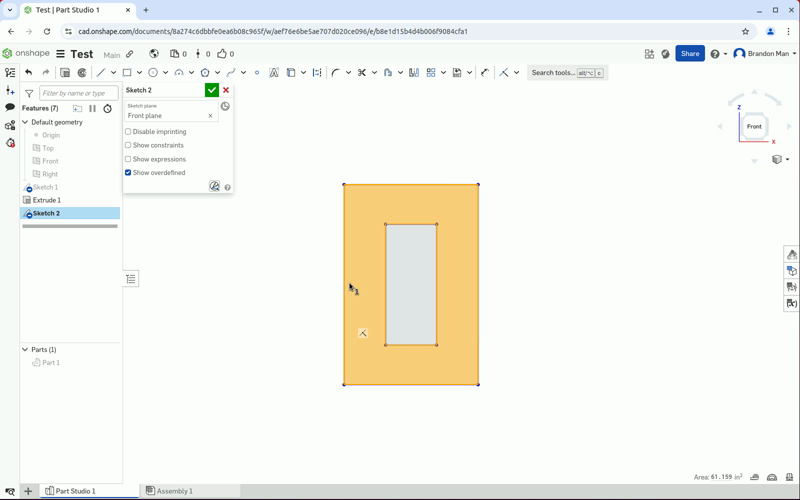
scroll(-6)
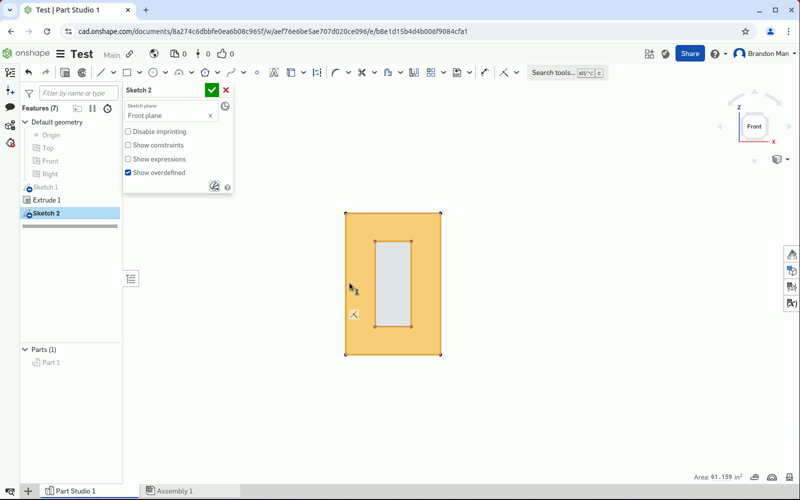
scroll(-6)
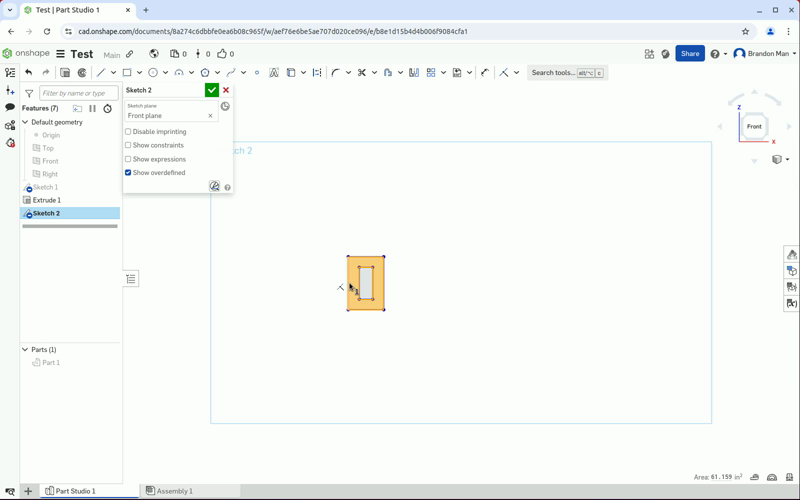
mouse_move(73, 352)
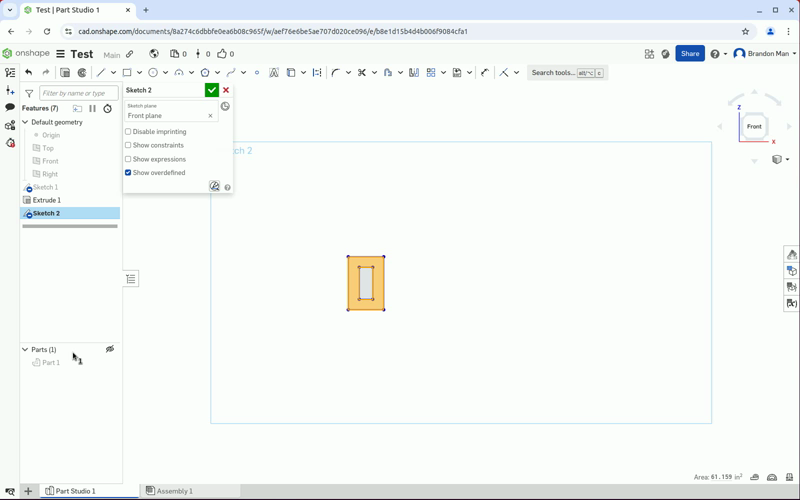
key(shift+y)
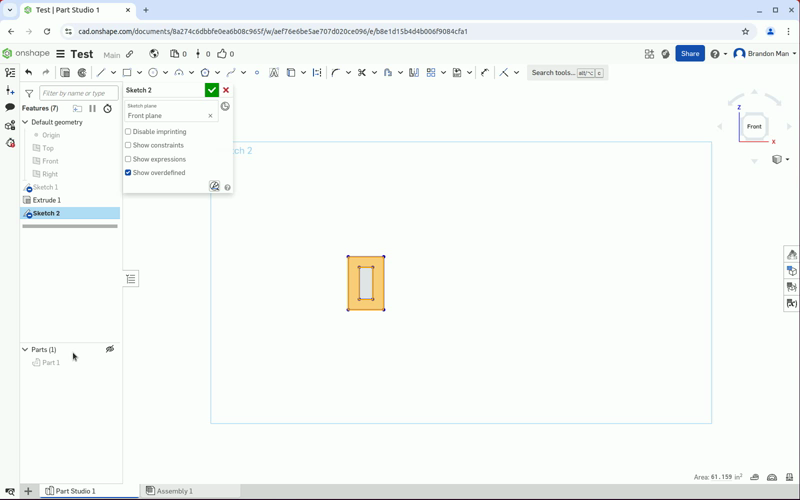
key(shift+e)
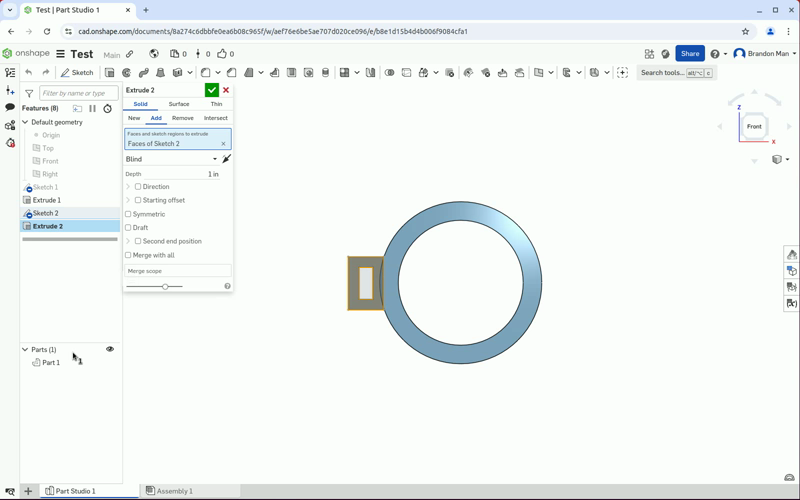
mouse_move(143, 106)
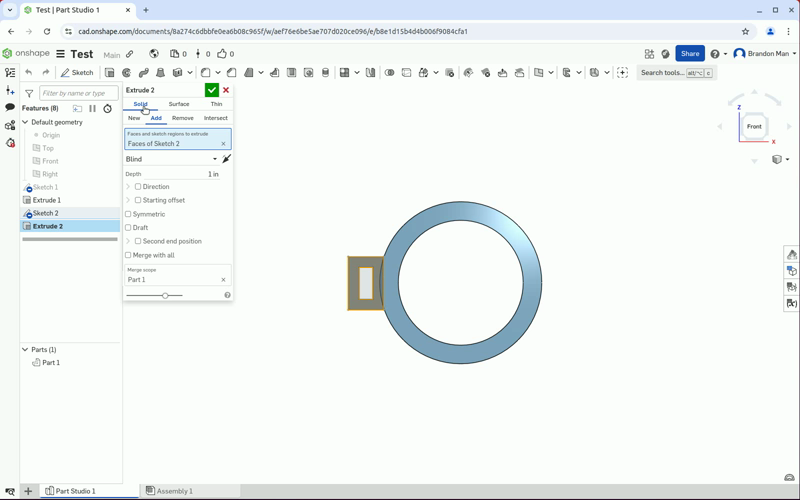
click(143, 106)
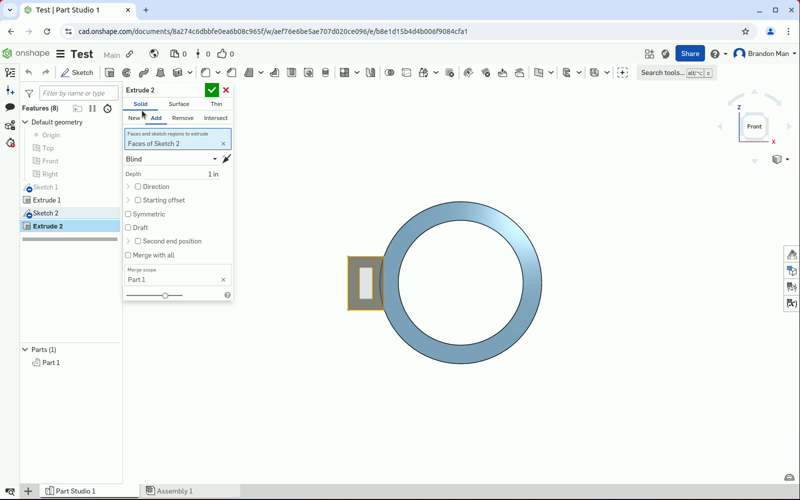
mouse_move(137, 120)
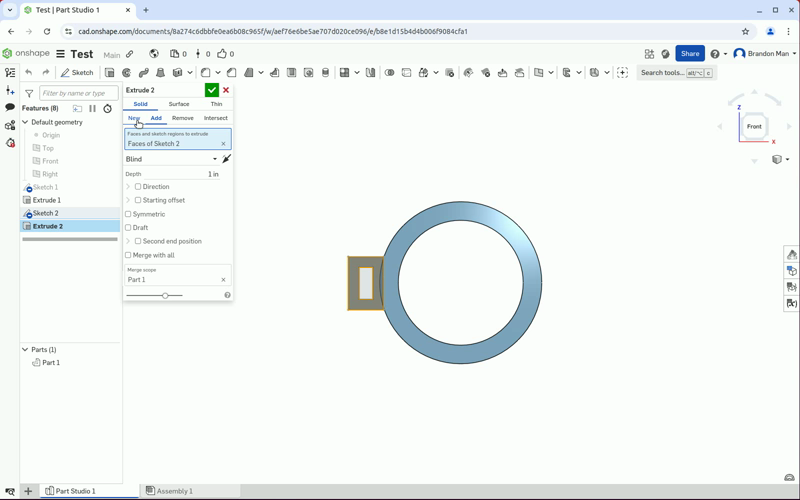
click(137, 120)
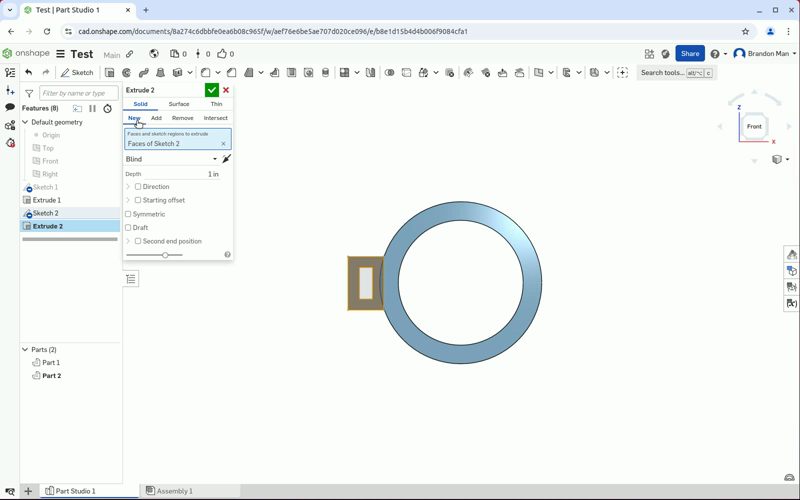
key(tab, 4)
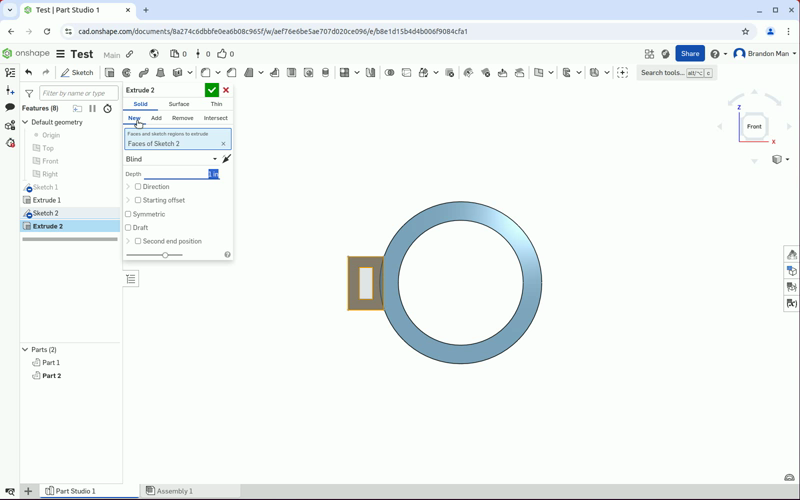
text(18.294)
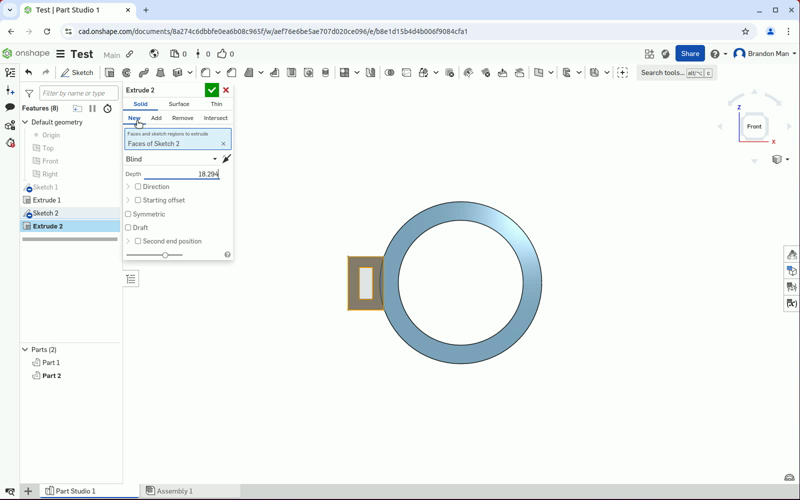
key(enter)
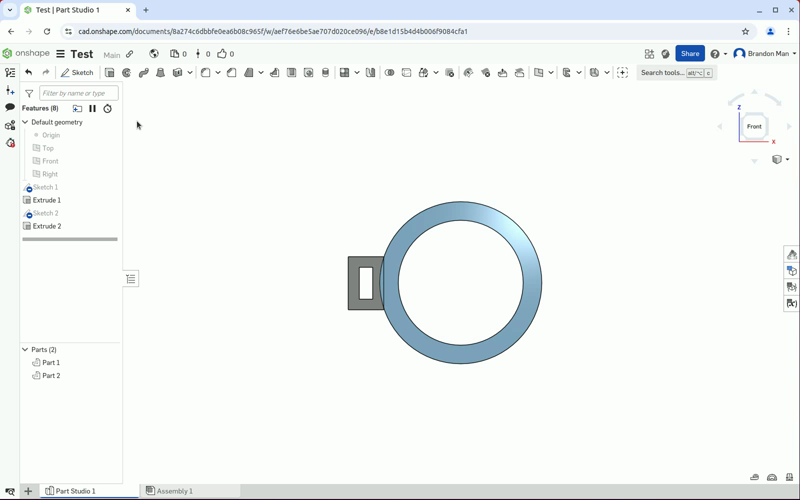
key(shift+h)
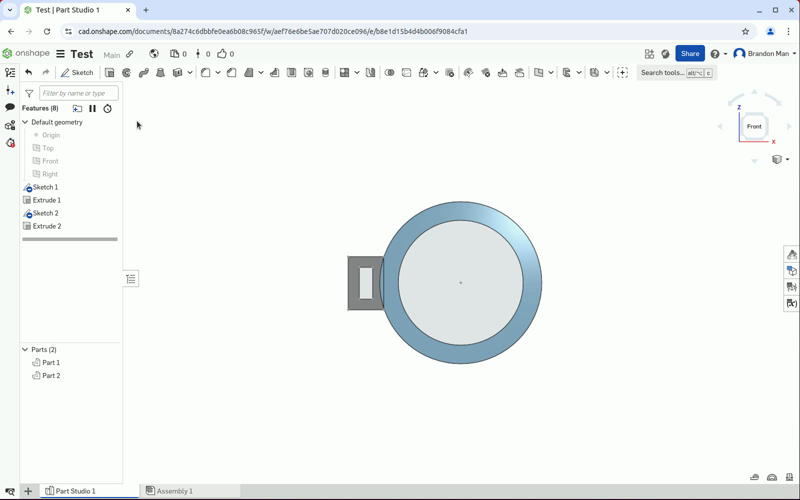
key(shift+h)
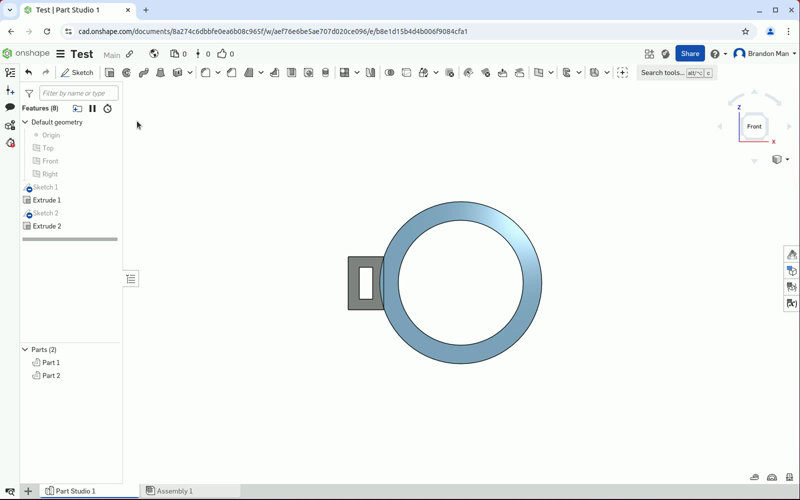
mouse_move(73, 189)
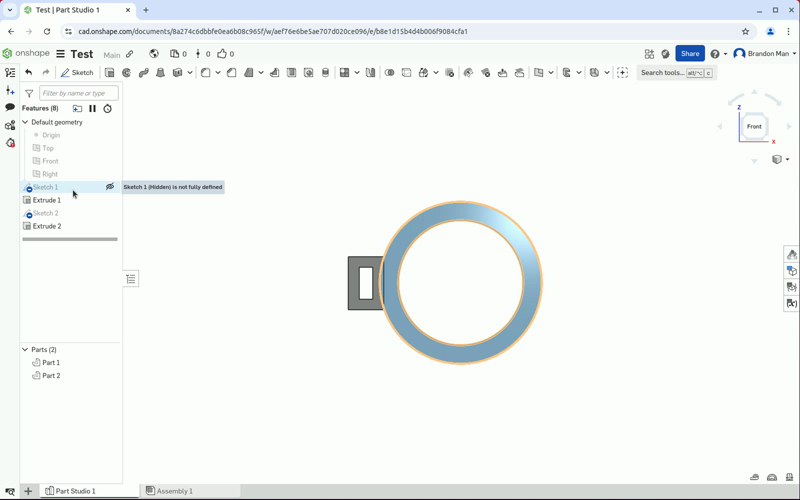
click(73, 189)
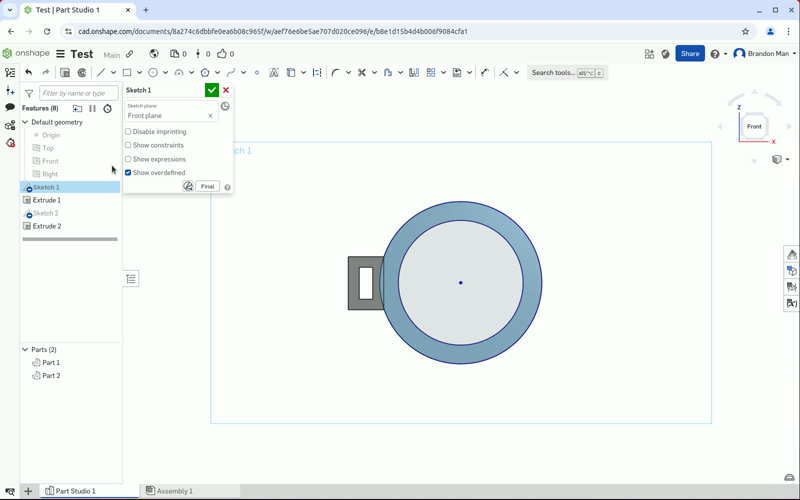
mouse_move(229, 92)
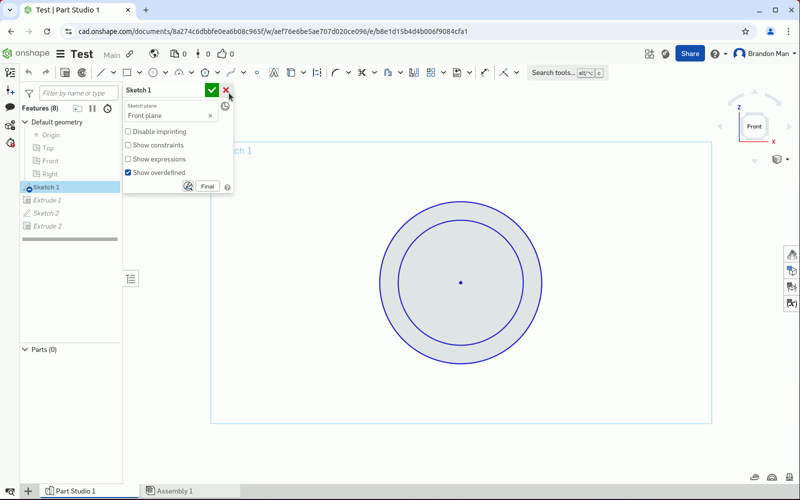
click(229, 92)
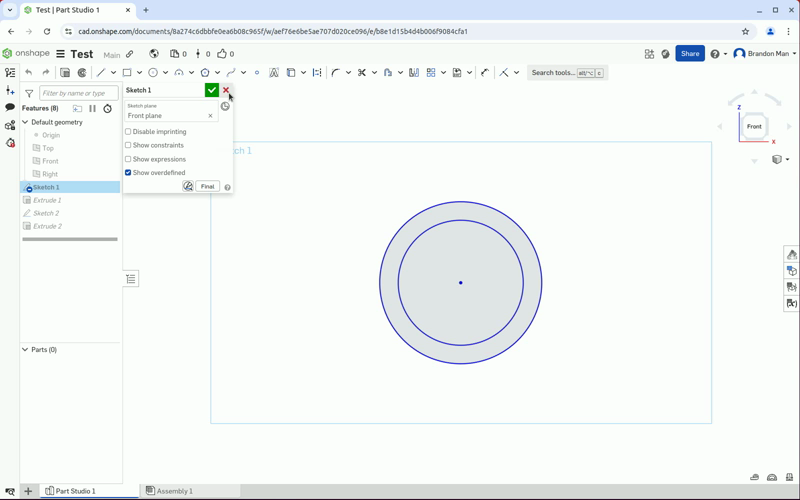
key(shift+s)
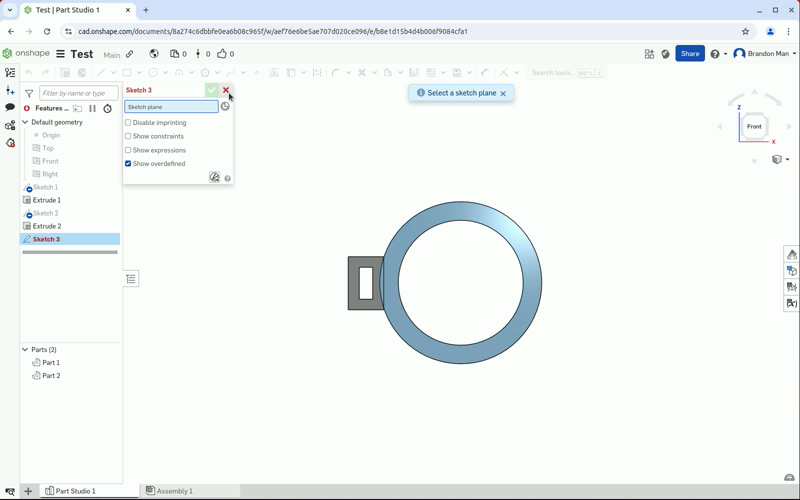
mouse_move(73, 163)
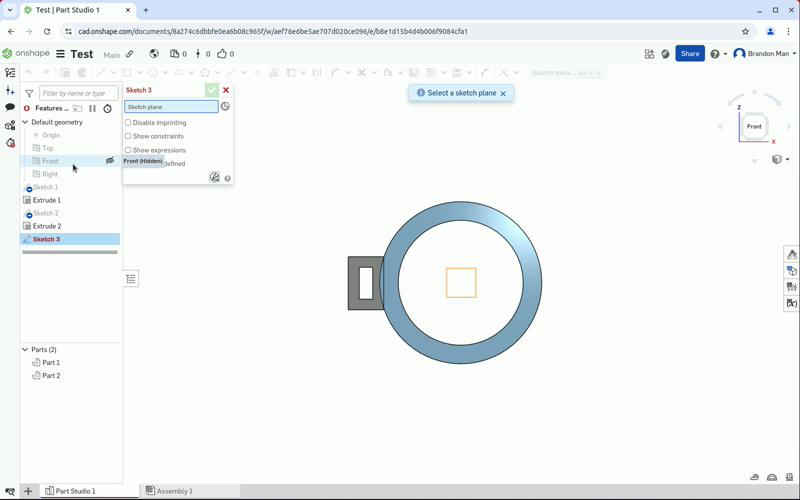
click(73, 163)
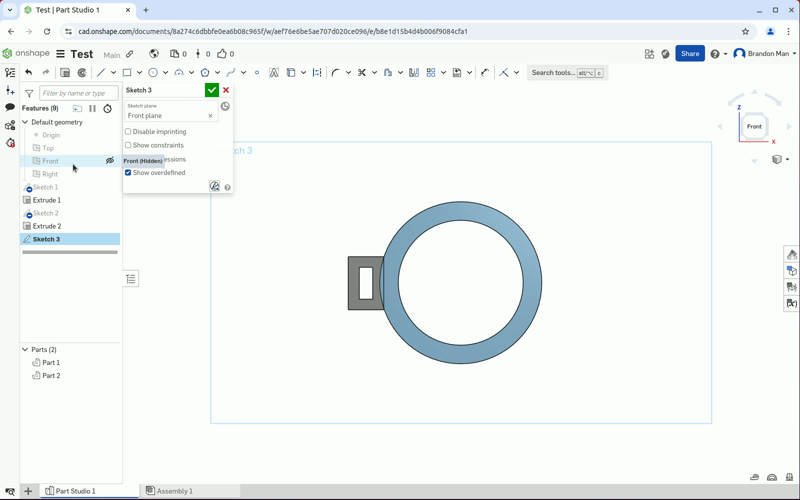
mouse_move(73, 352)
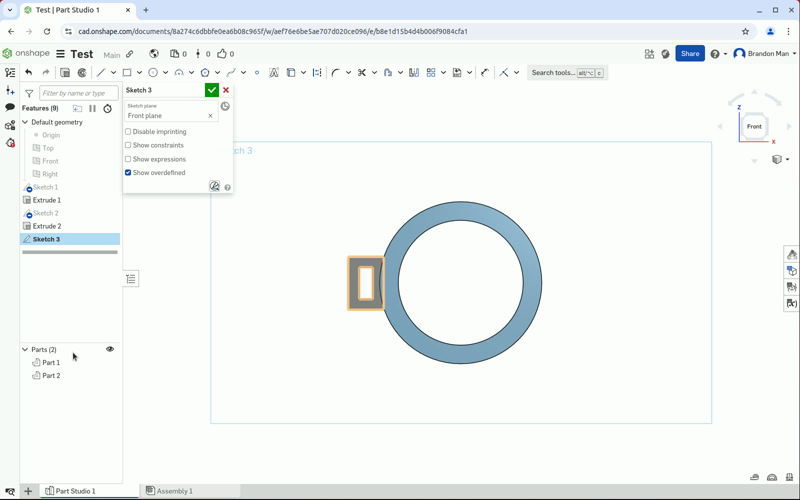
key(y)
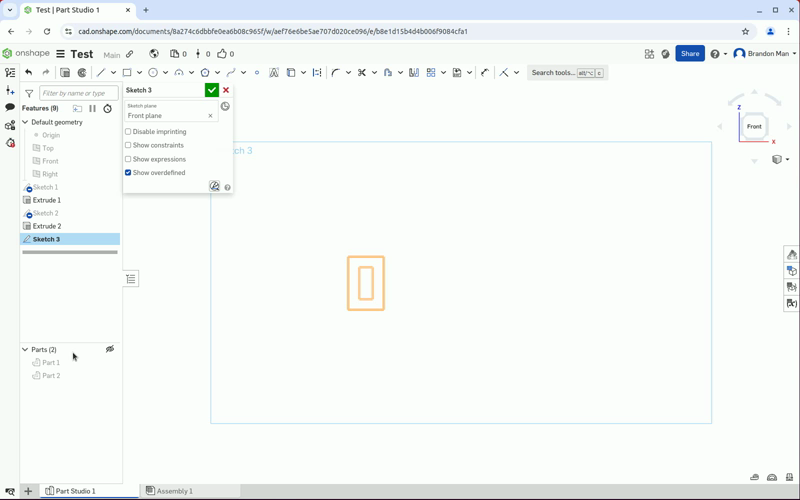
key(l)
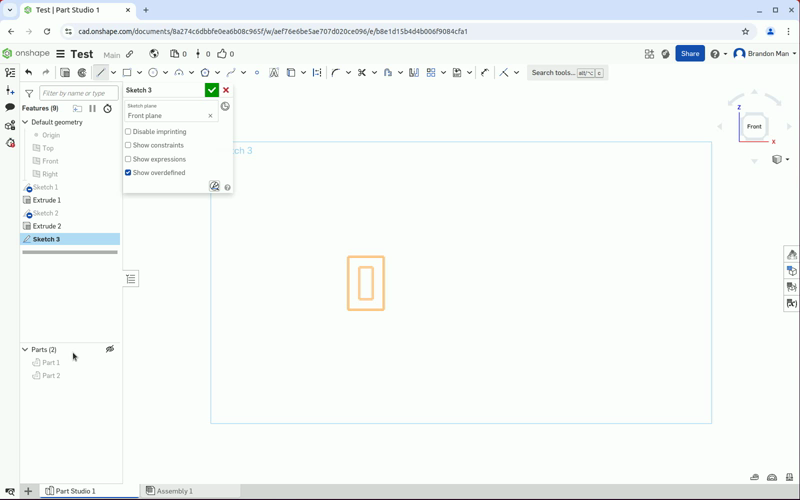
key_down(shift)
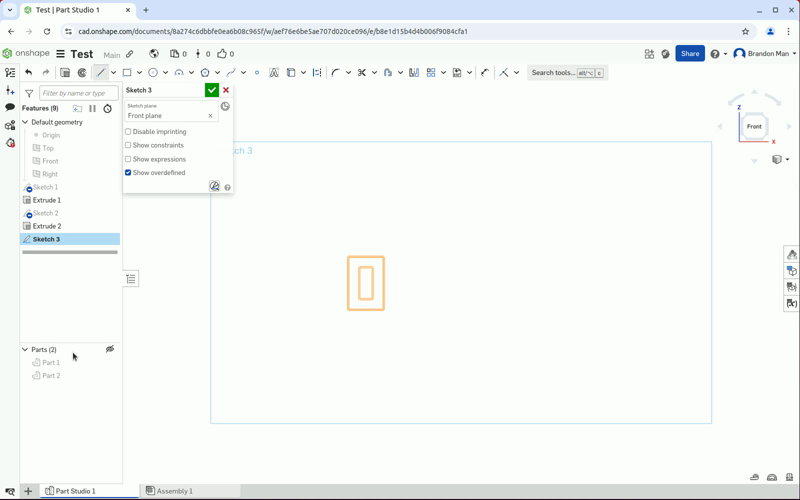
mouse_move(538, 309)
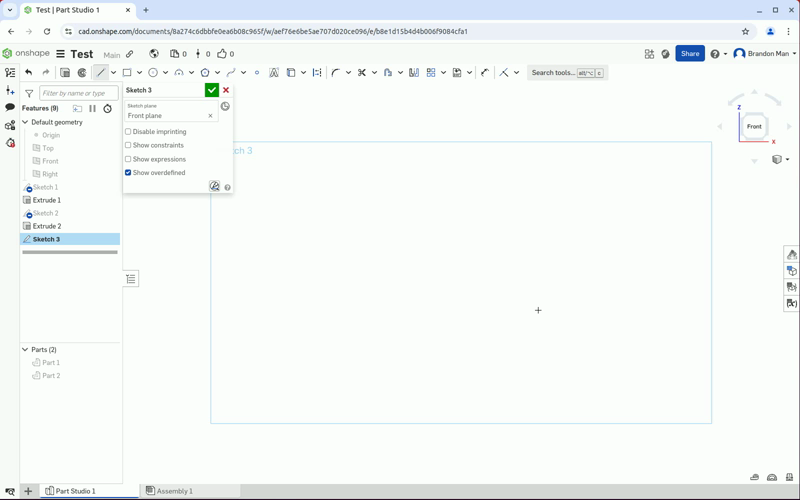
click(538, 309)
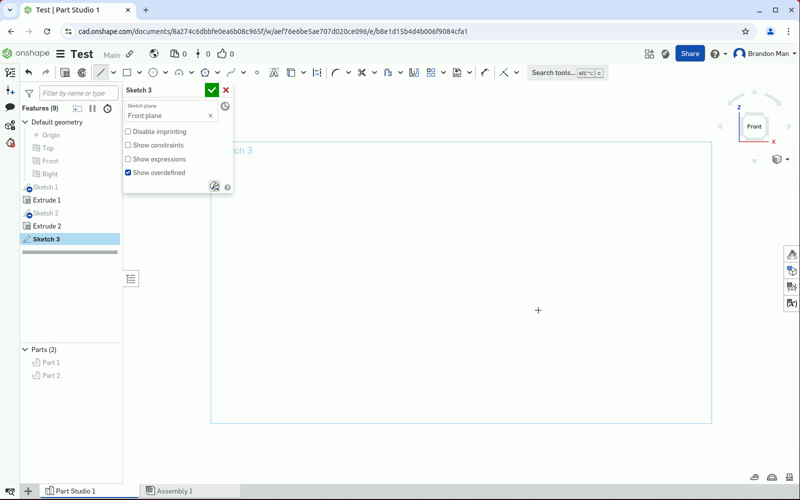
key_up(shift)
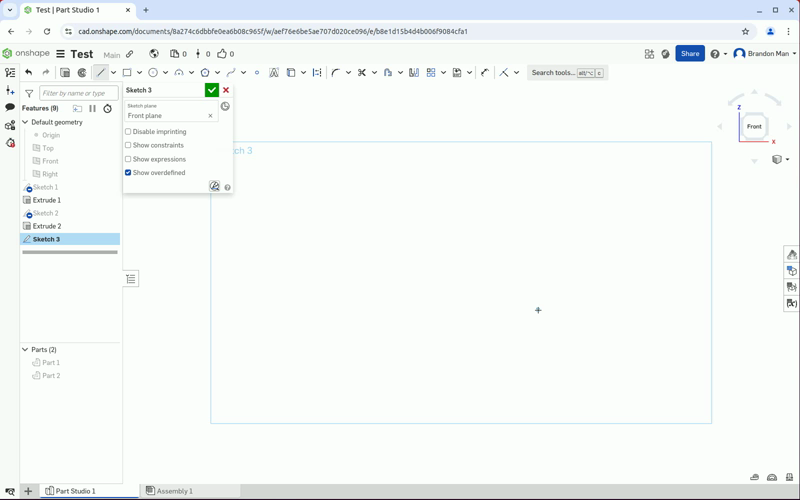
key_down(shift)
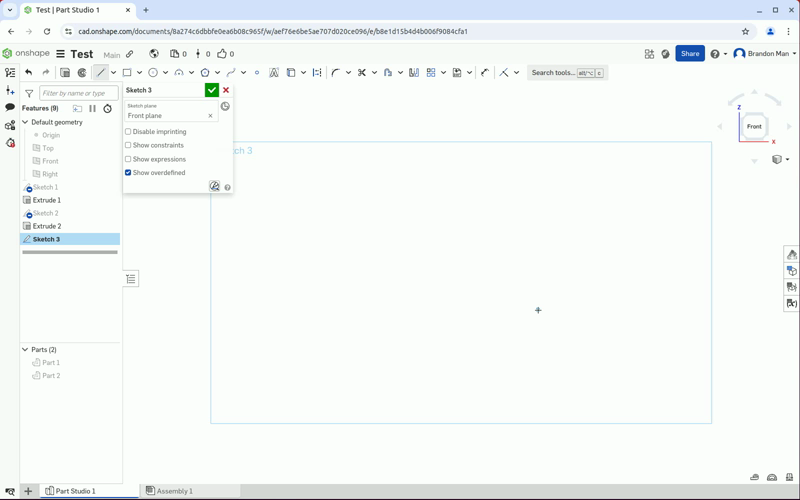
mouse_move(568, 309)
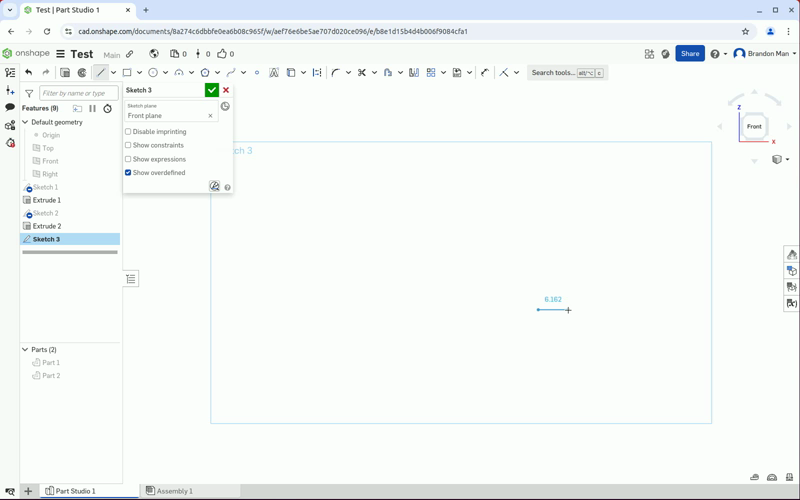
mouse_move(573, 309)
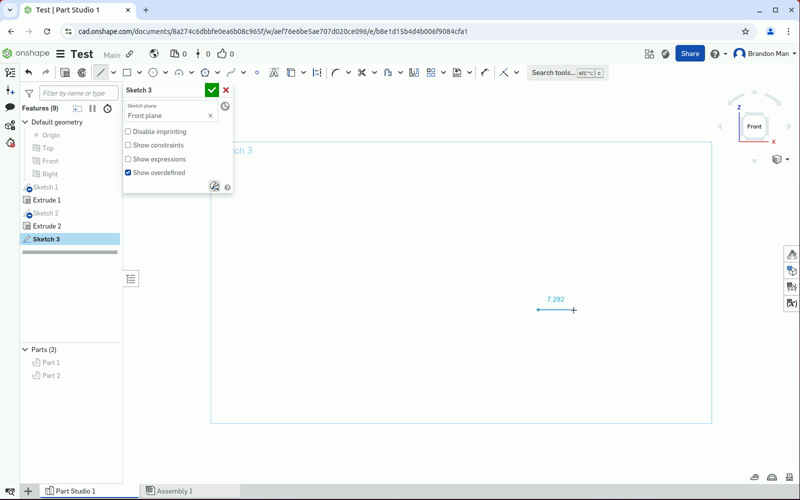
click(573, 309)
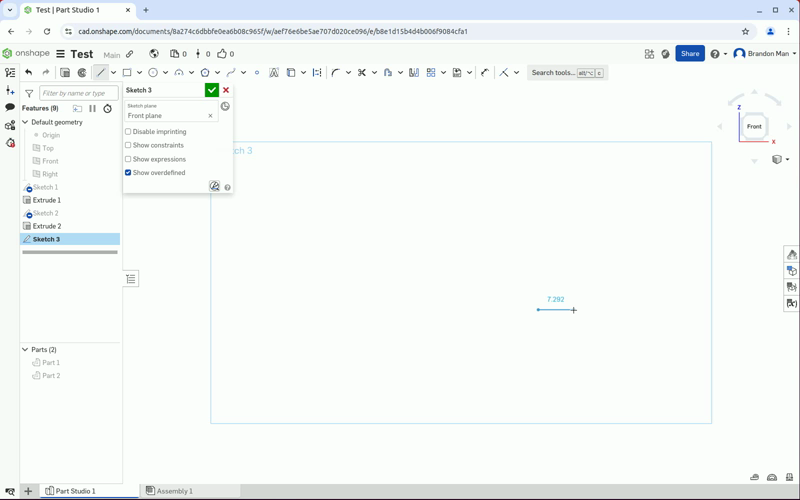
key_up(shift)
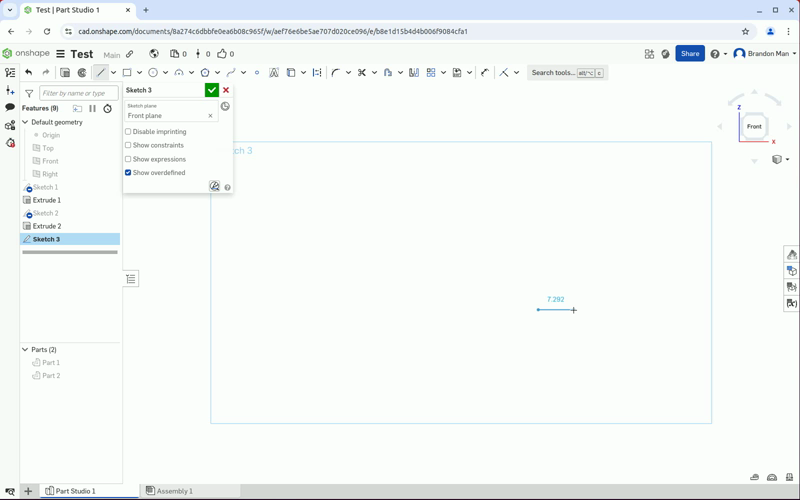
key_down(shift)
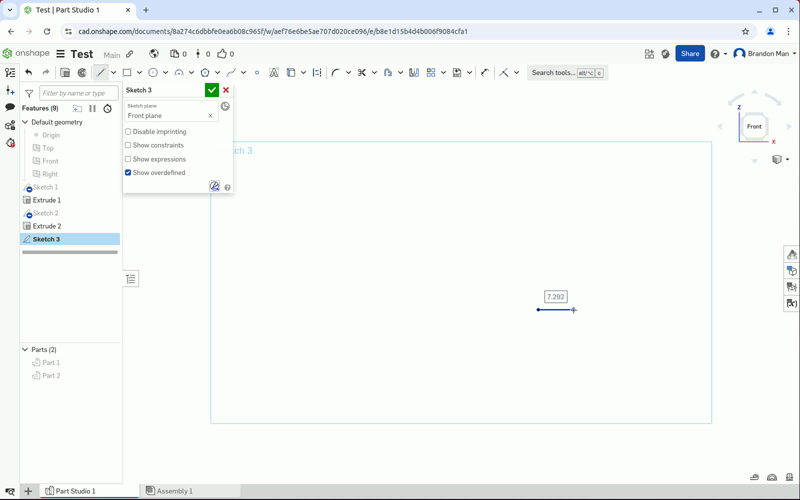
mouse_move(589, 309)
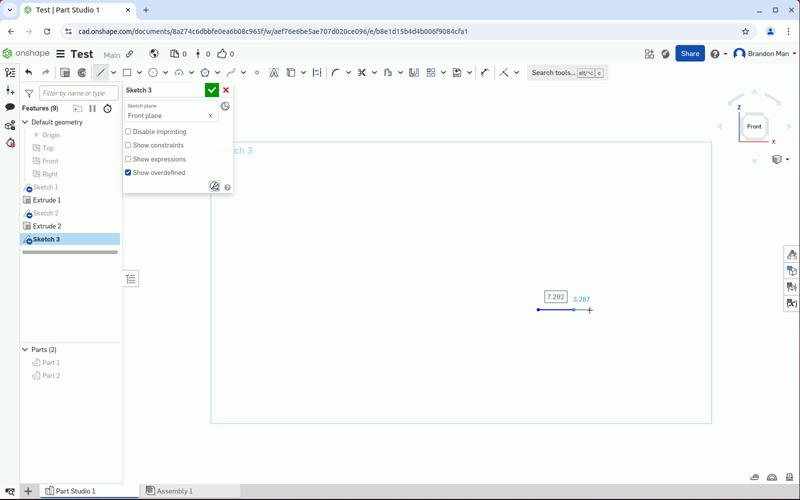
mouse_move(573, 256)
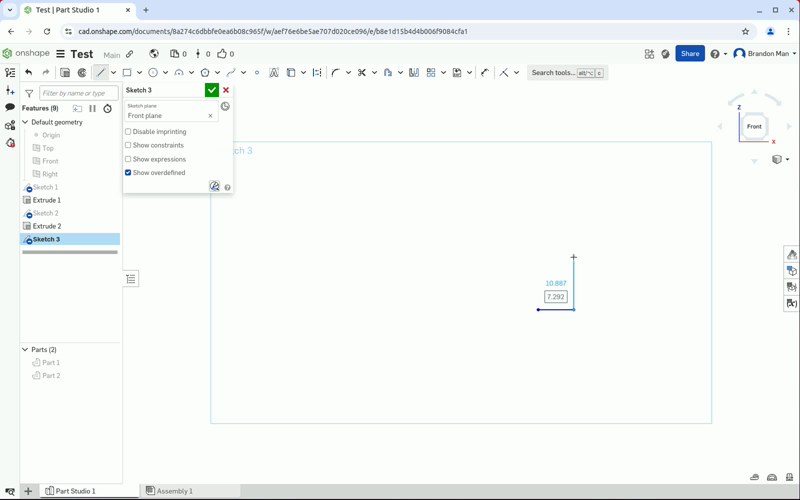
click(573, 256)
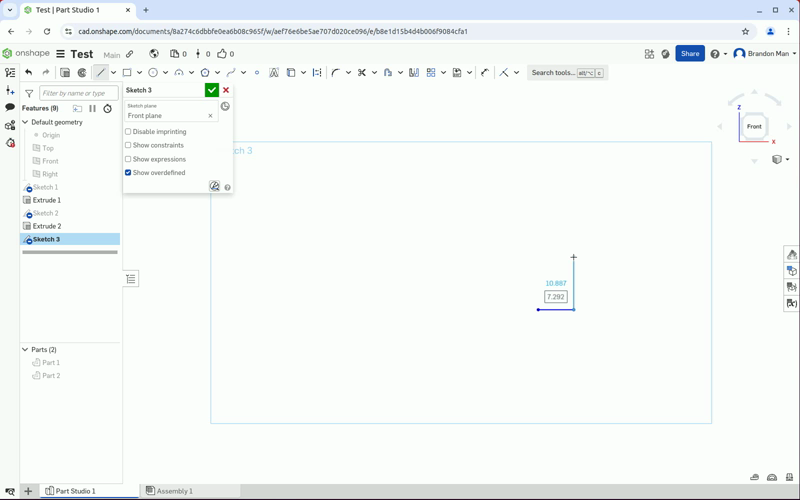
key_up(shift)
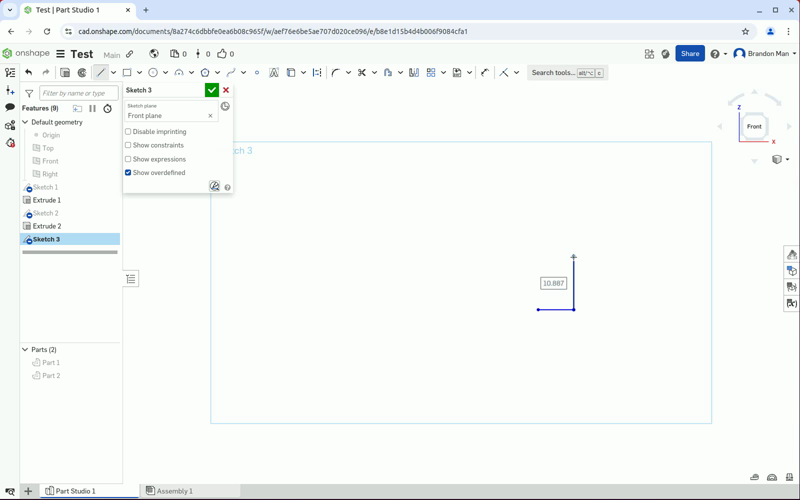
key_down(shift)
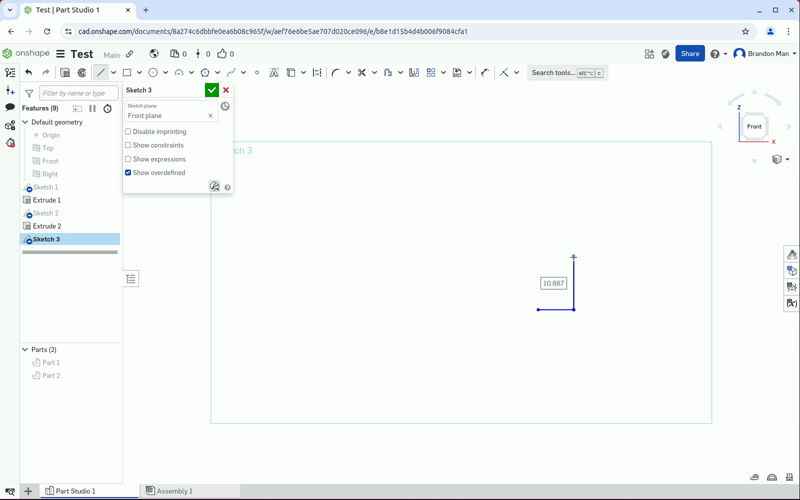
mouse_move(589, 256)
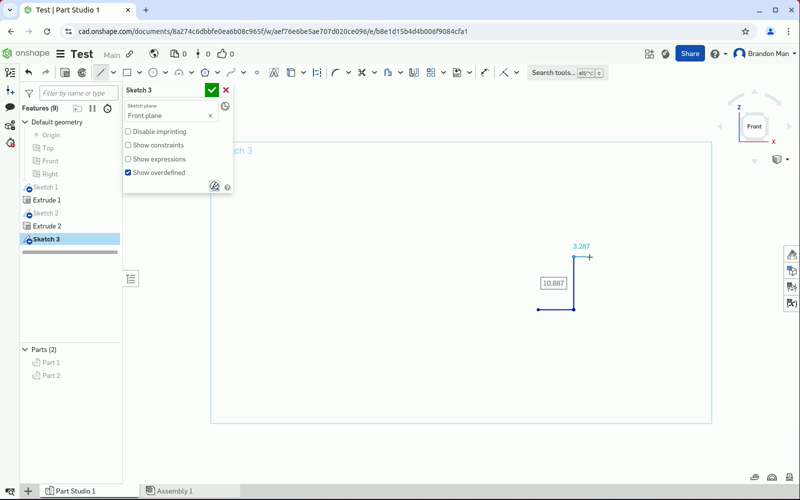
mouse_move(538, 256)
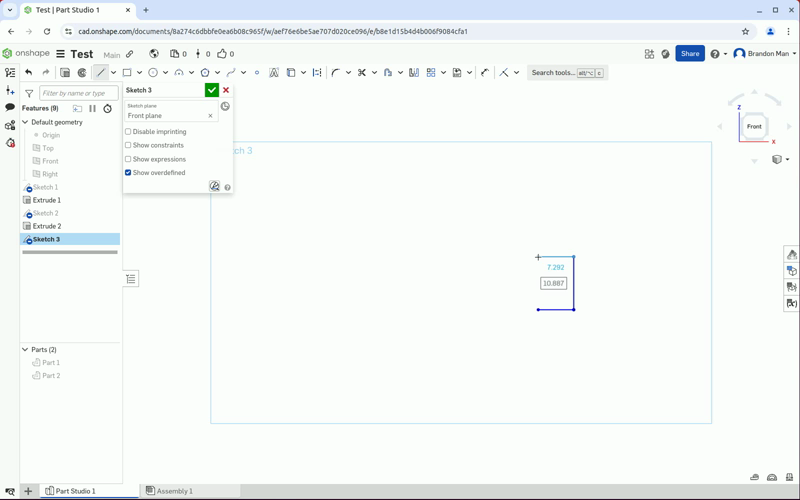
click(538, 256)
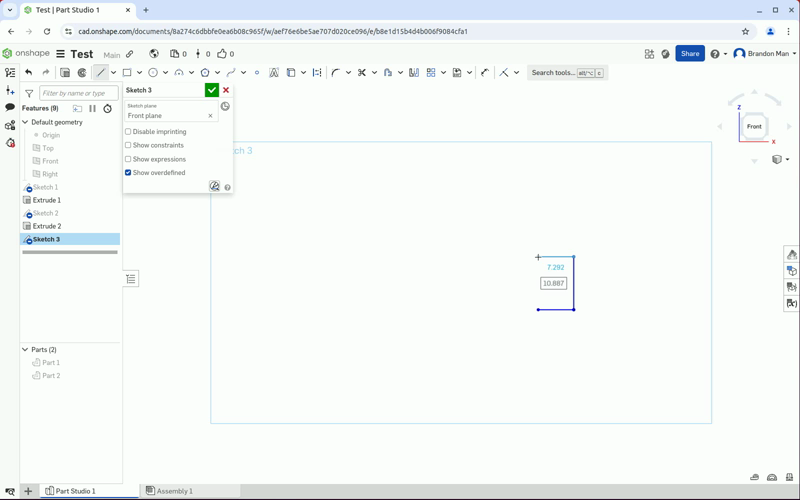
key_up(shift)
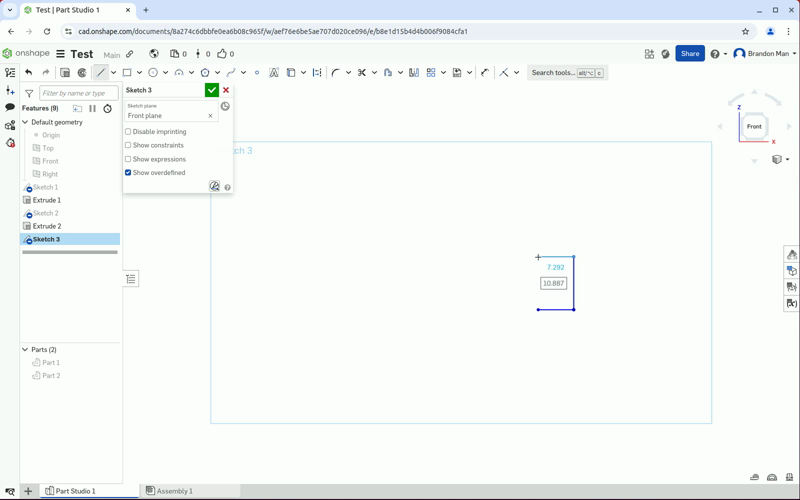
mouse_move(568, 256)
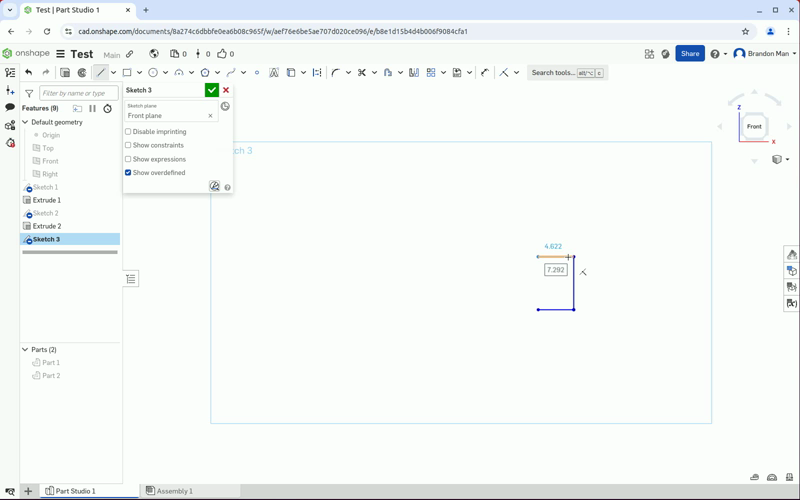
key_down(shift)
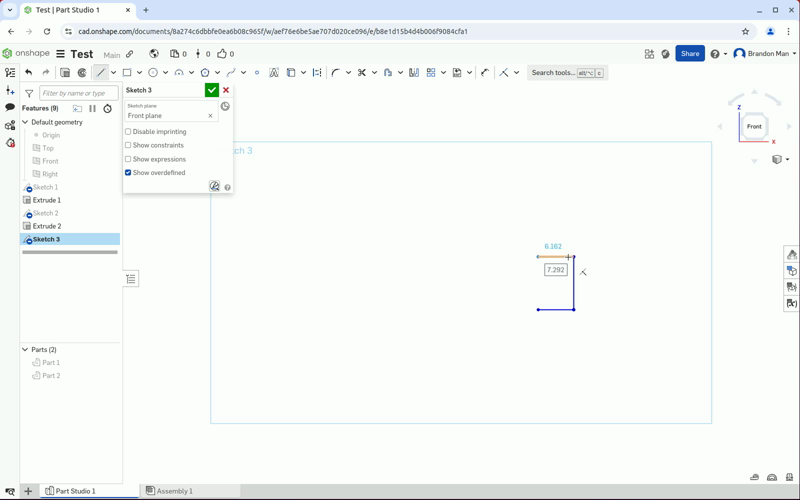
mouse_move(538, 309)
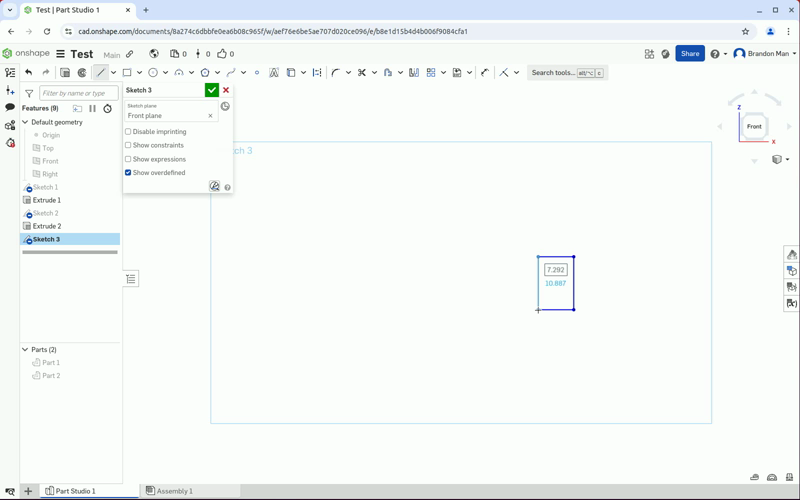
key_up(shift)
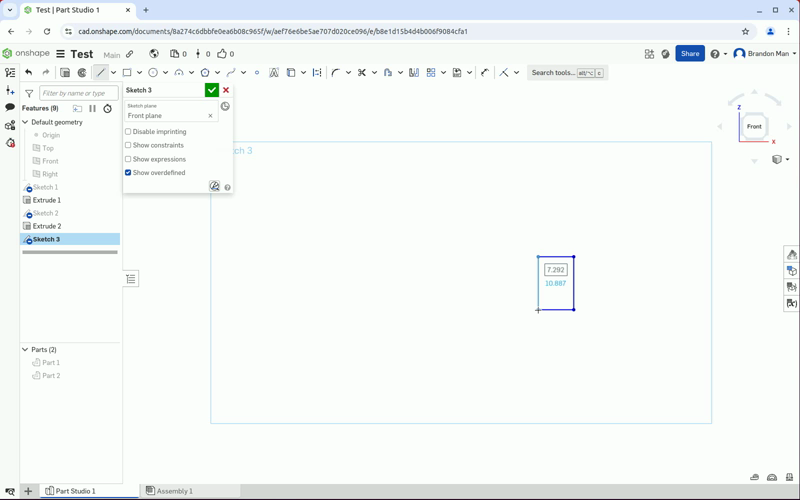
click(538, 309)
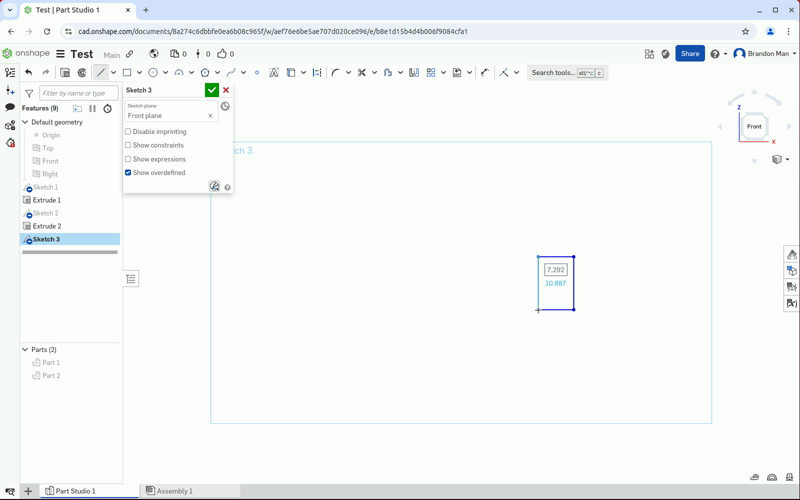
key(esc)
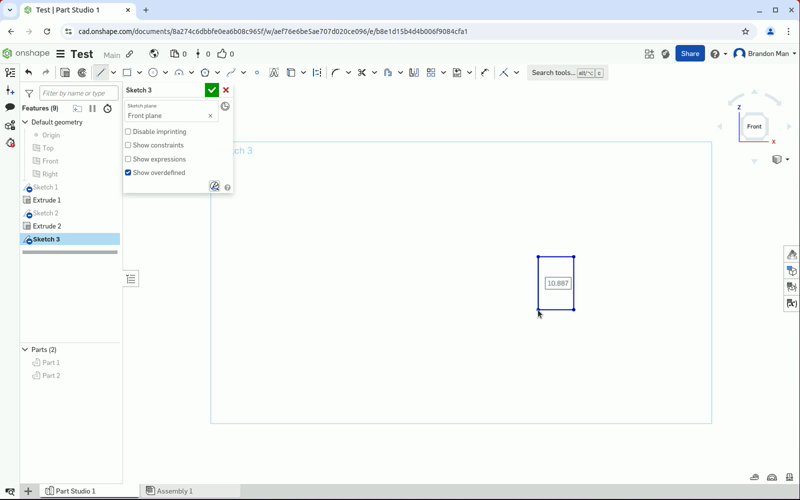
key(l)
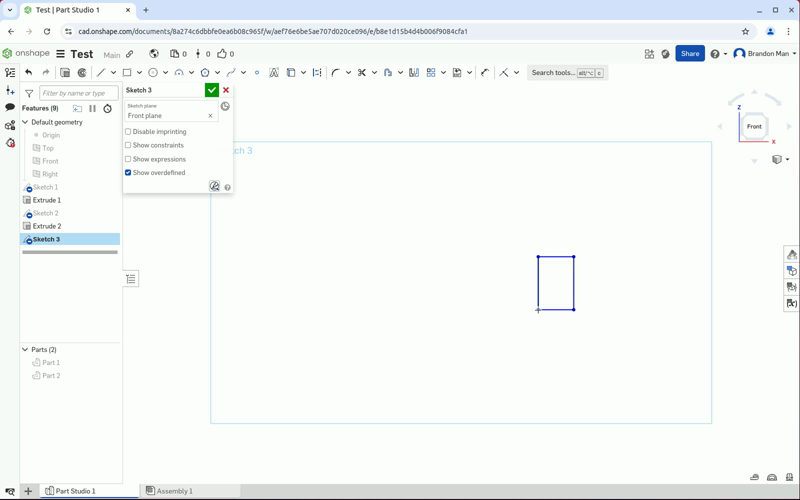
key_down(shift)
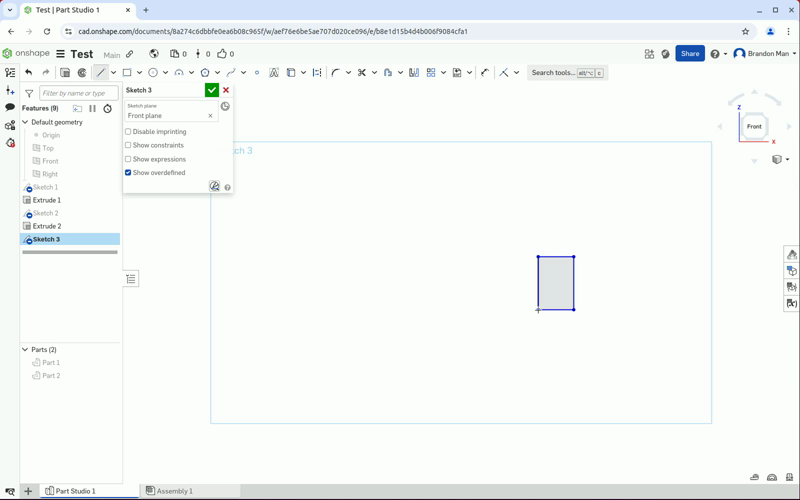
mouse_move(549, 299)
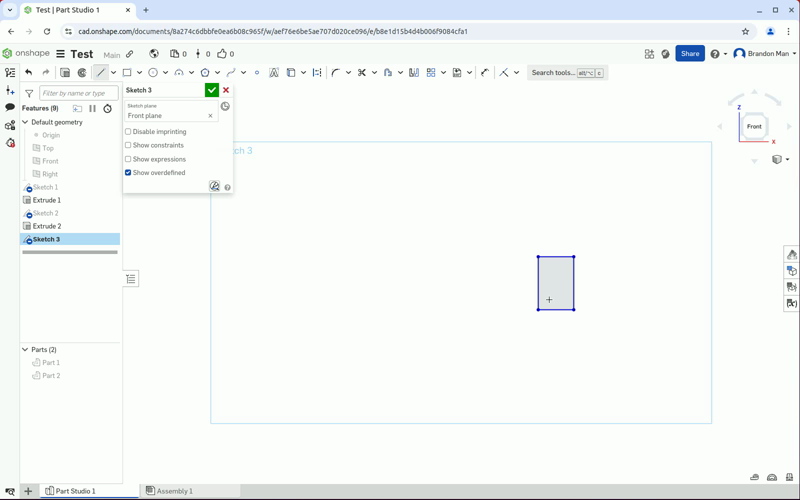
click(549, 299)
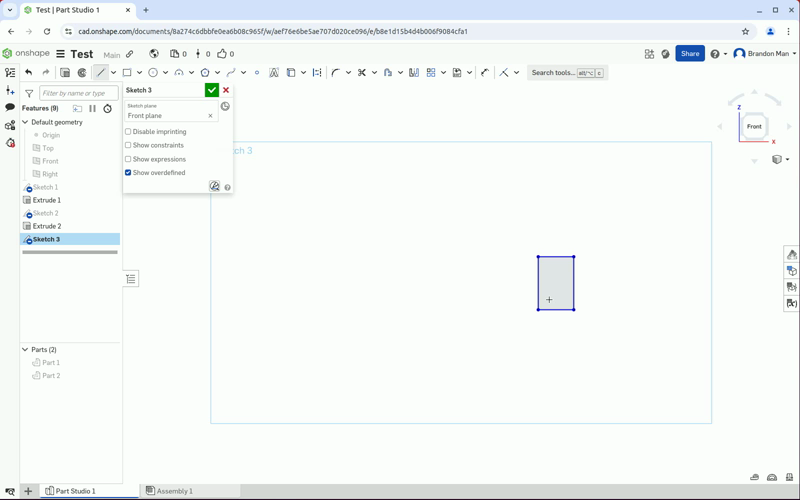
key_up(shift)
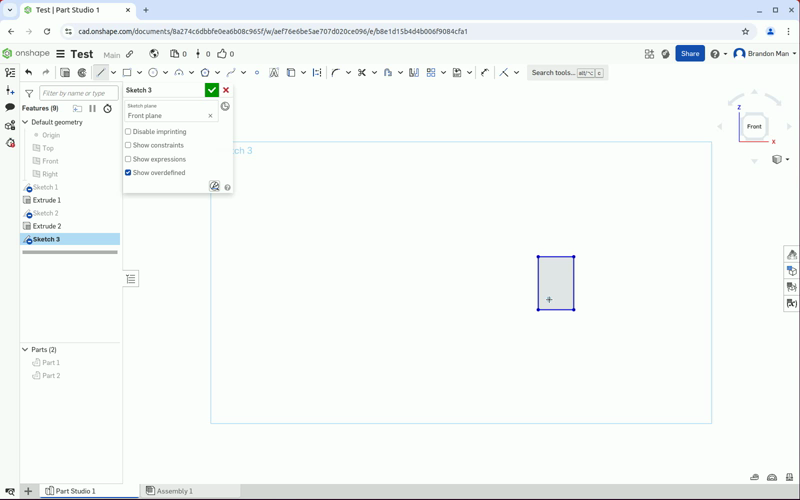
key_down(shift)
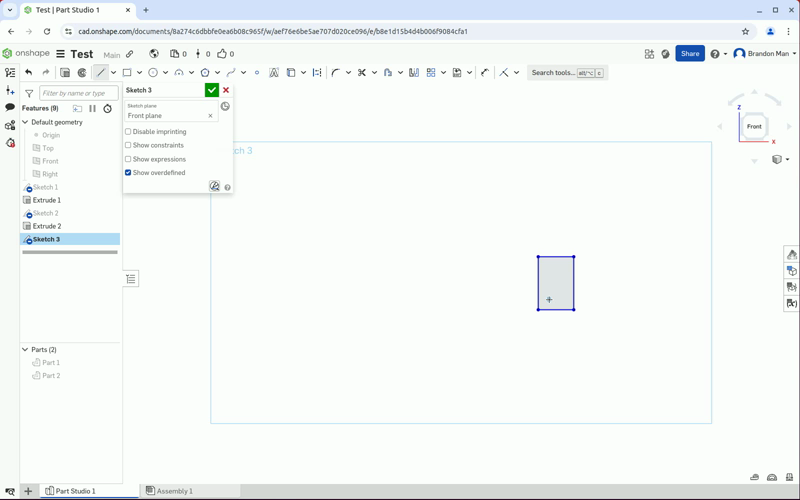
mouse_move(579, 299)
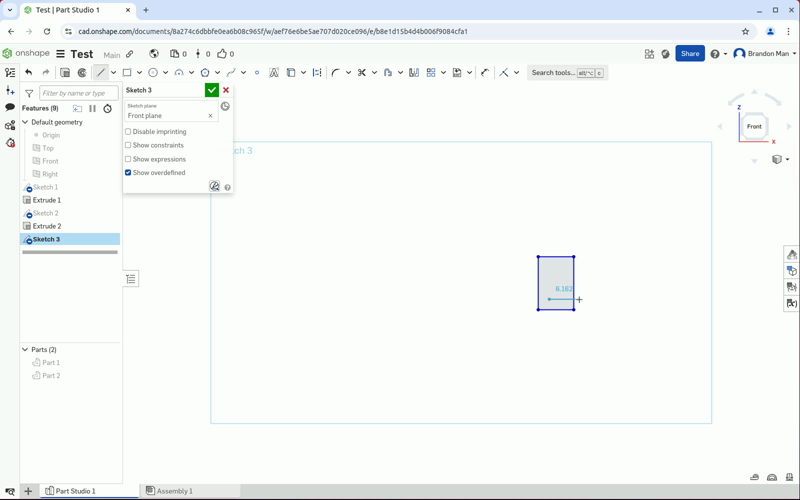
mouse_move(562, 299)
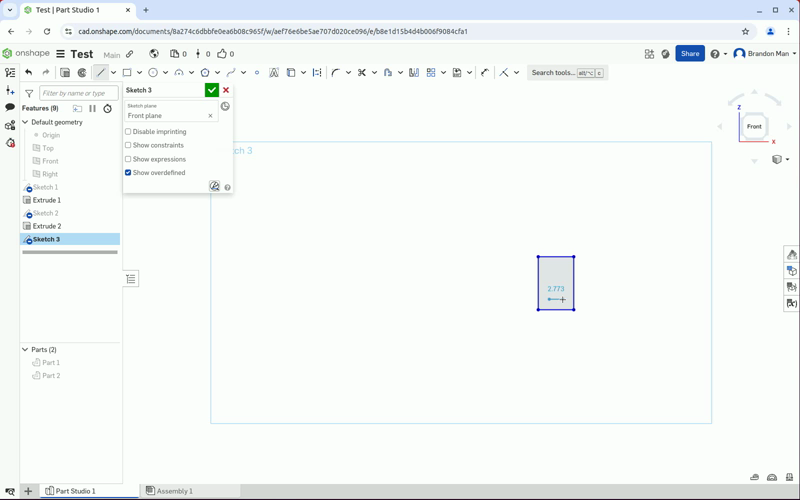
click(562, 299)
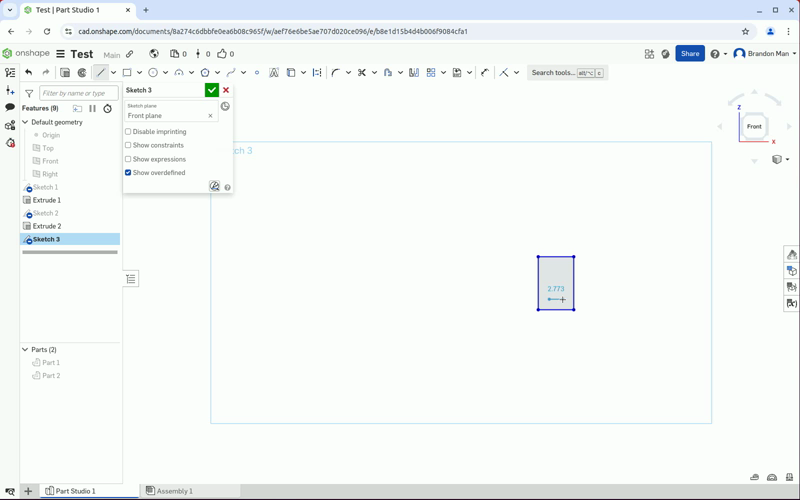
key_up(shift)
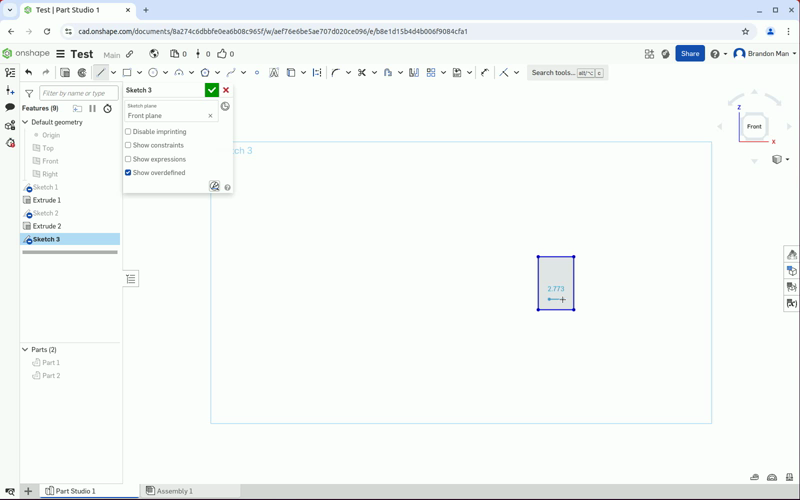
key_down(shift)
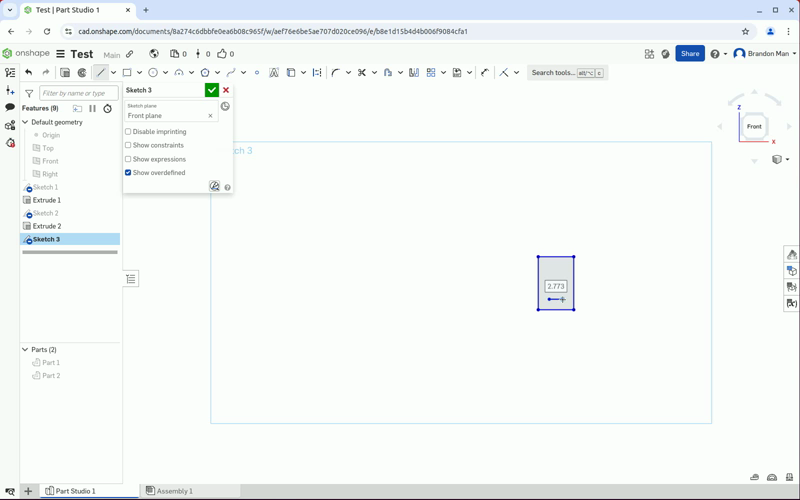
mouse_move(589, 299)
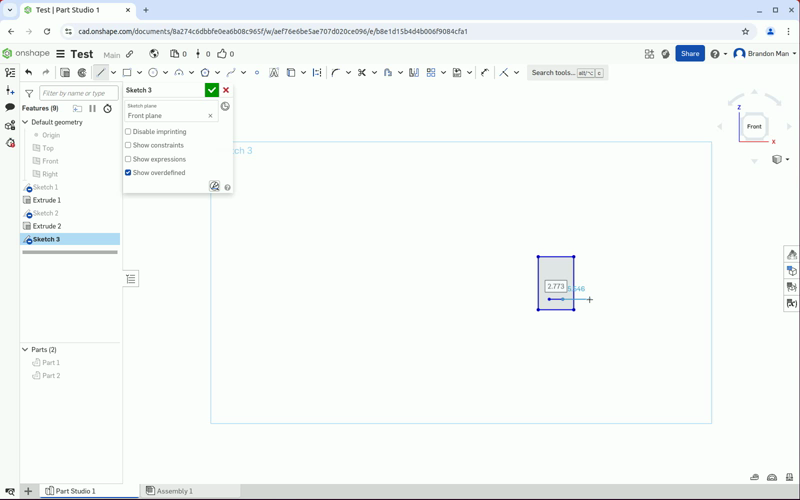
mouse_move(562, 267)
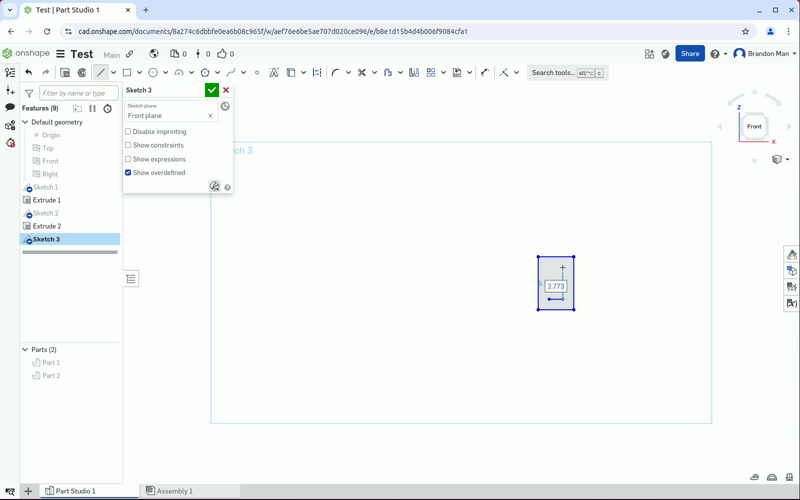
click(562, 267)
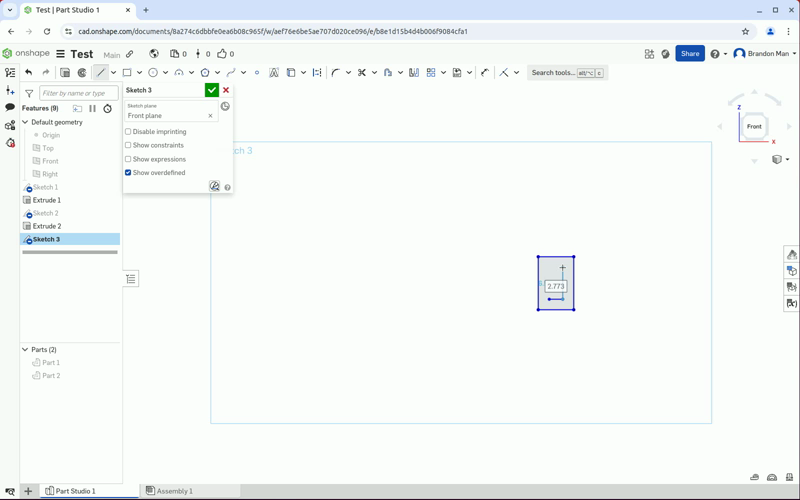
key_up(shift)
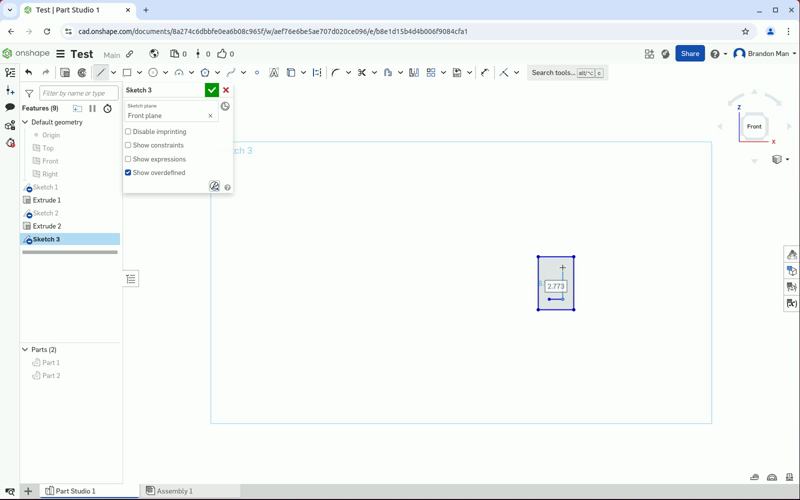
key_down(shift)
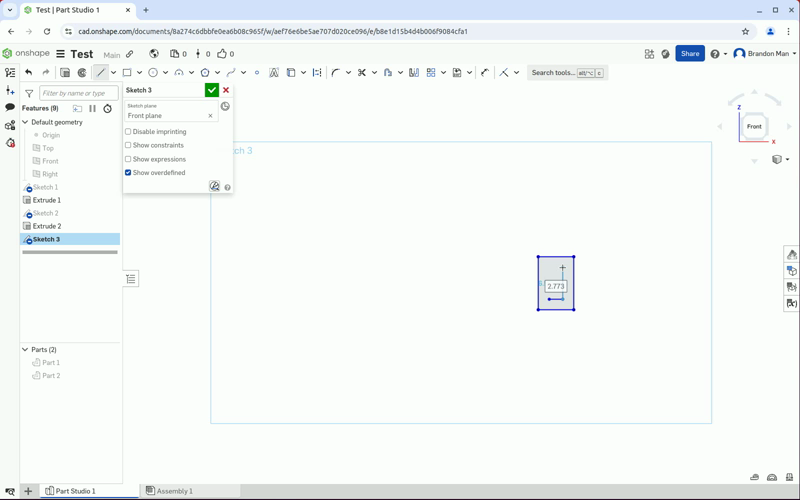
mouse_move(589, 267)
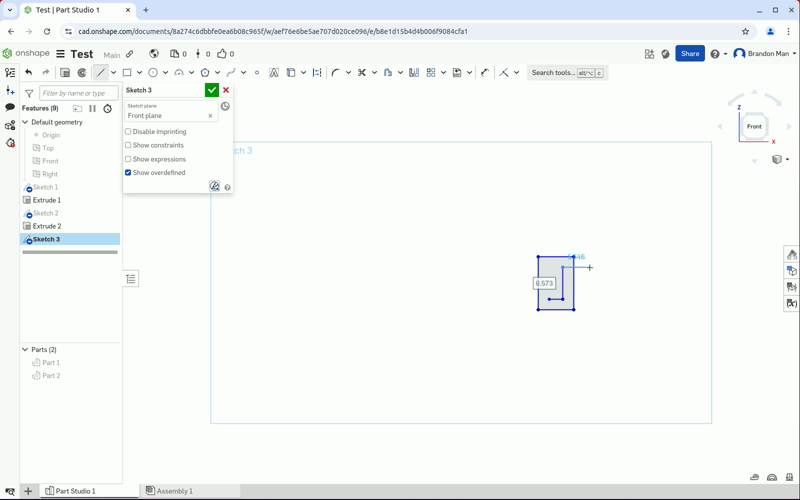
mouse_move(549, 267)
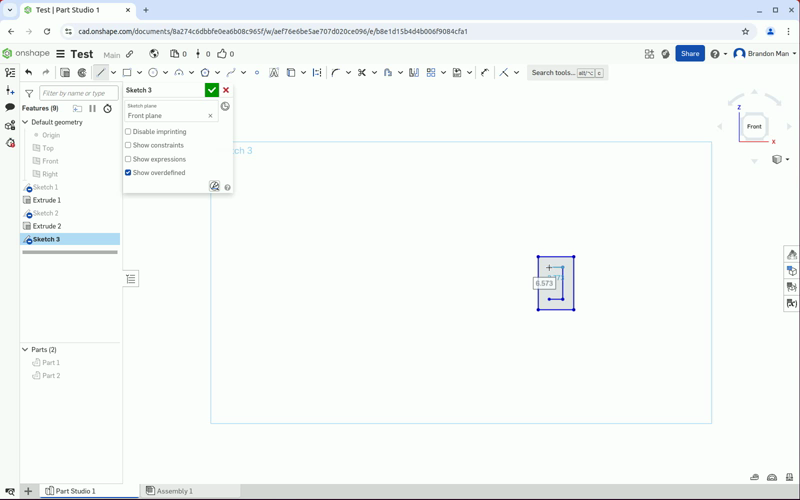
click(549, 267)
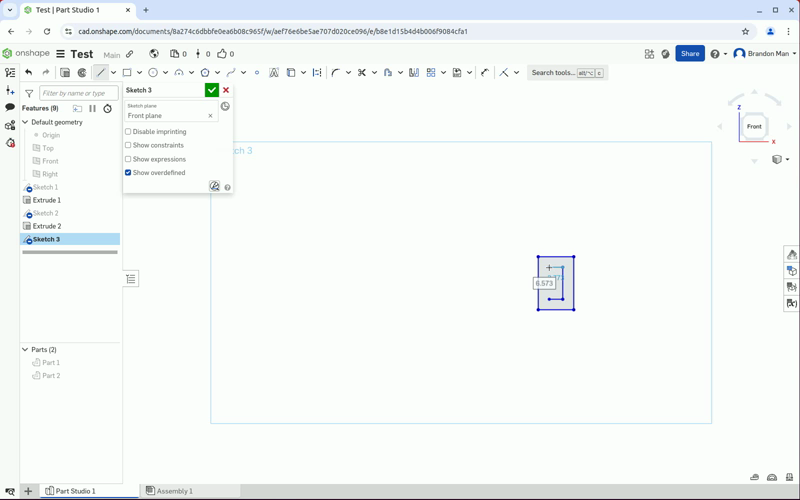
key_up(shift)
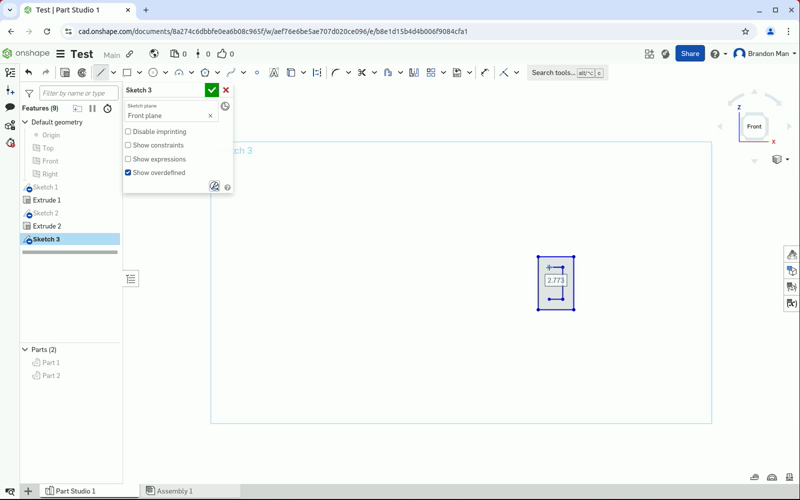
mouse_move(579, 267)
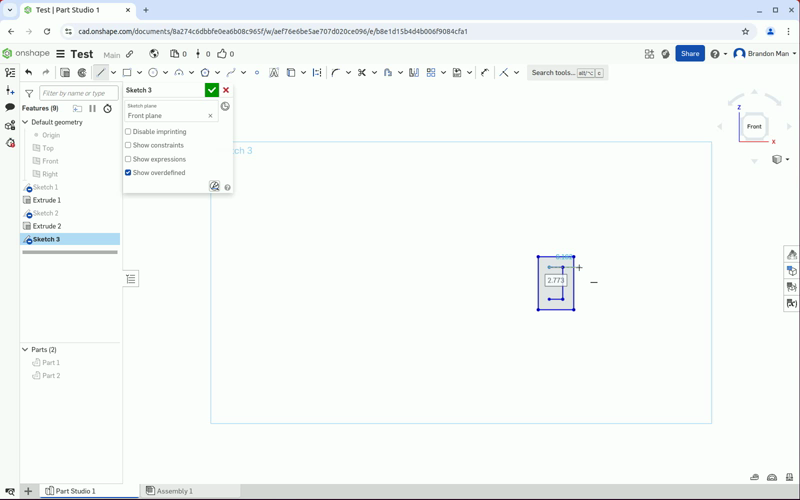
key_down(shift)
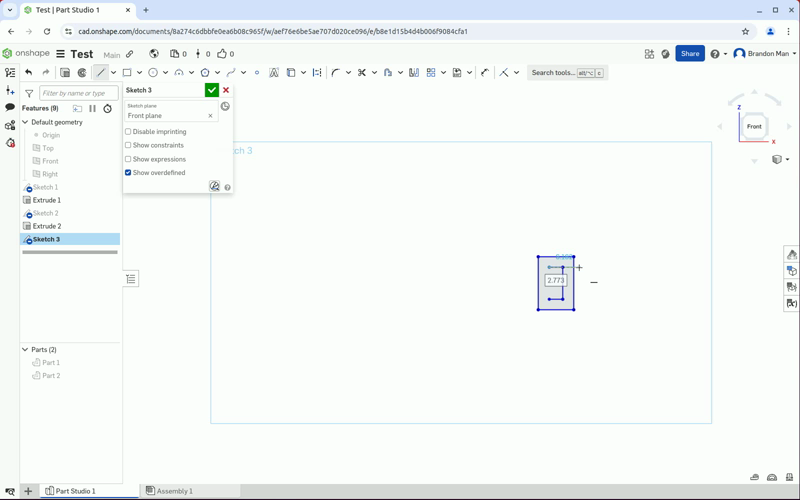
mouse_move(549, 299)
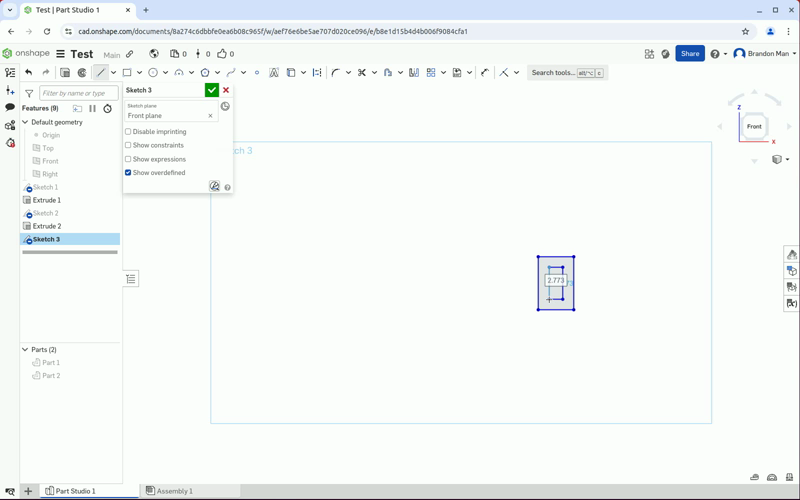
key_up(shift)
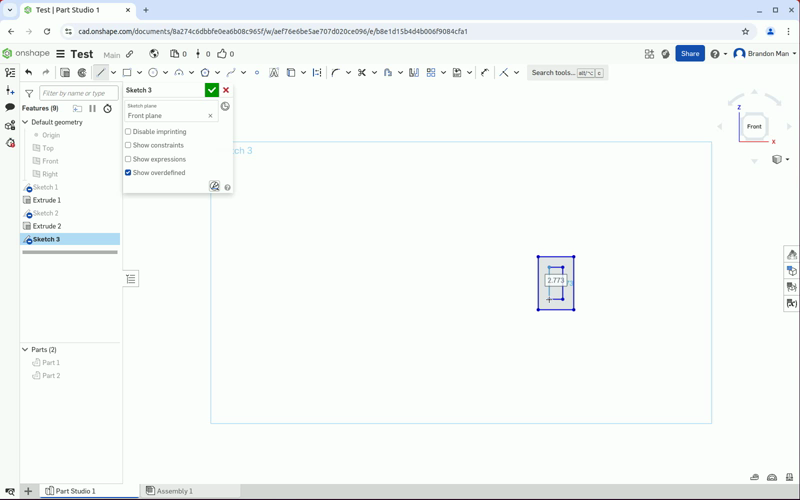
click(549, 299)
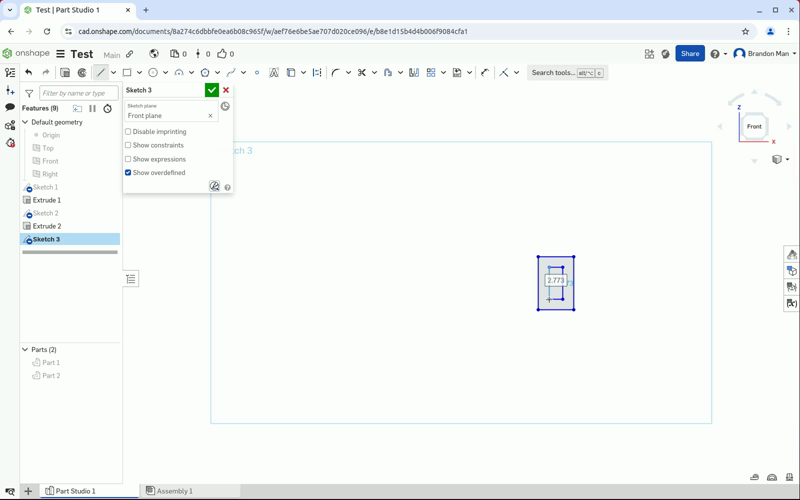
key(esc)
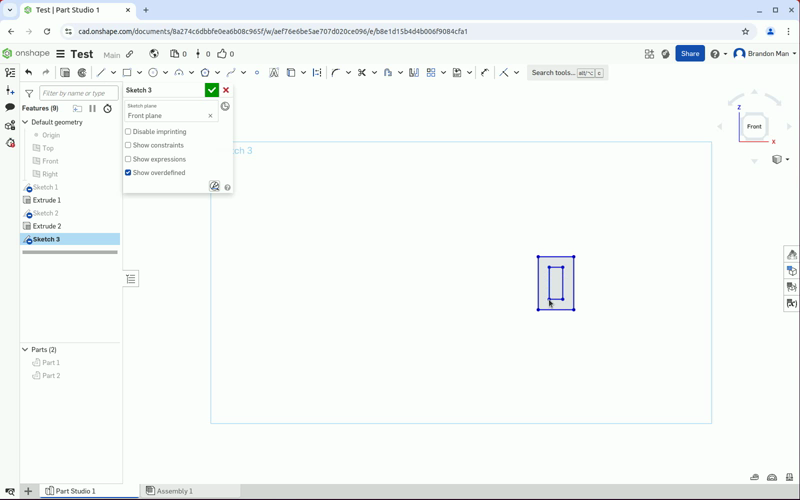
mouse_move(570, 301)
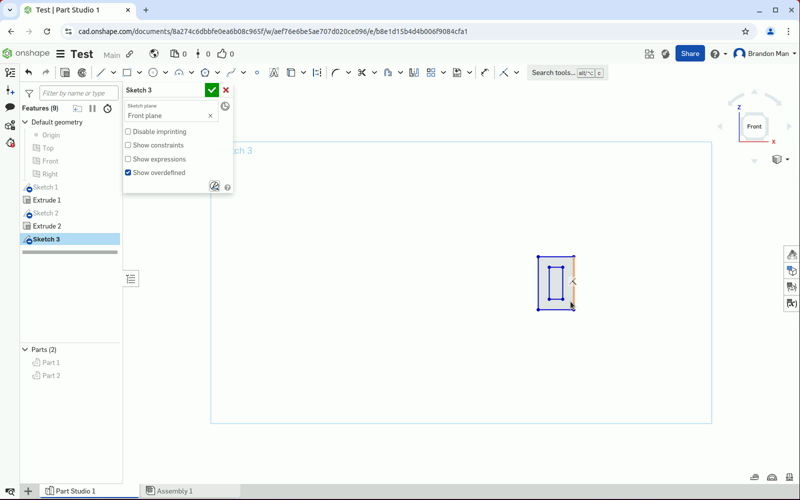
scroll(6)
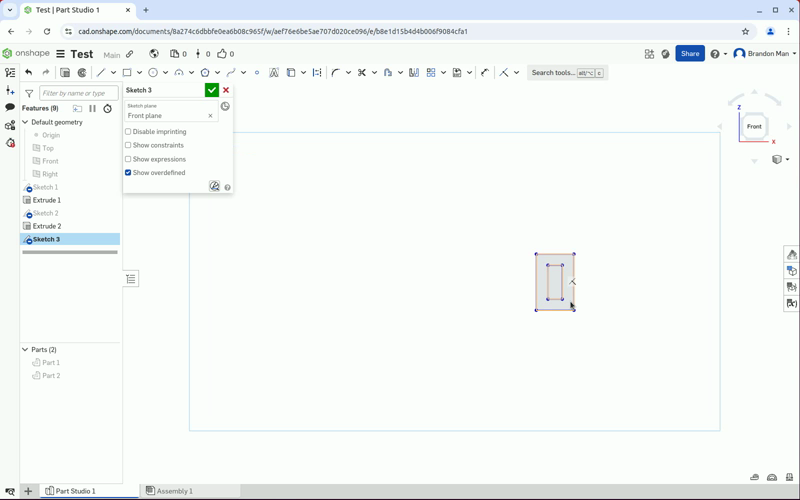
scroll(6)
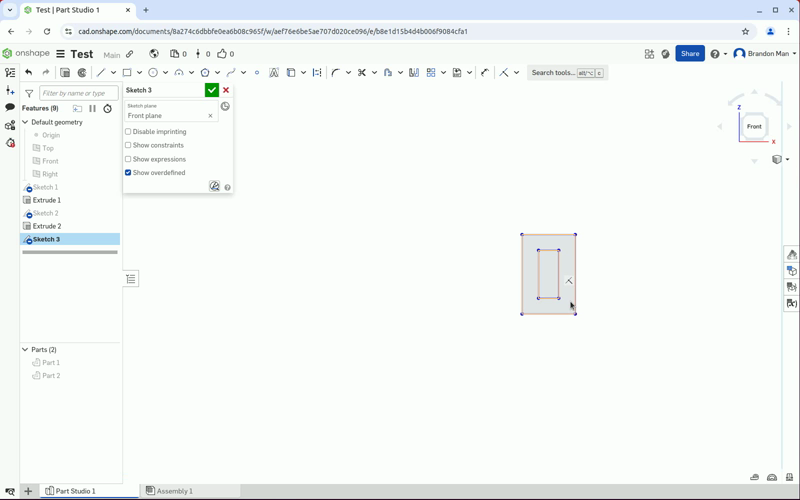
scroll(6)
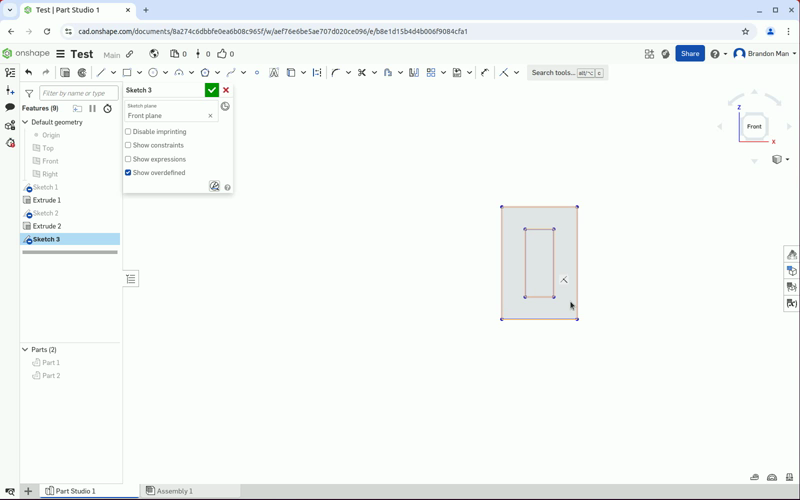
scroll(6)
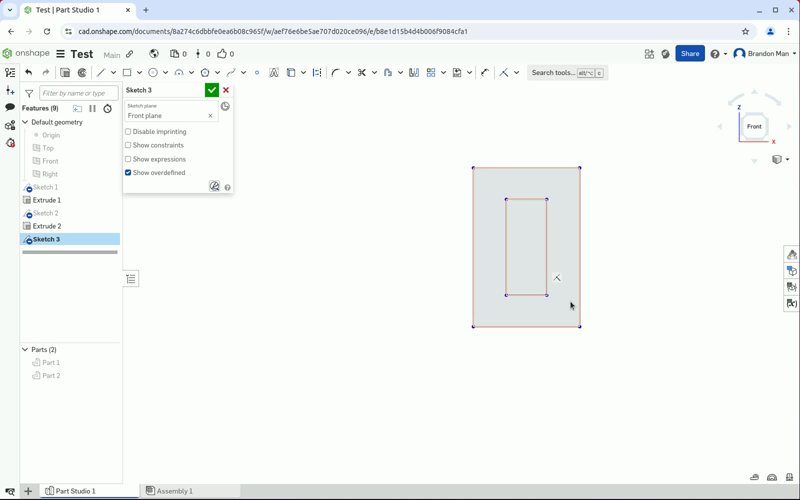
scroll(6)
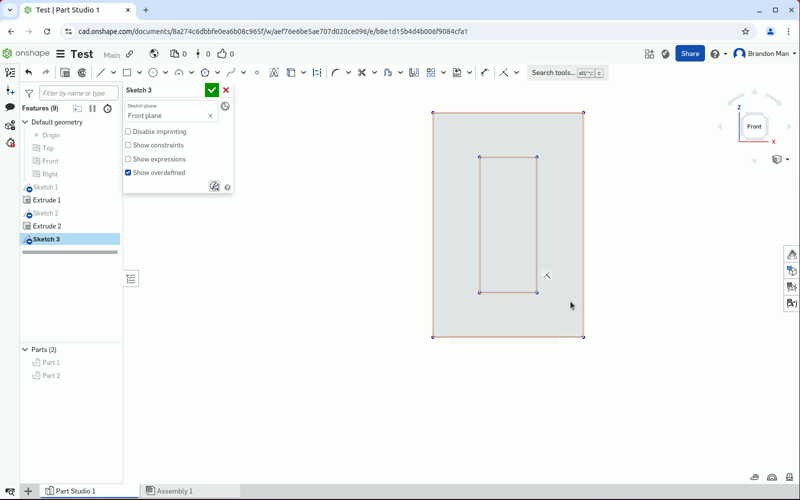
scroll(6)
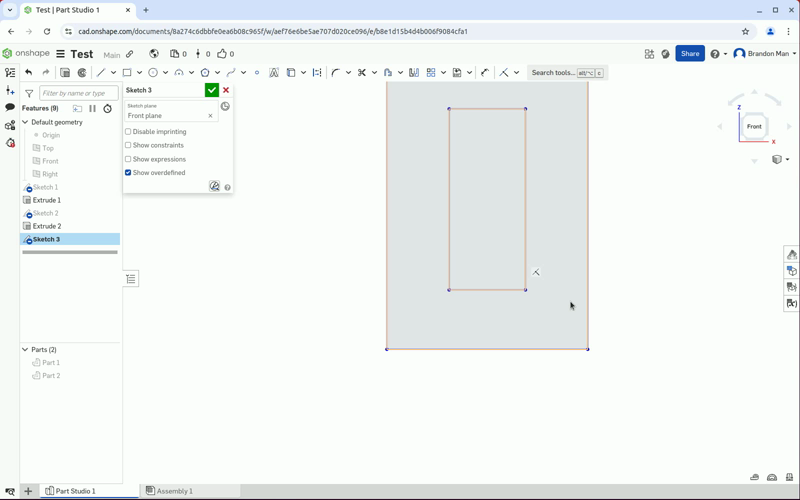
scroll(6)
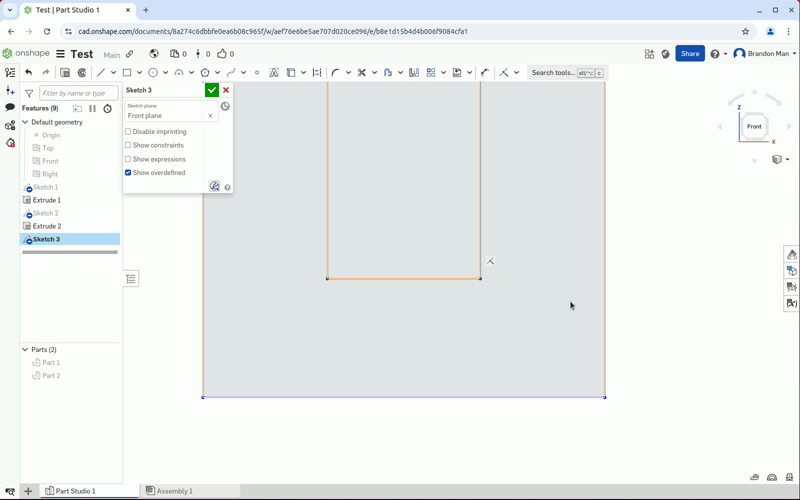
click(570, 301)
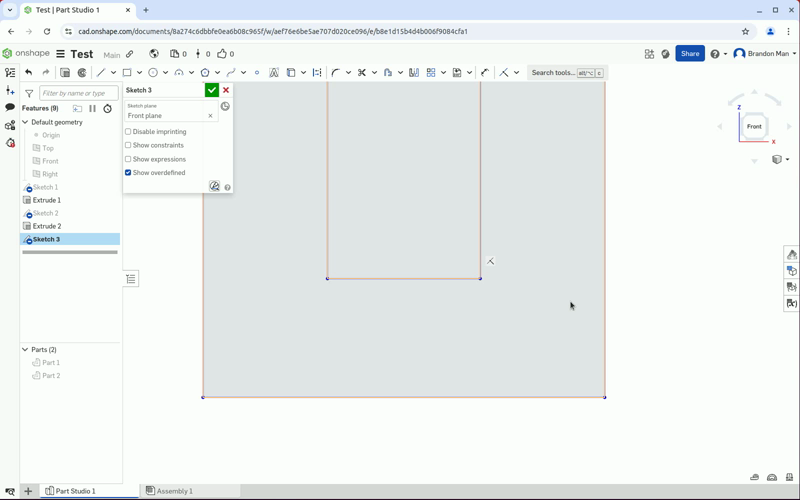
scroll(-6)
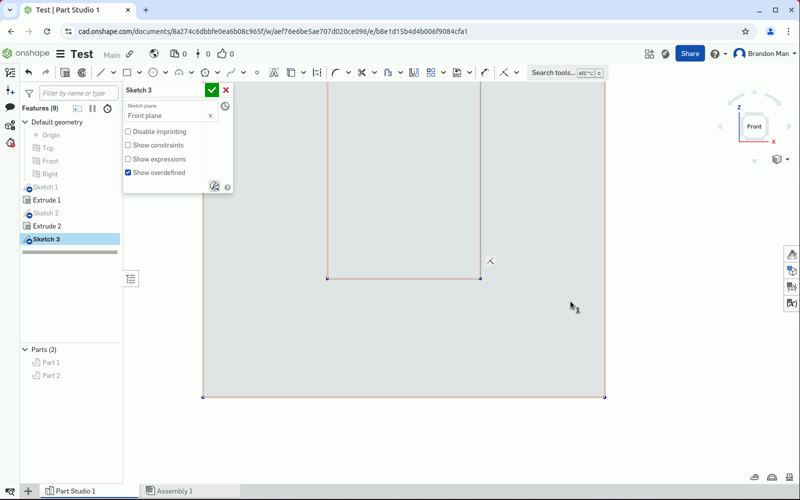
scroll(-6)
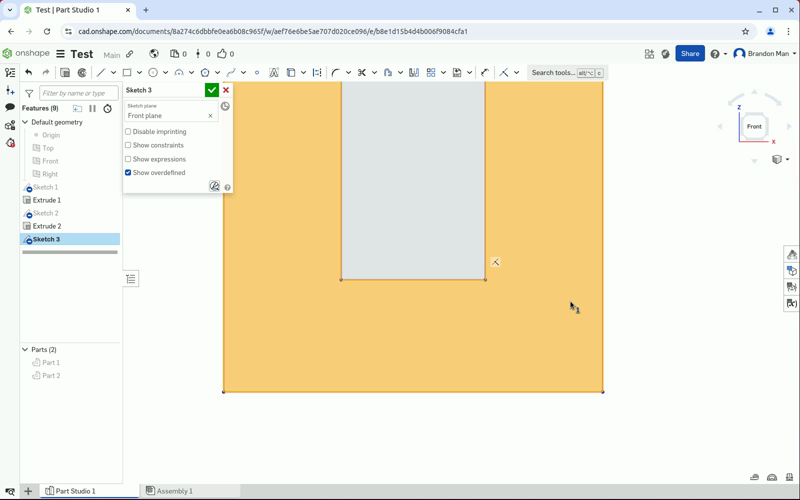
scroll(-6)
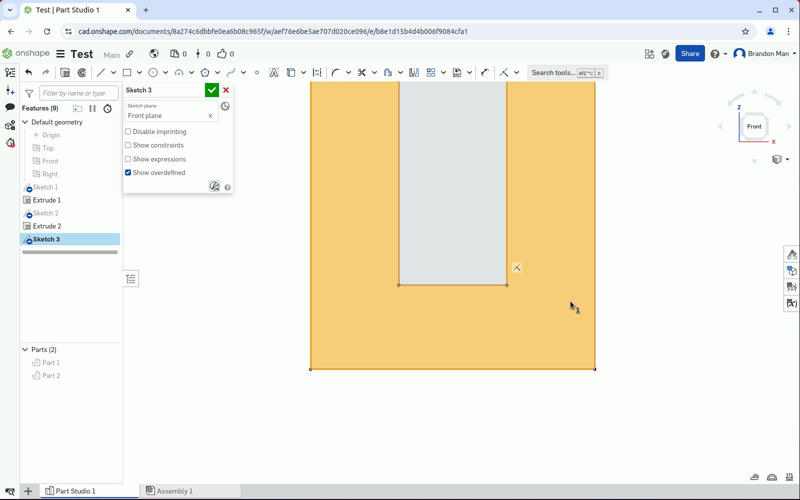
scroll(-6)
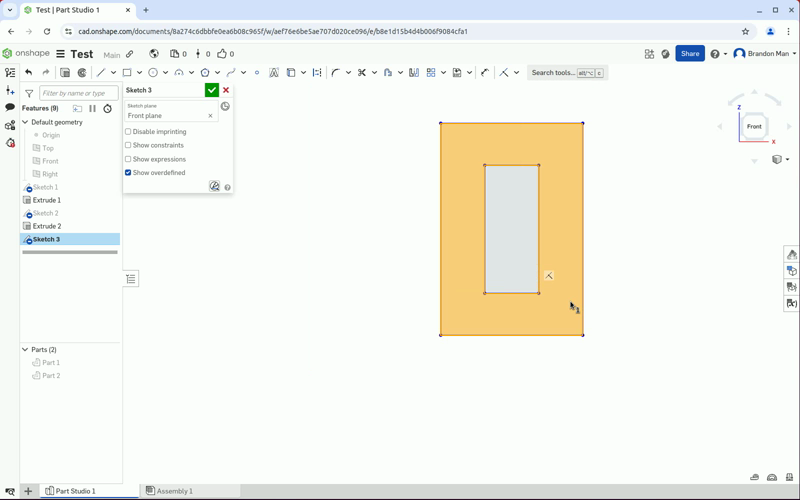
scroll(-6)
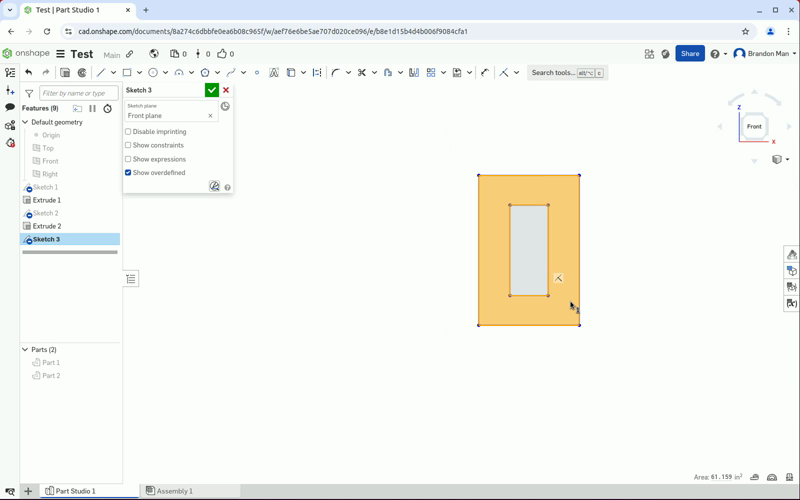
scroll(-6)
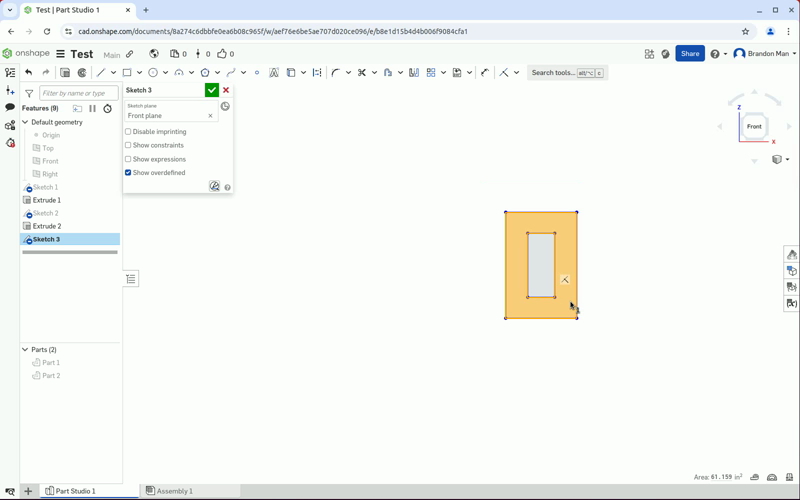
scroll(-6)
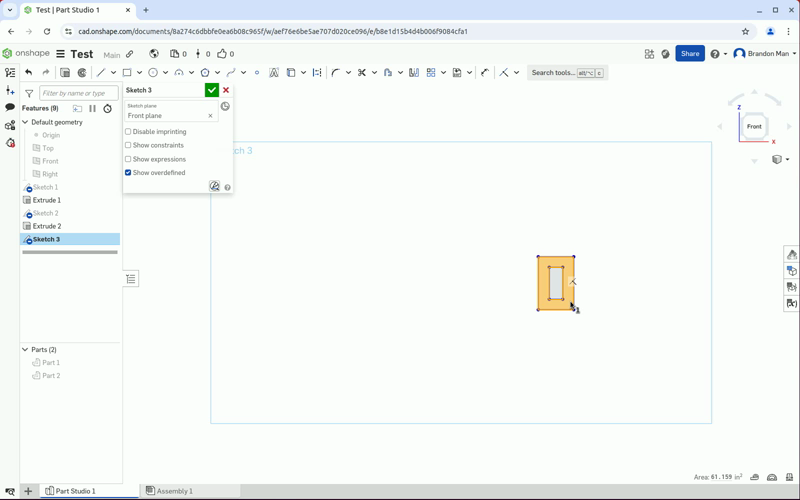
mouse_move(73, 352)
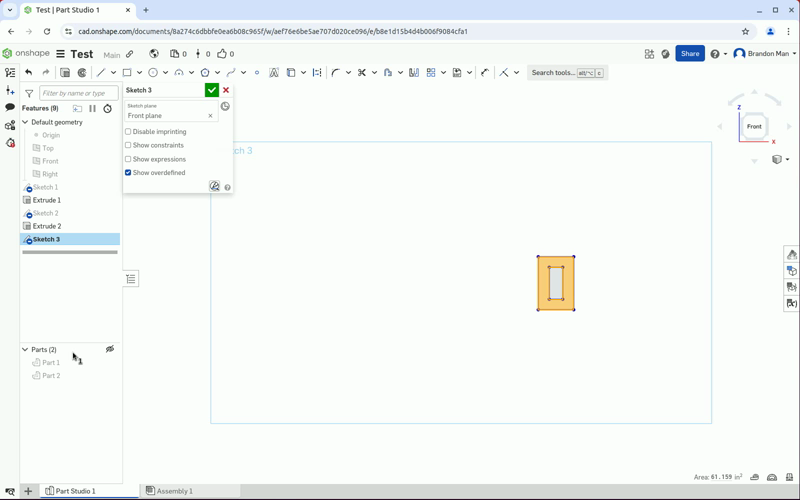
key(shift+y)
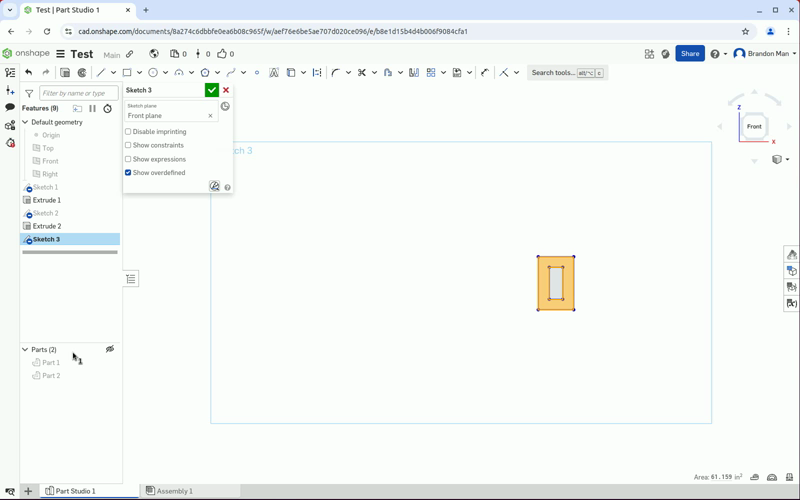
key(shift+e)
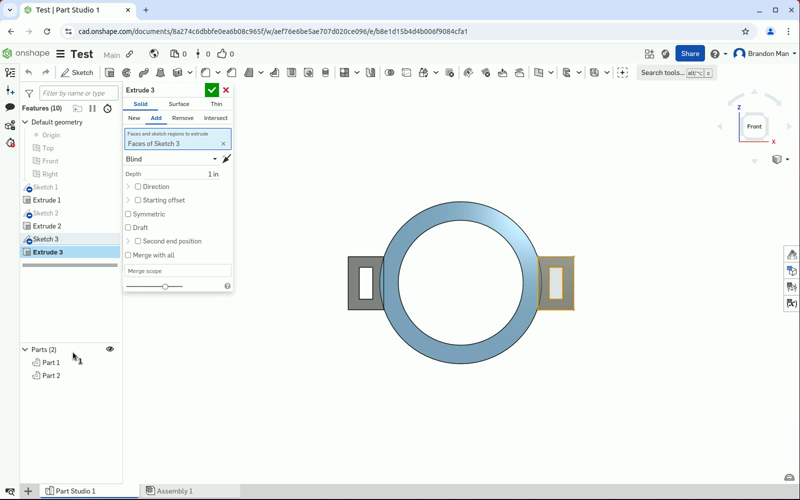
mouse_move(143, 106)
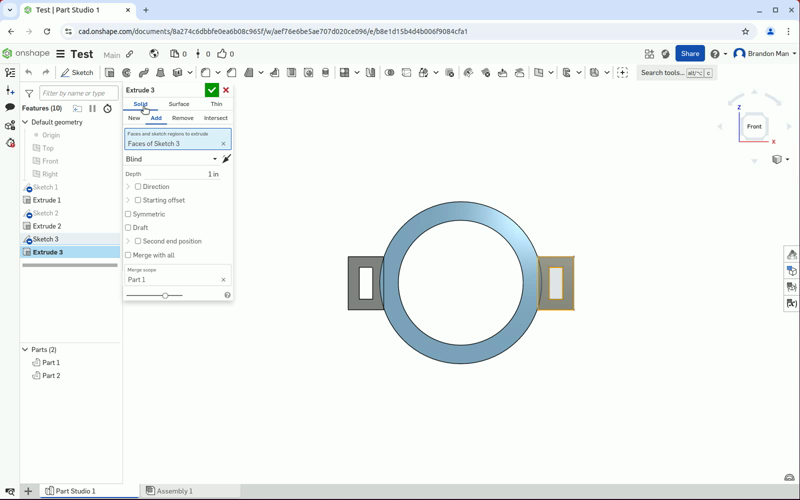
click(143, 106)
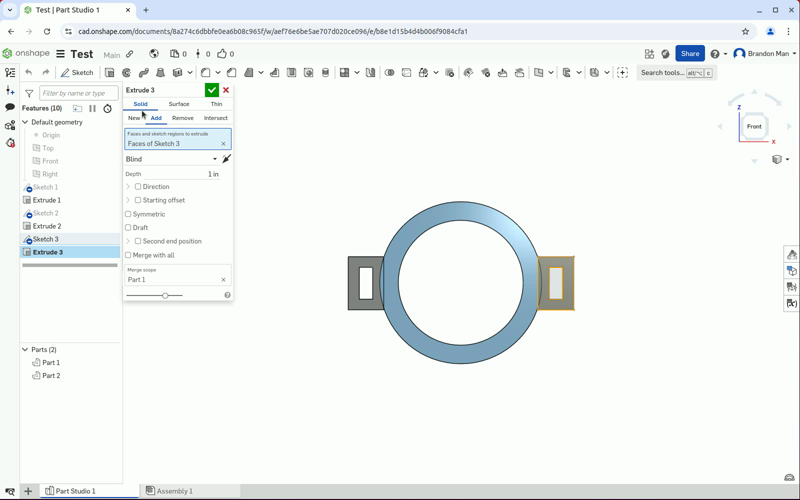
mouse_move(137, 120)
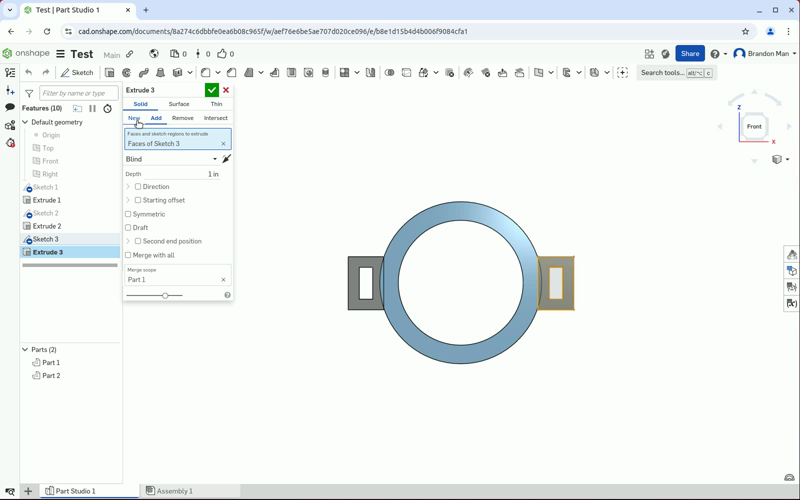
click(137, 120)
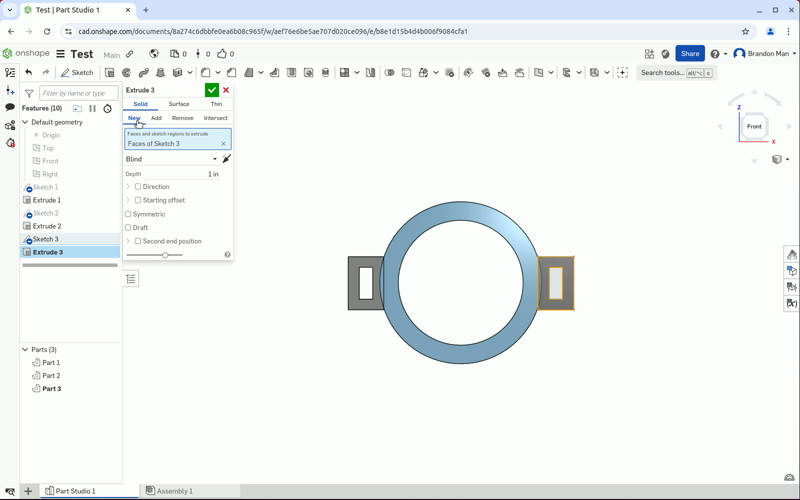
key(tab, 4)
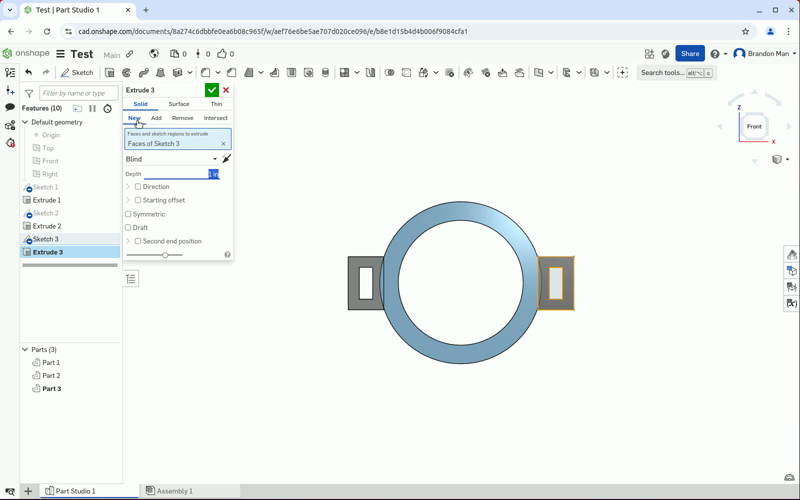
text(18.294)
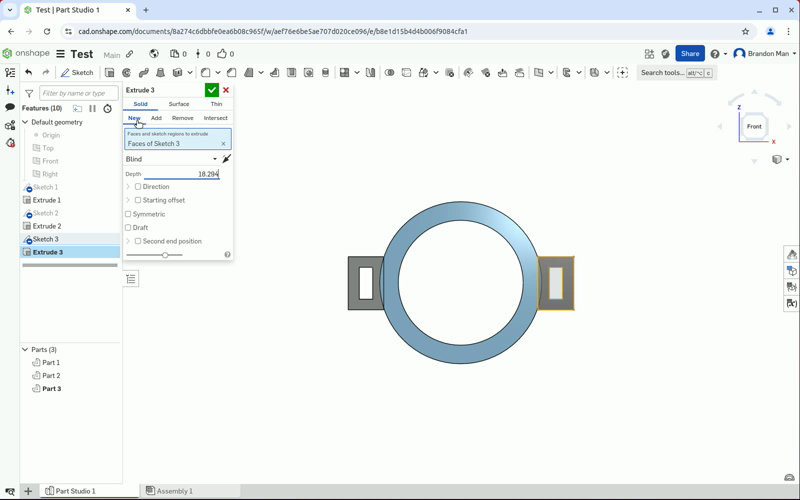
key(enter)
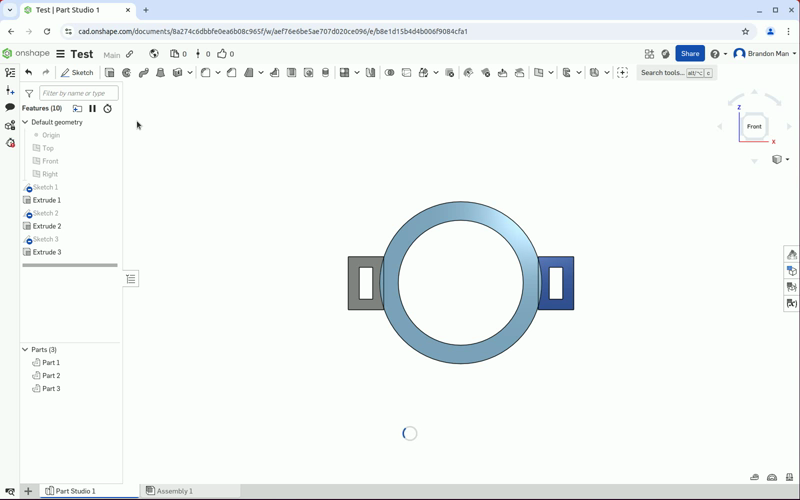
key(shift+h)
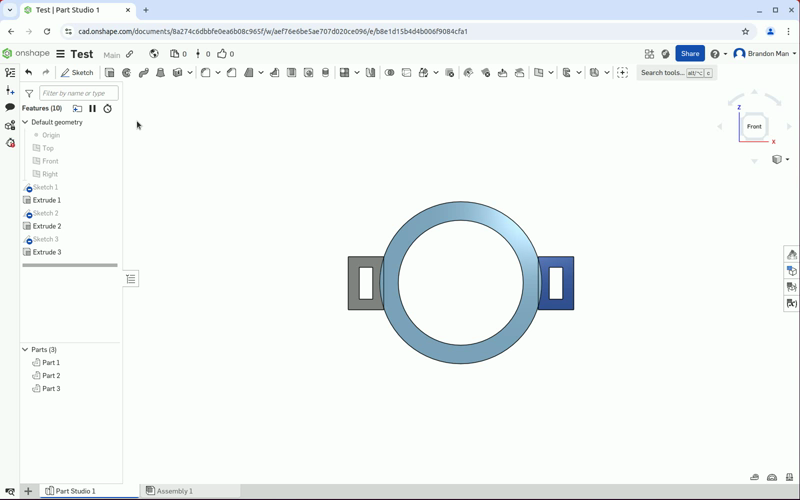
key(shift+h)
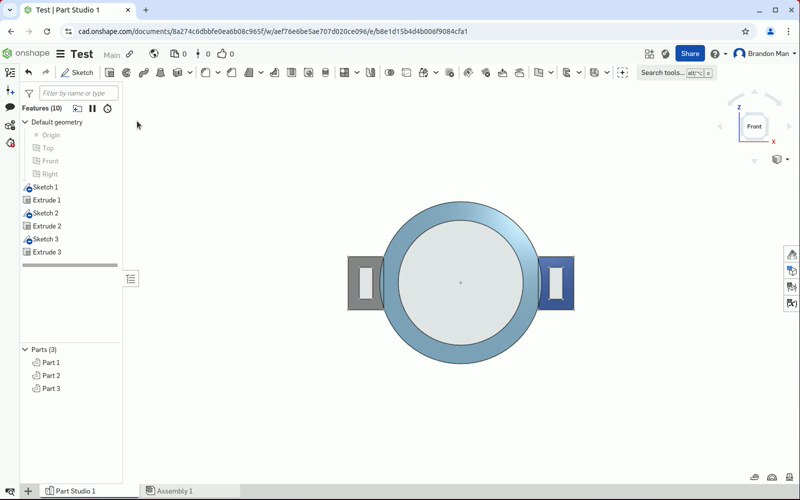
key(shift+7)
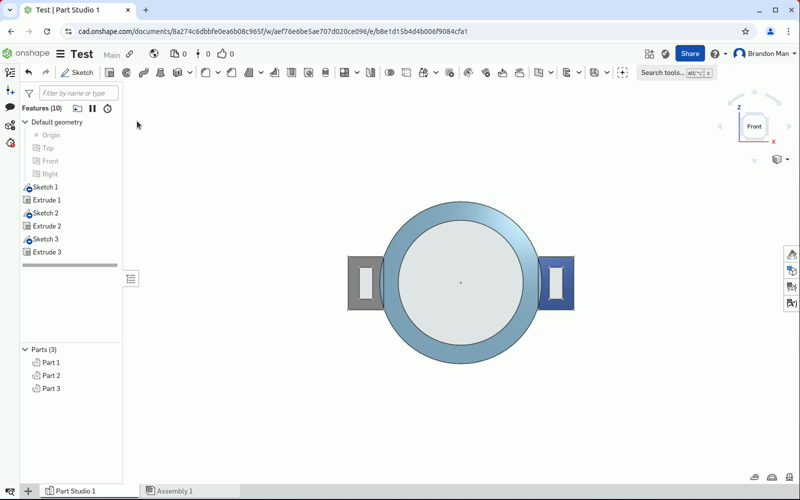
key(left, 2)
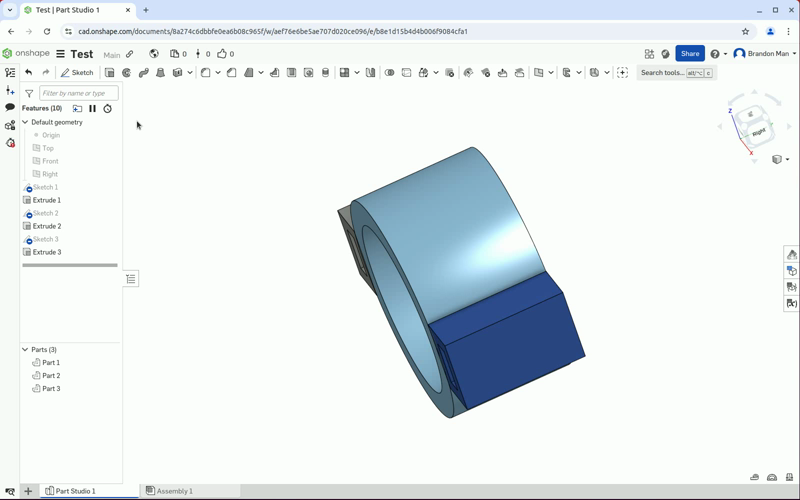
key(down, 2)
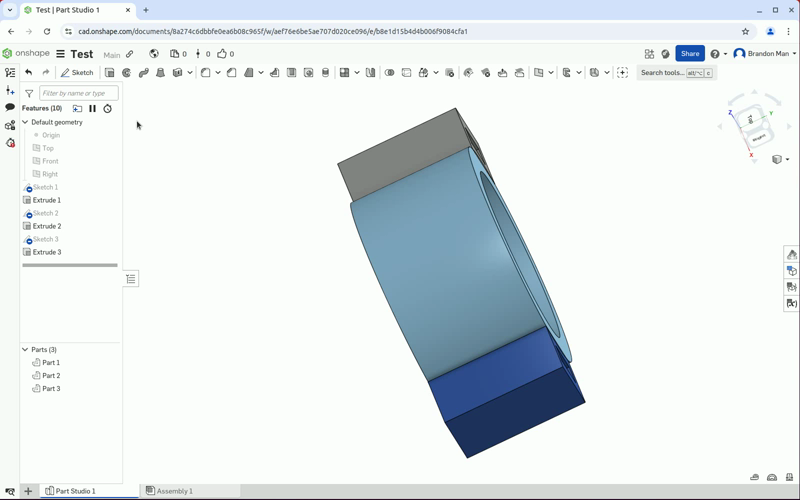
key(up, 2)
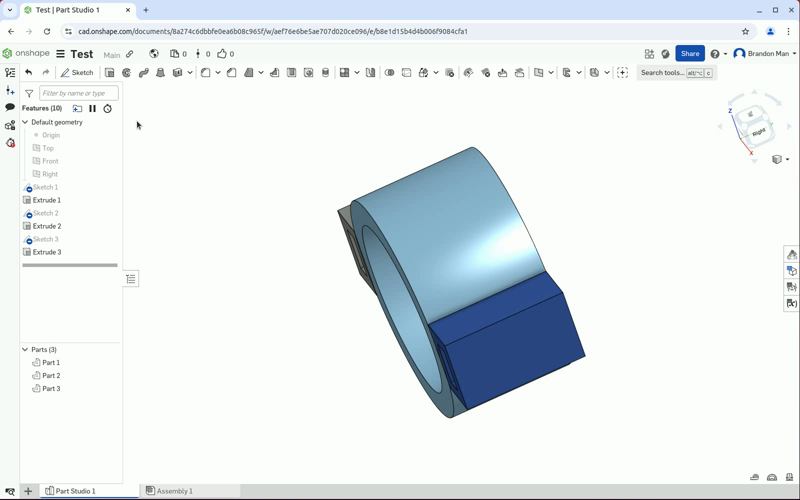
key(right, 2)
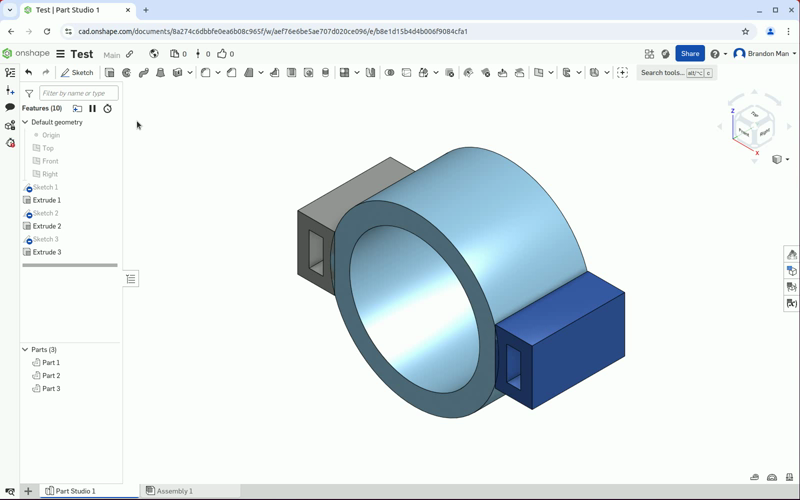
mouse_move(73, 189)
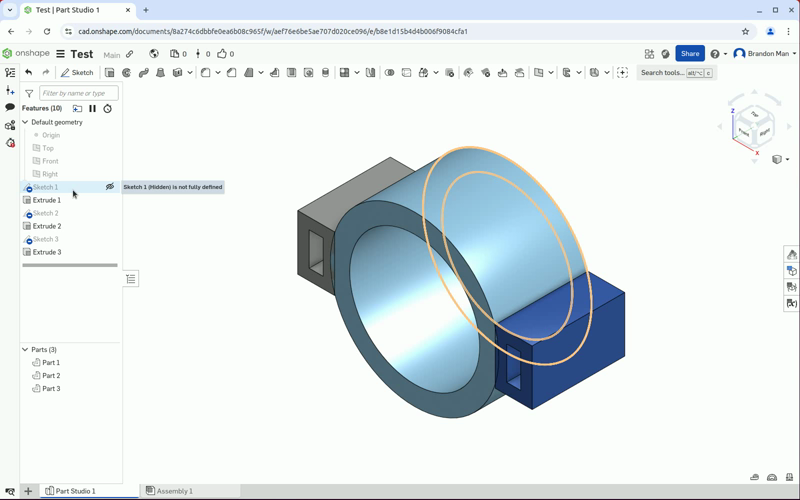
click(73, 189)